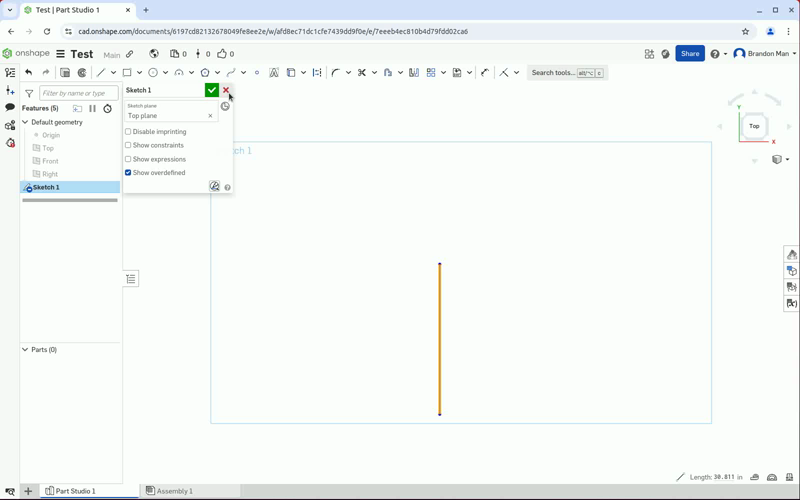
key(shift+h)
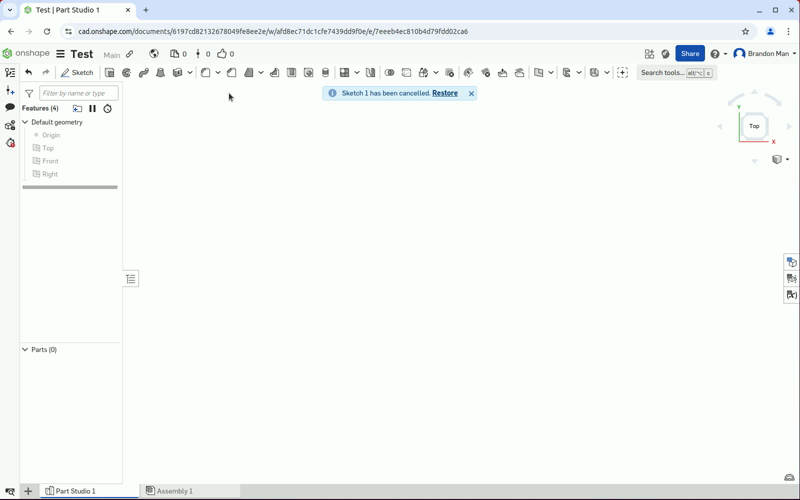
mouse_move(73, 352)
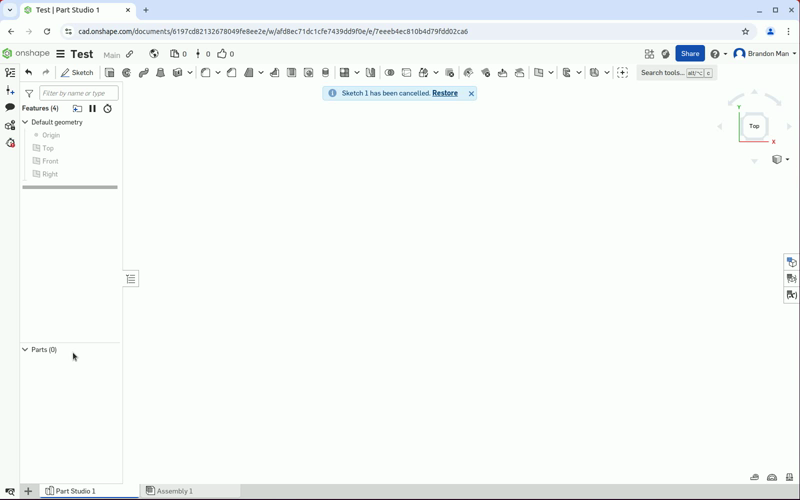
key(y)
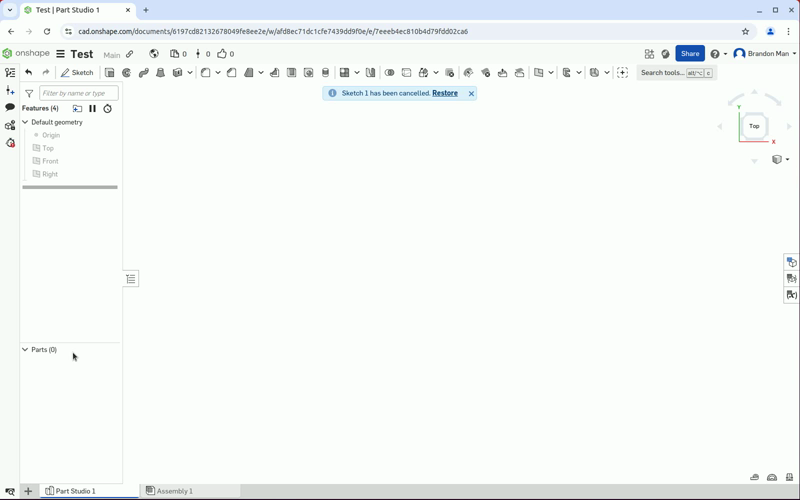
key(shift+p)
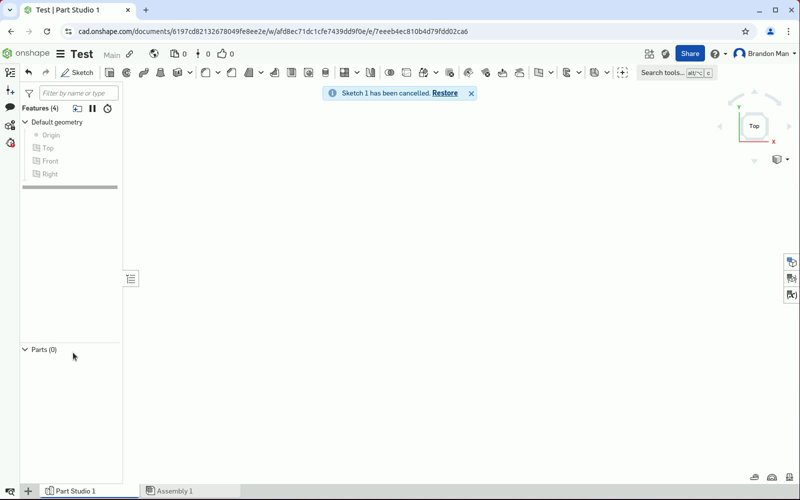
key(space)
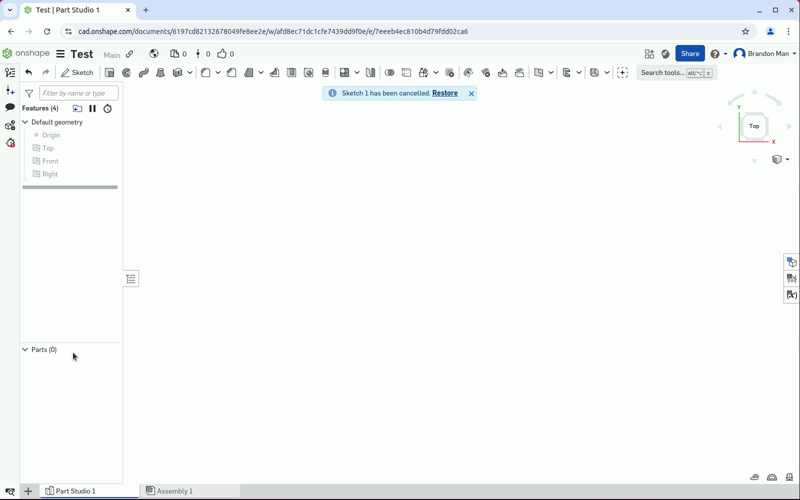
key_down(shift)
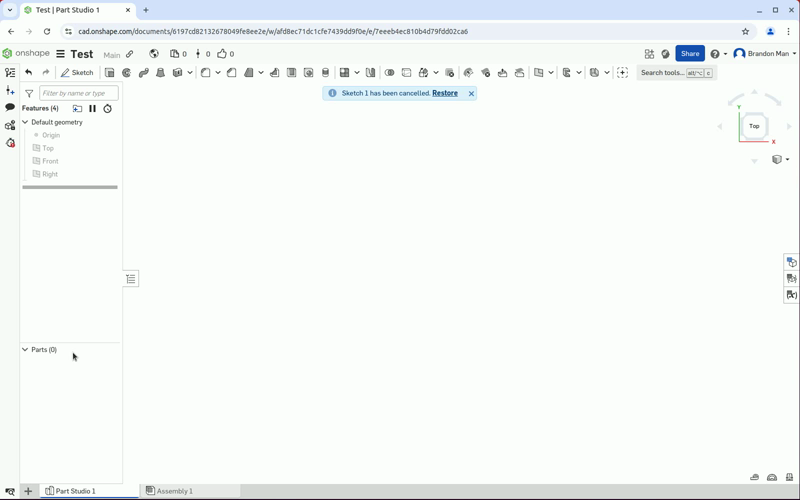
key(up)
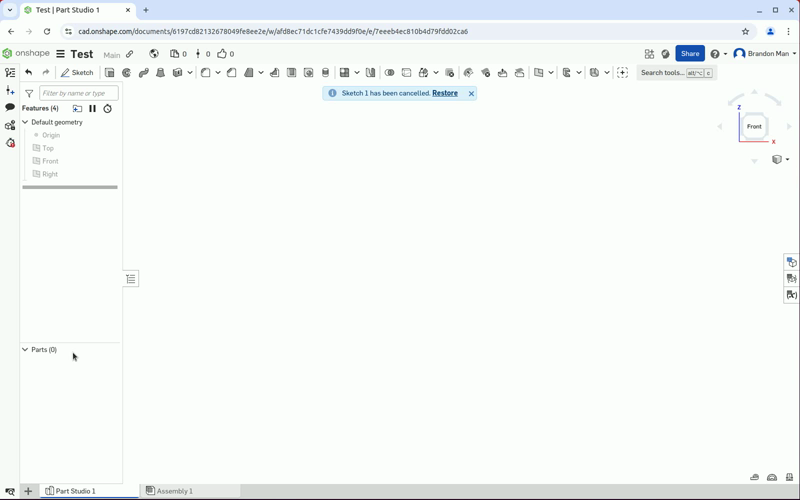
key_up(shift)
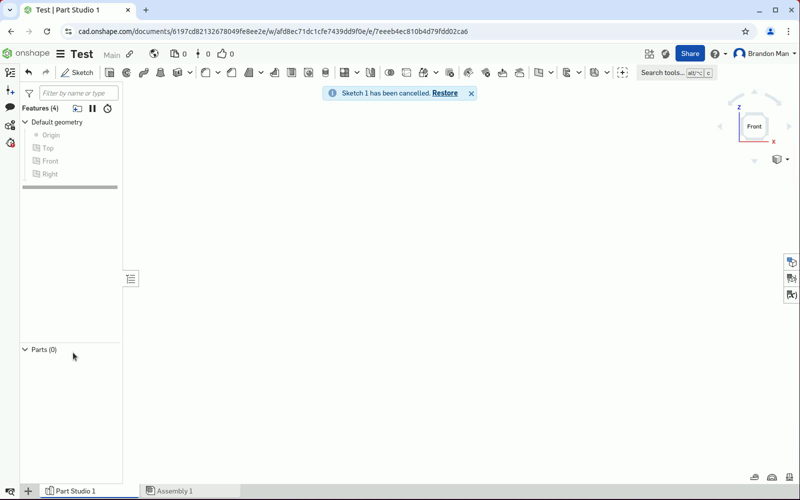
mouse_move(73, 352)
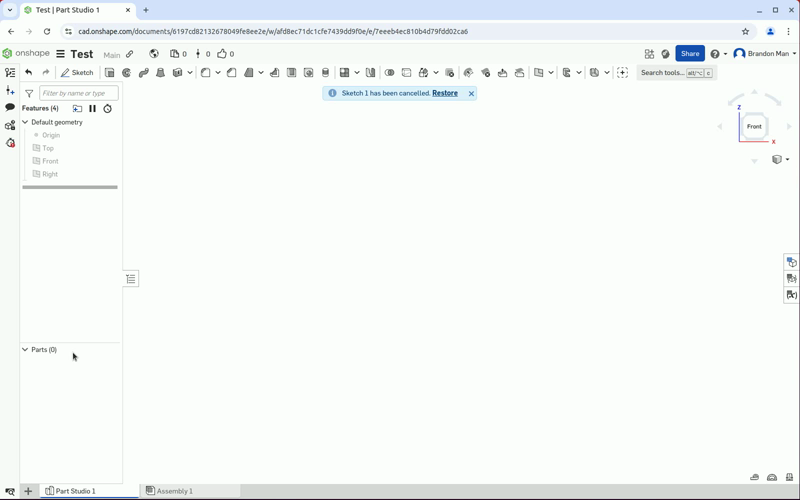
key(shift+y)
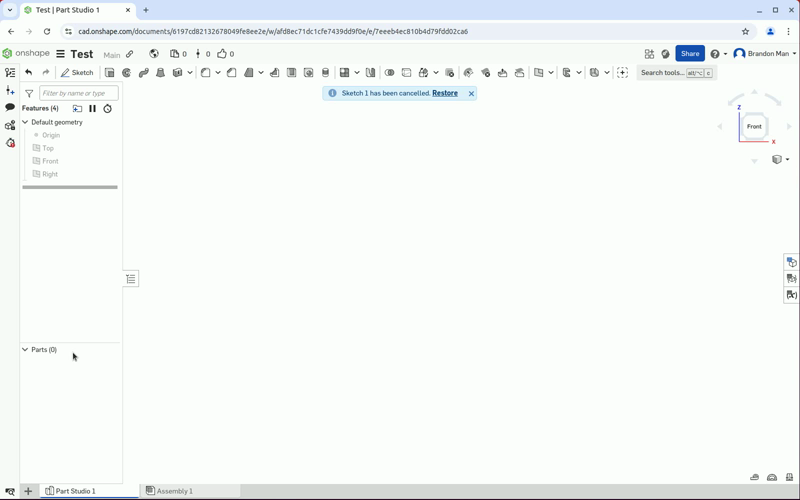
key(shift+s)
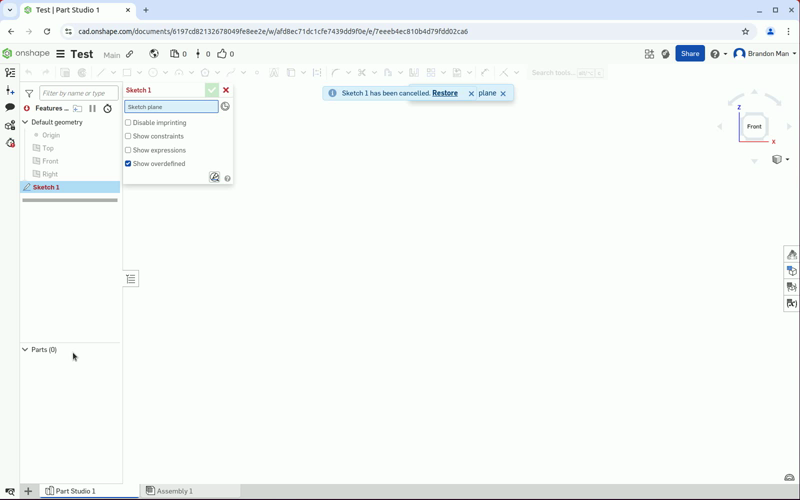
mouse_move(73, 163)
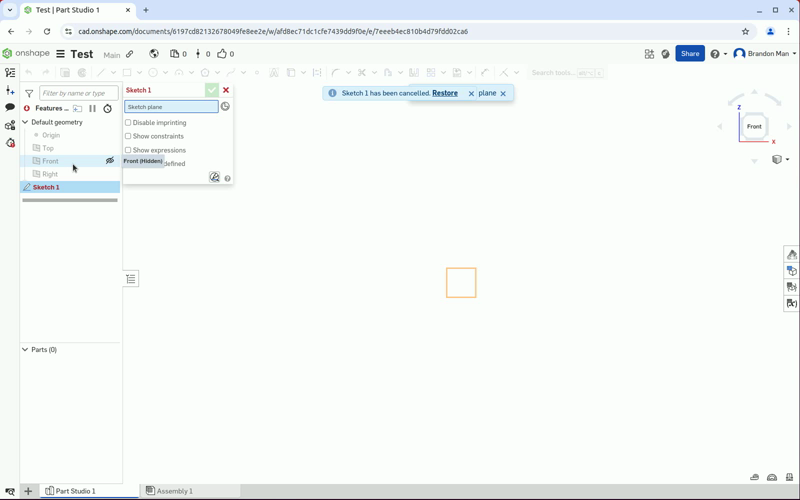
click(73, 163)
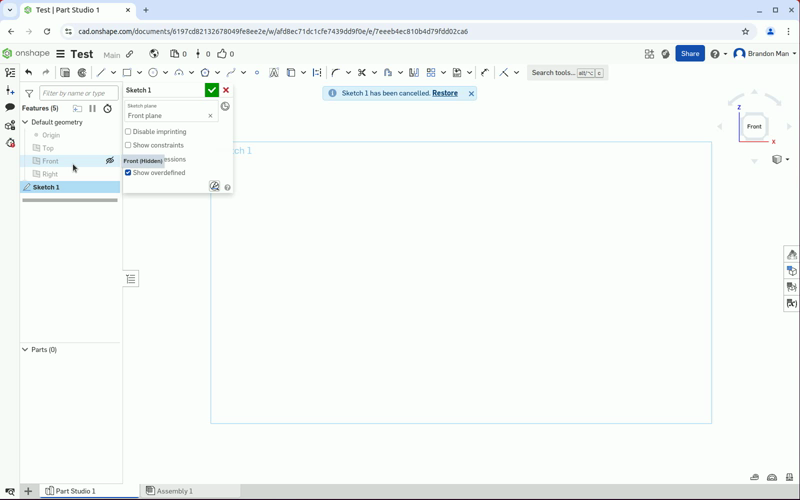
mouse_move(73, 352)
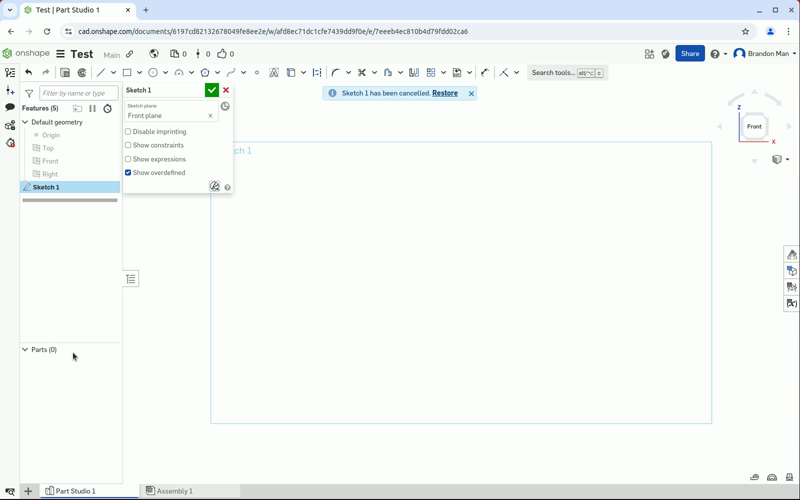
key(y)
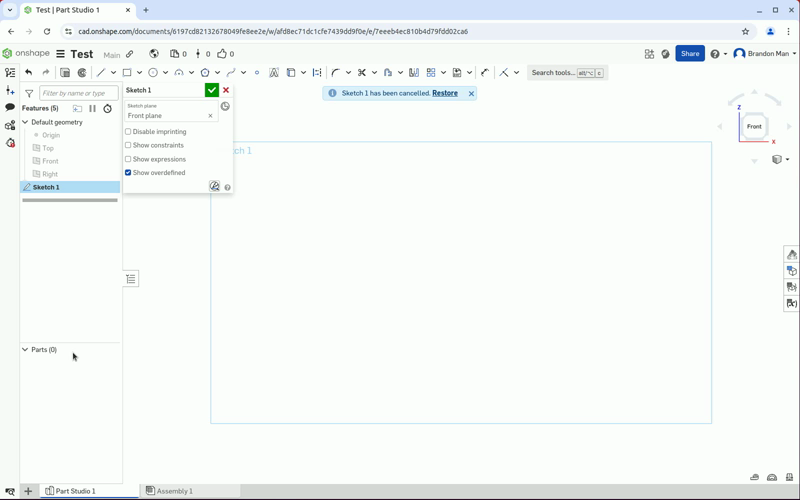
key(l)
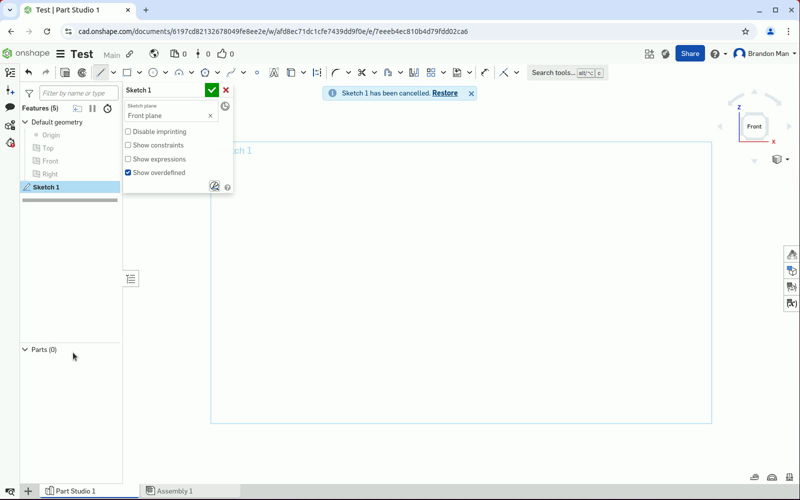
key_down(shift)
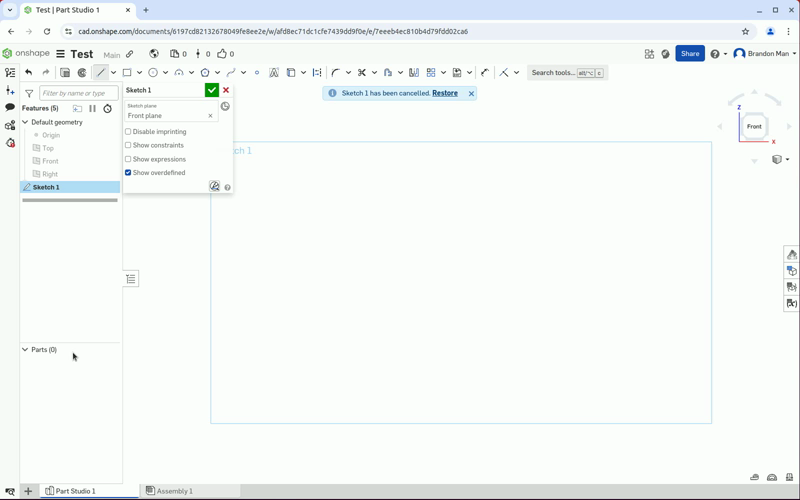
mouse_move(348, 275)
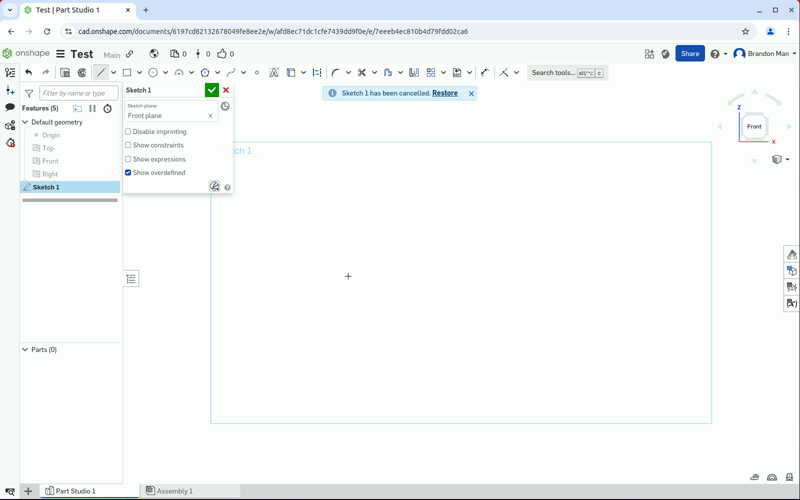
click(348, 275)
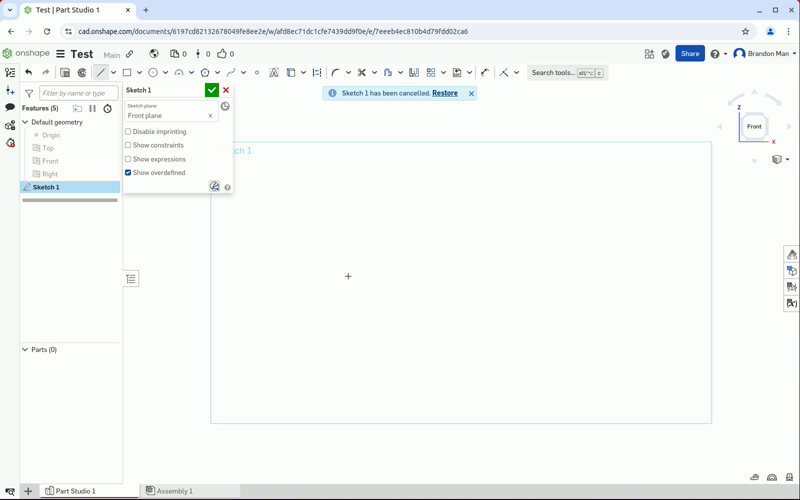
key_up(shift)
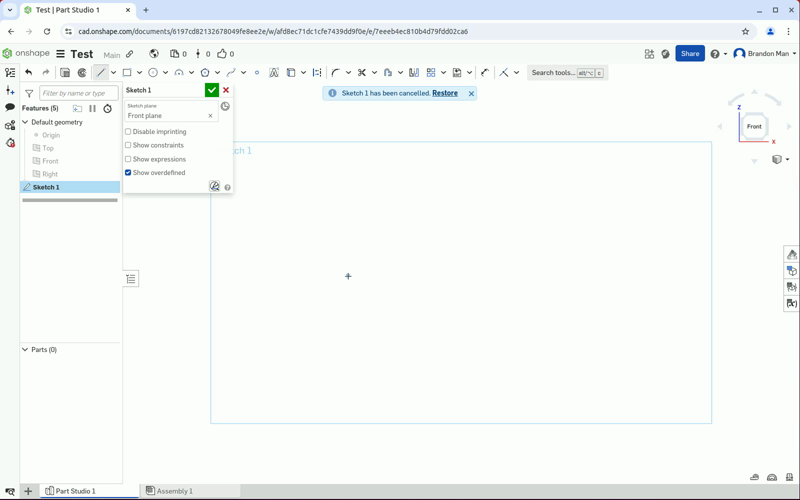
key_down(shift)
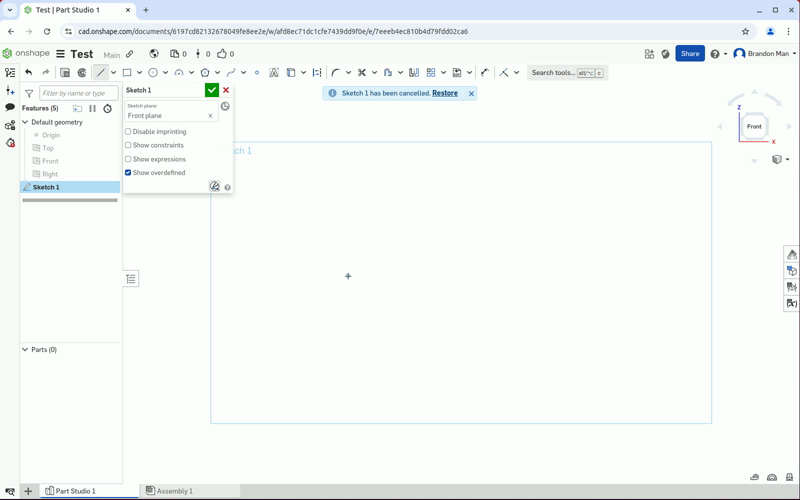
mouse_move(423, 276)
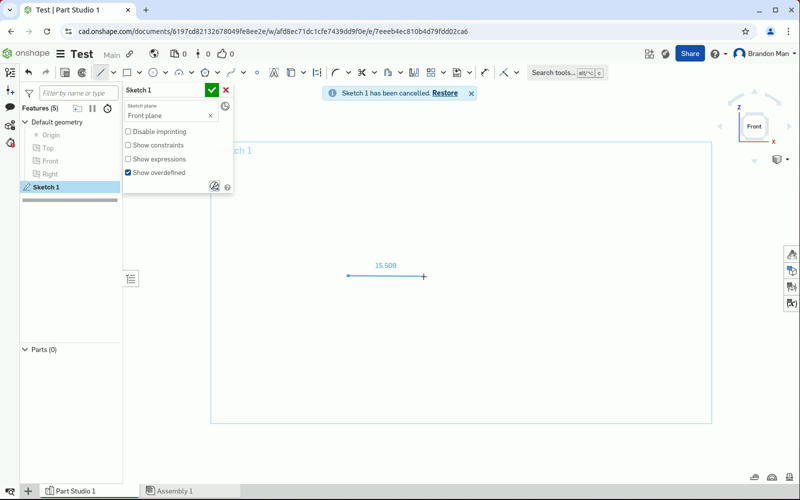
click(423, 276)
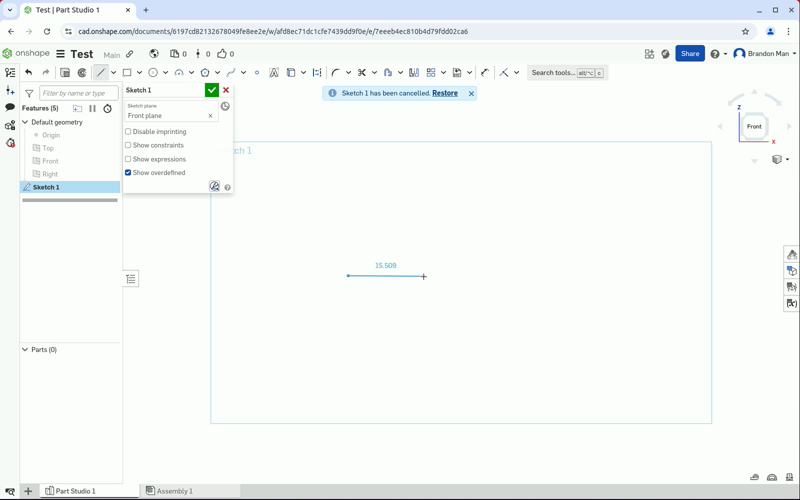
key_up(shift)
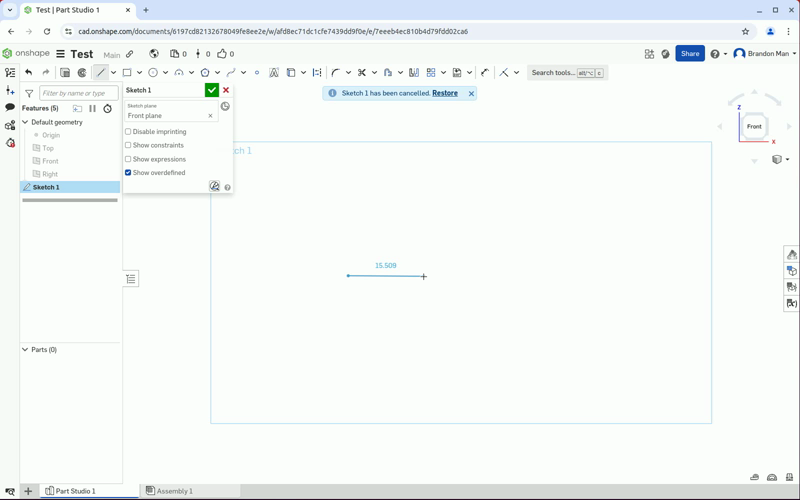
key_down(shift)
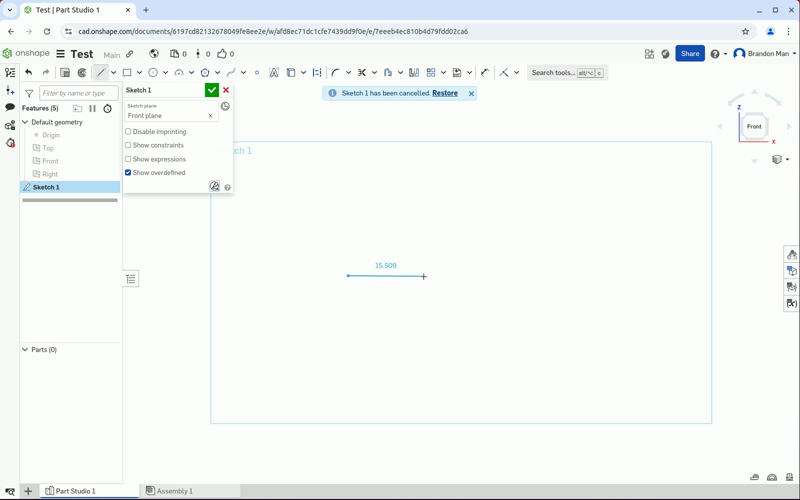
mouse_move(390, 204)
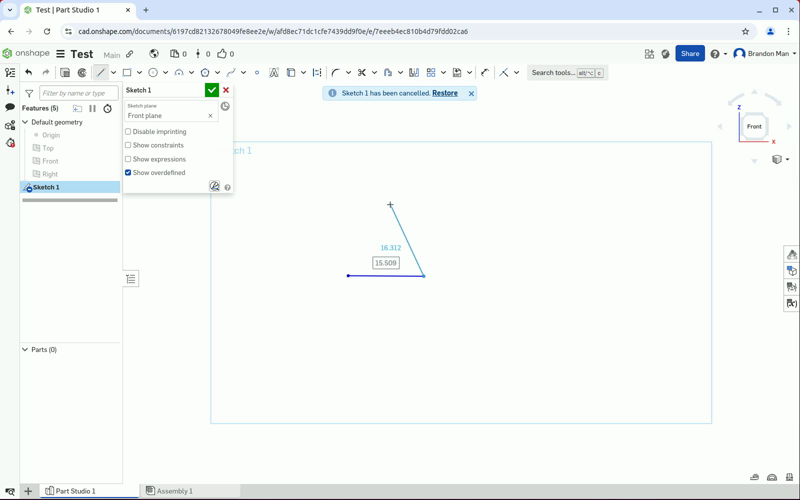
click(390, 204)
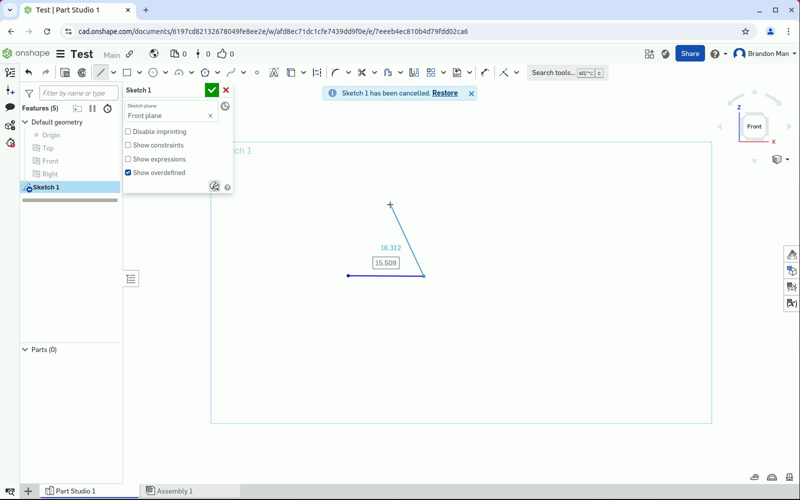
key_up(shift)
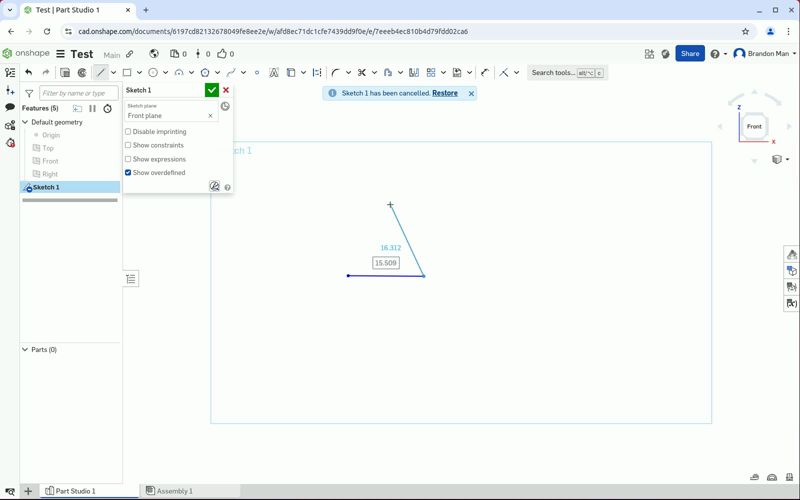
key(esc)
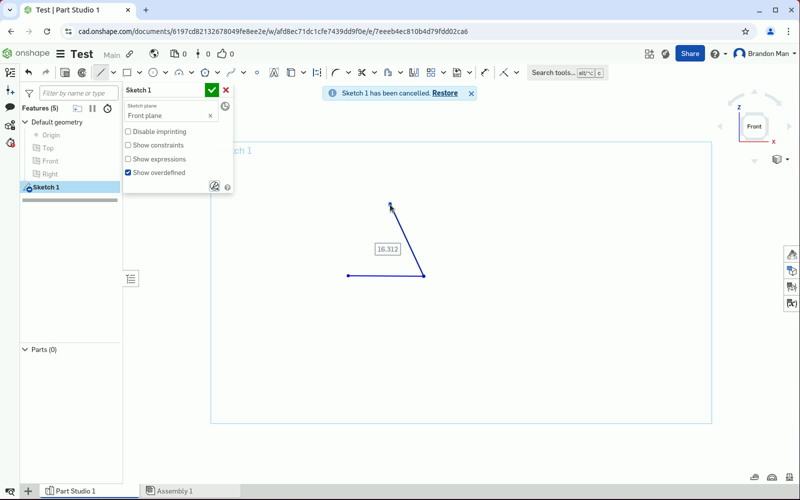
key(a)
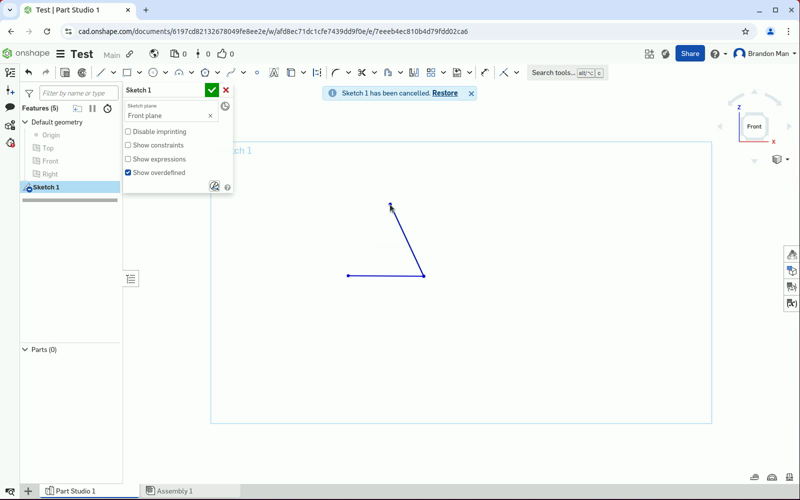
mouse_move(390, 204)
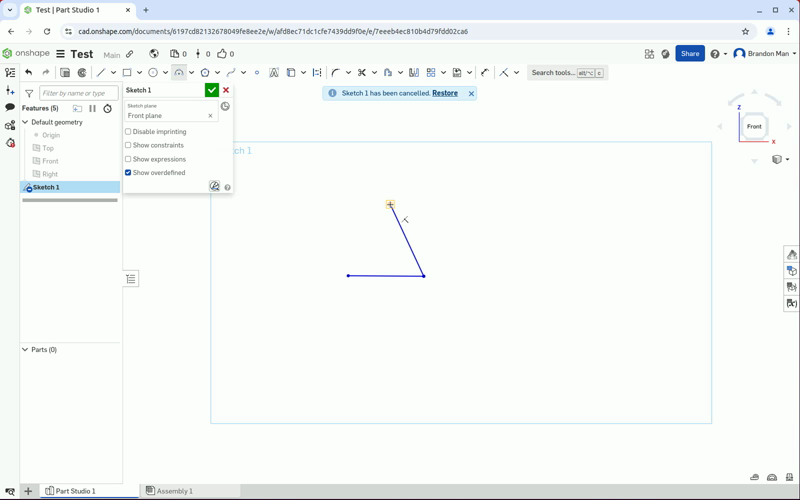
click(390, 204)
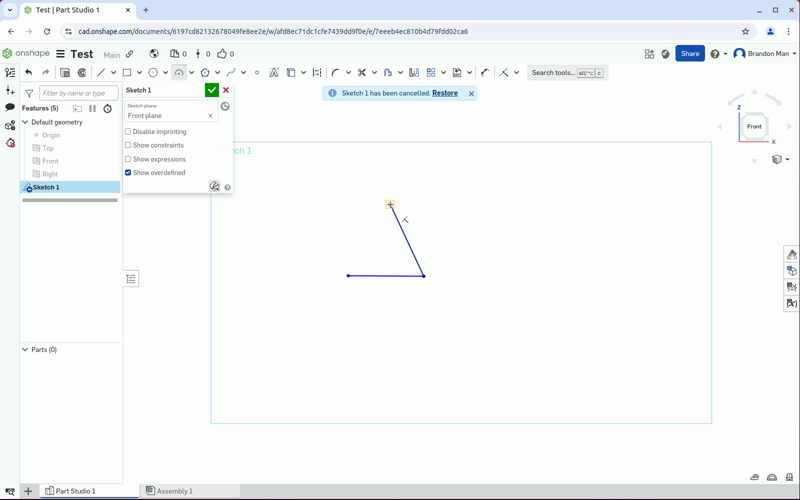
key_down(shift)
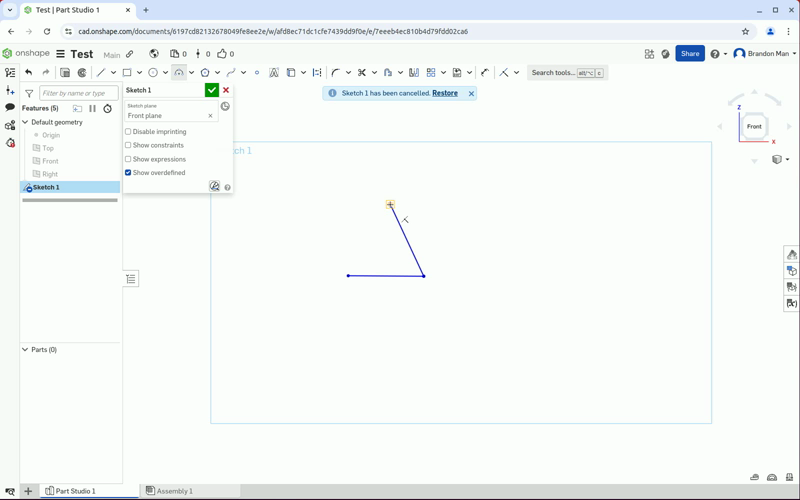
mouse_move(381, 204)
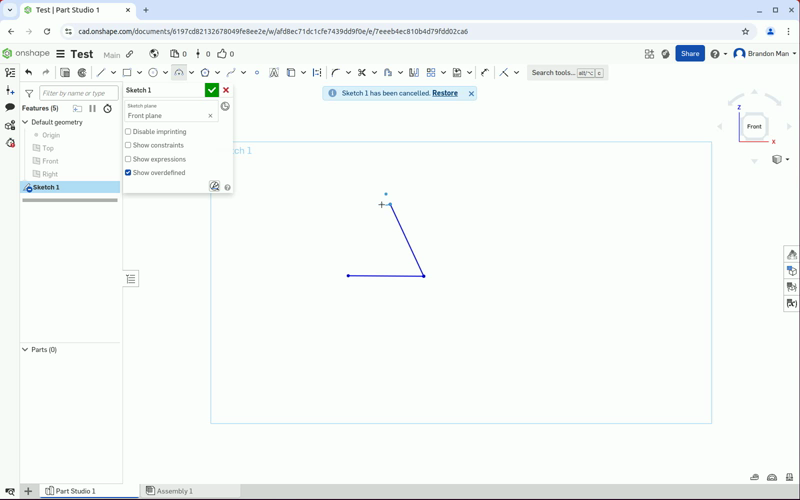
click(381, 204)
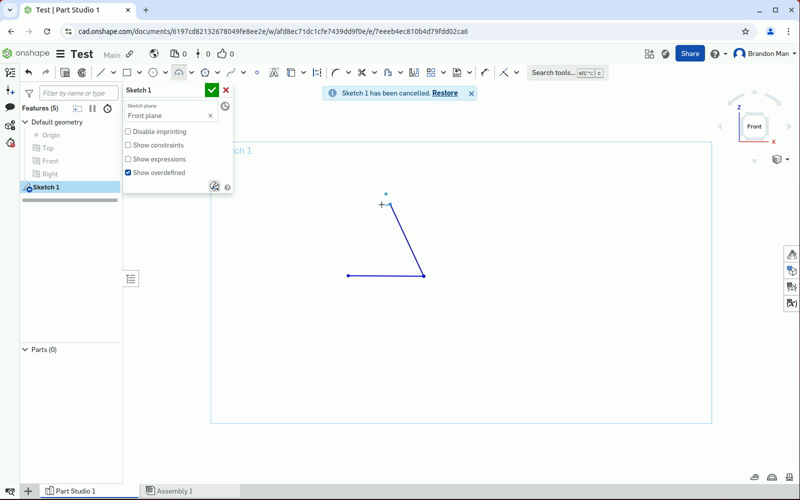
mouse_move(386, 205)
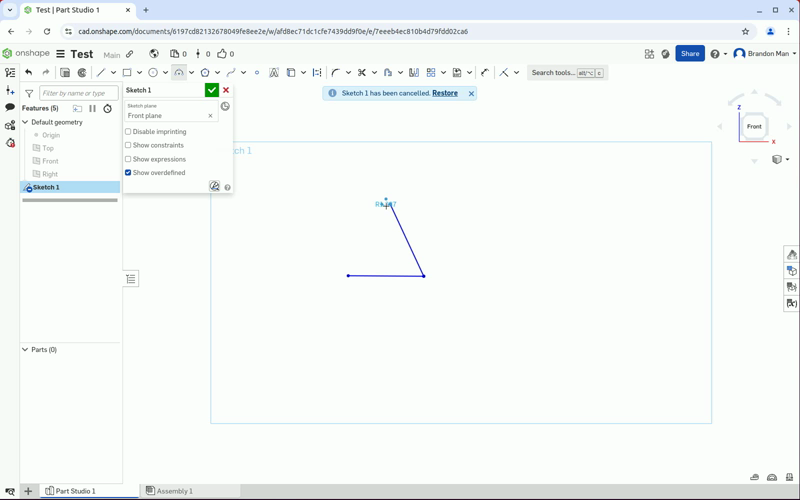
scroll(6)
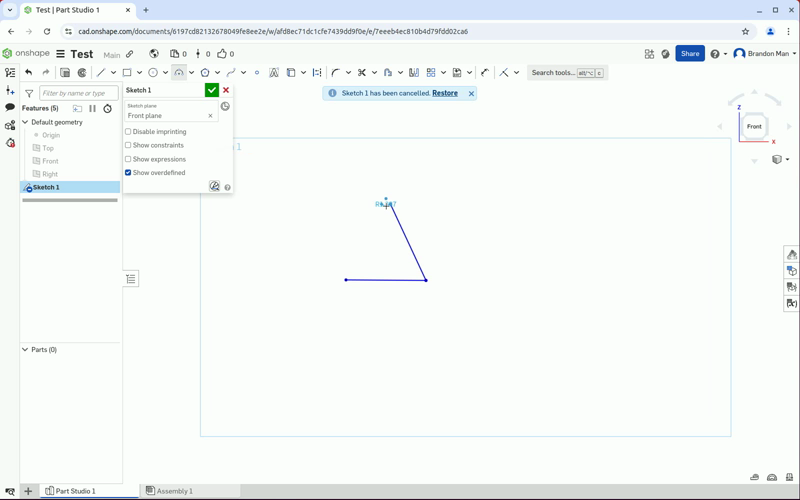
scroll(6)
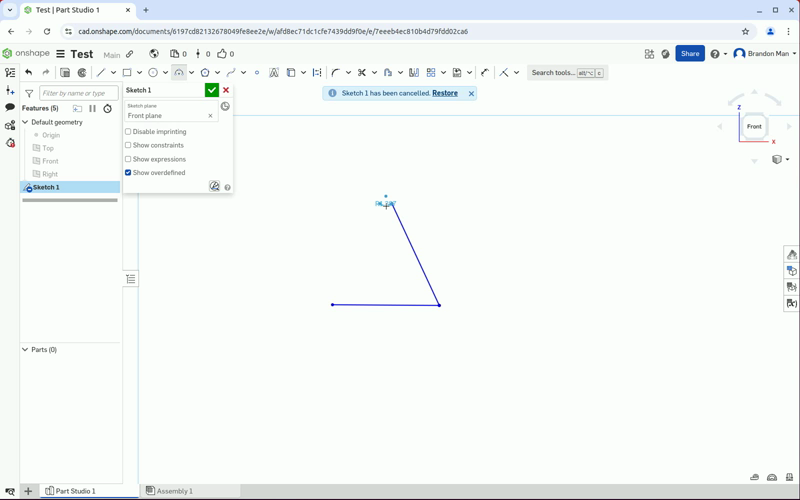
scroll(6)
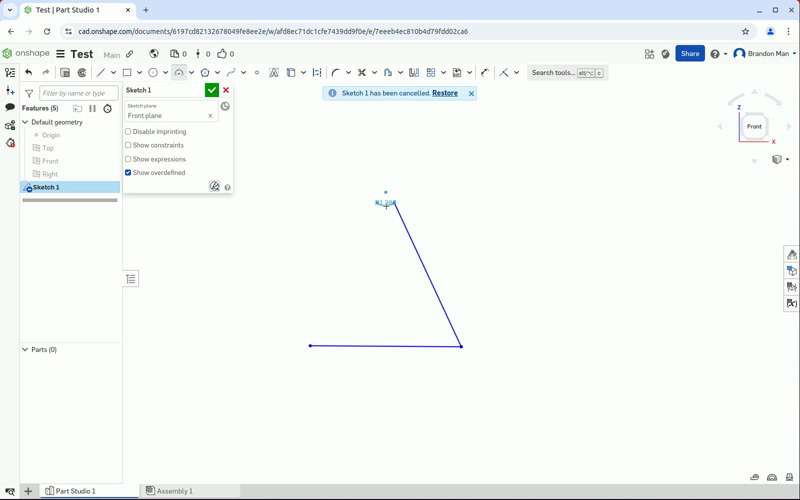
scroll(6)
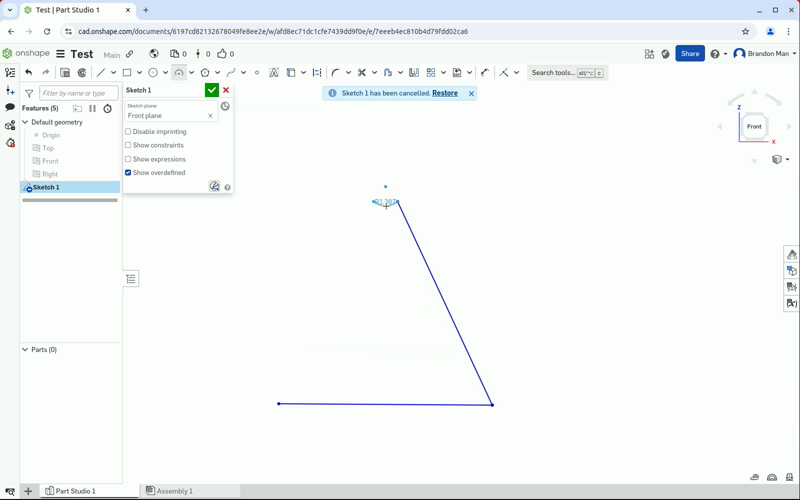
scroll(6)
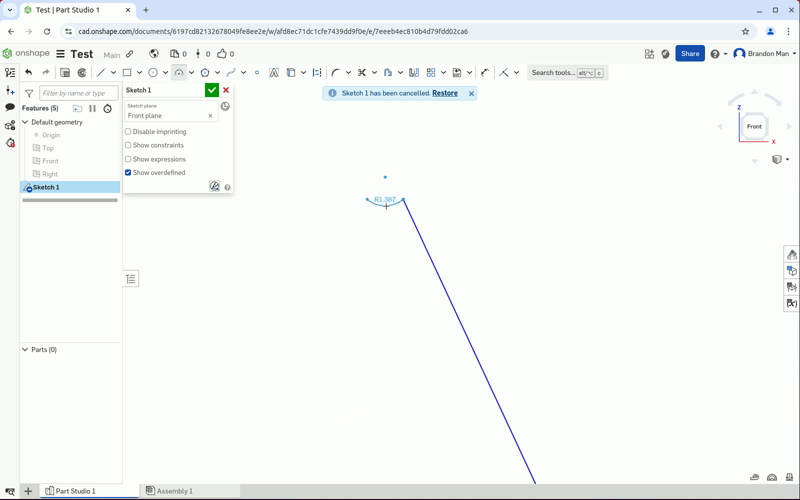
scroll(6)
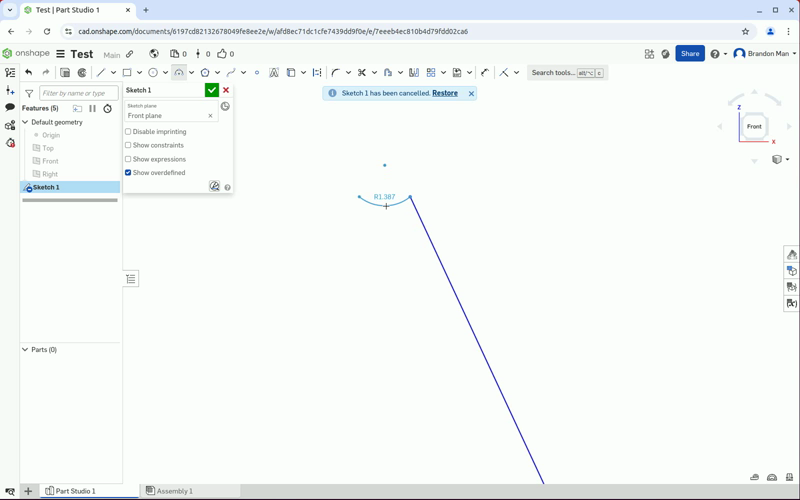
scroll(6)
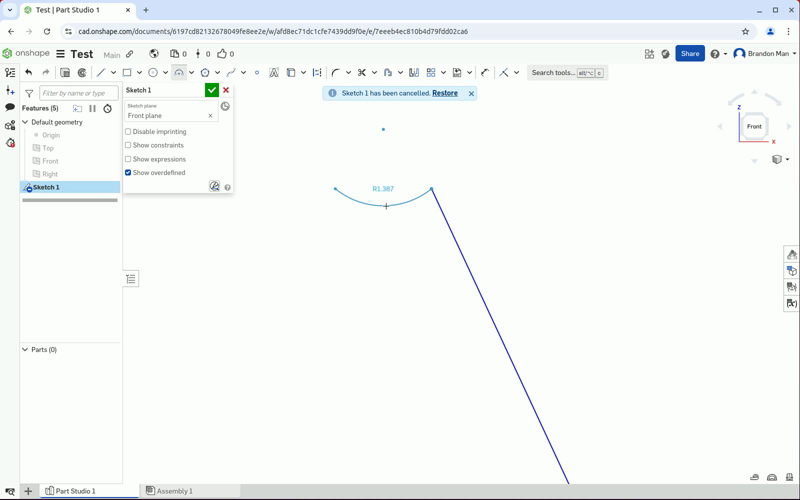
click(386, 205)
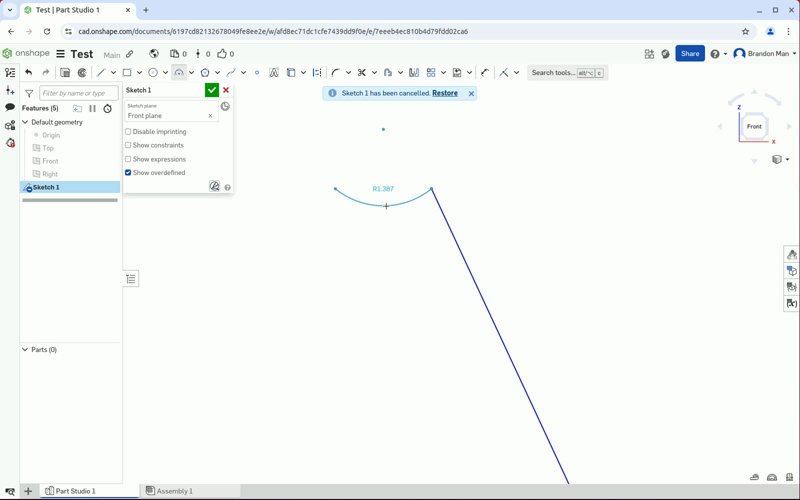
scroll(-6)
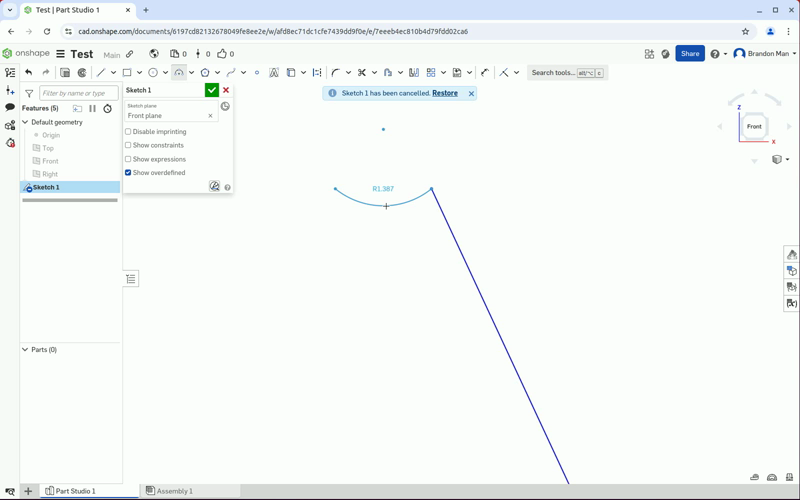
scroll(-6)
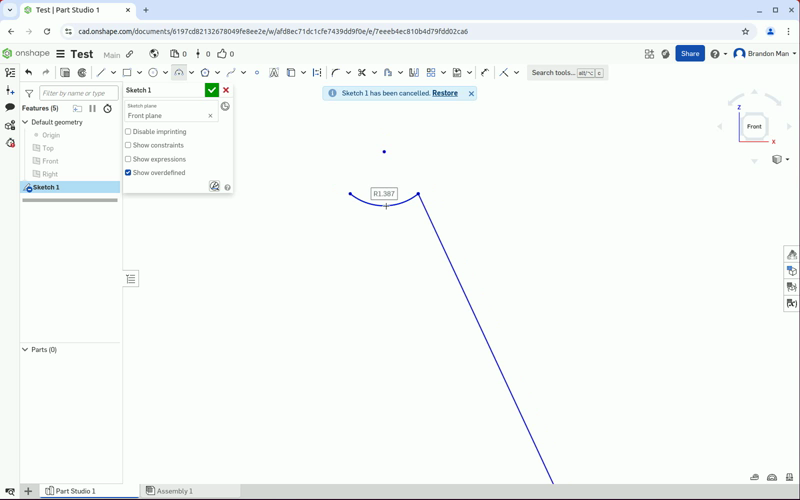
scroll(-6)
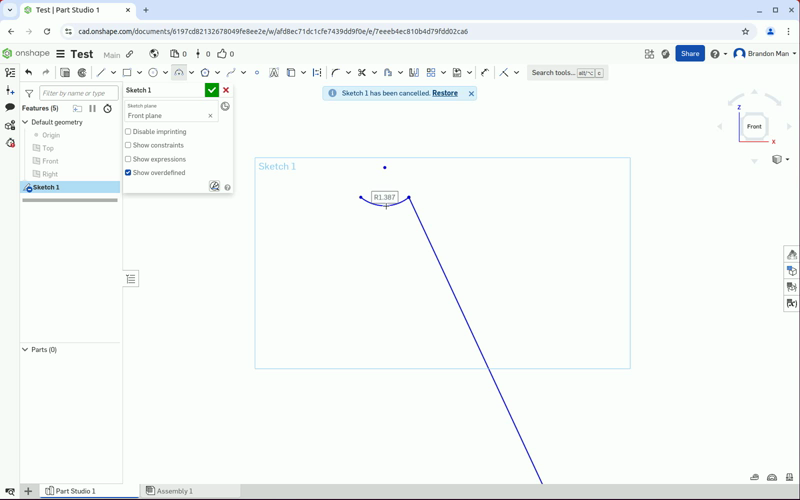
scroll(-6)
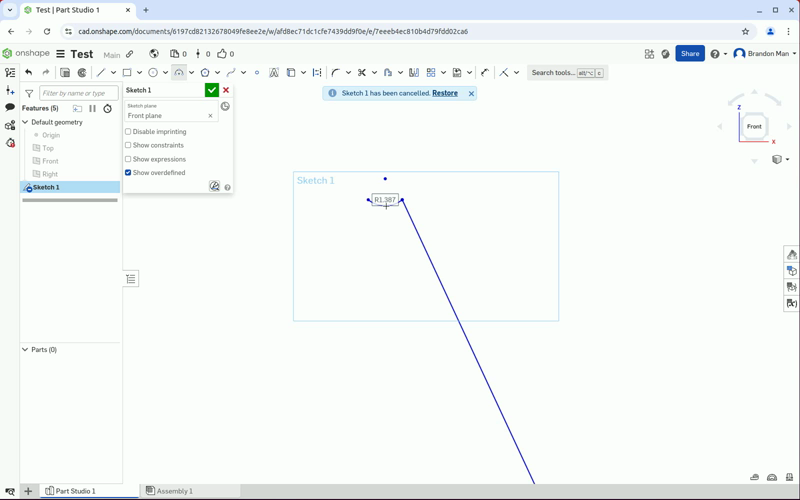
scroll(-6)
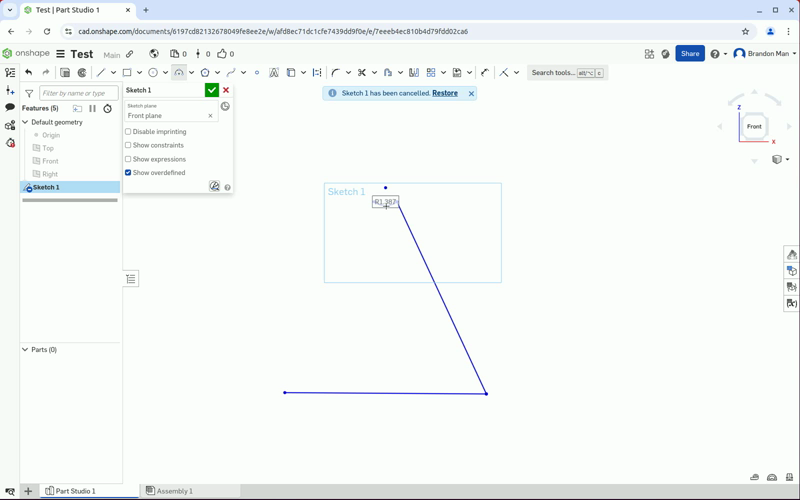
scroll(-6)
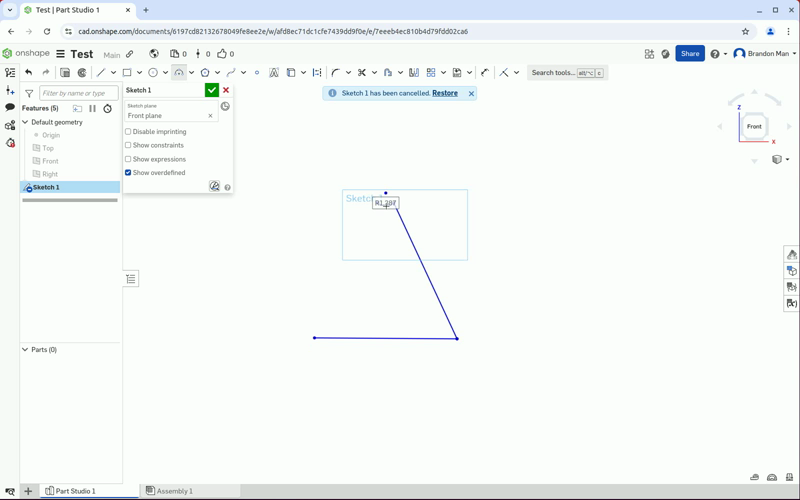
scroll(-6)
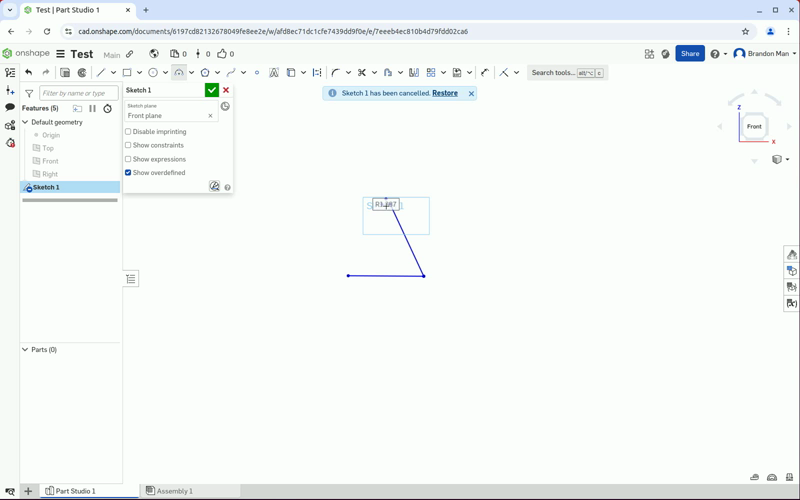
key_up(shift)
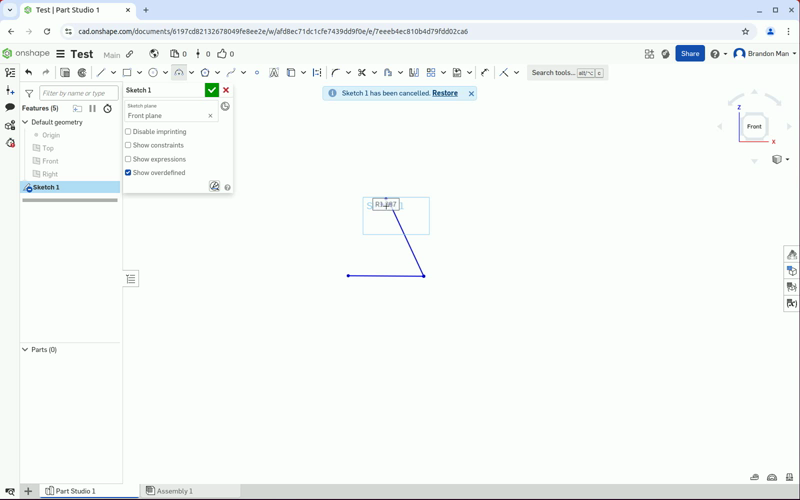
key(esc)
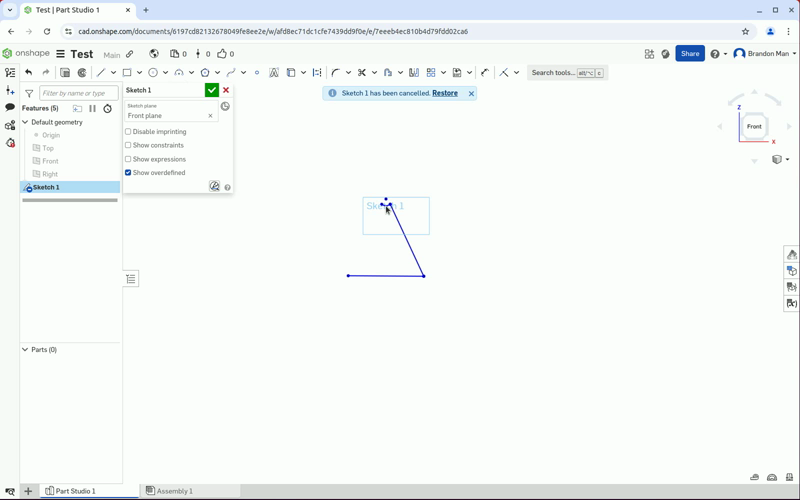
key(l)
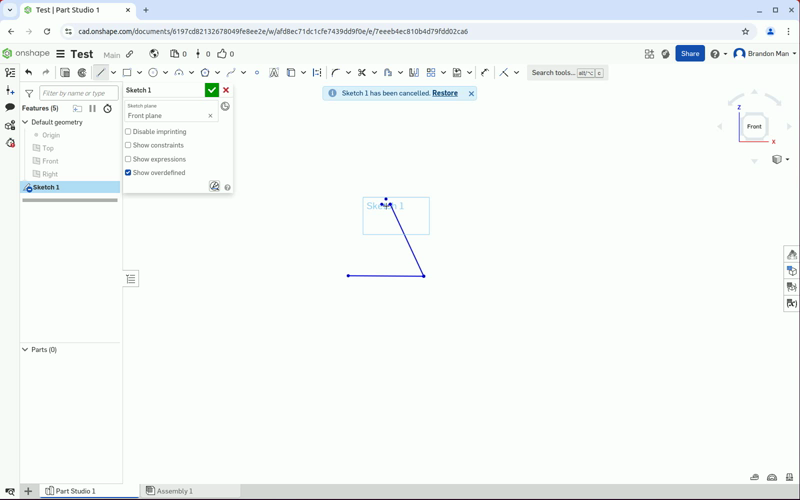
mouse_move(381, 204)
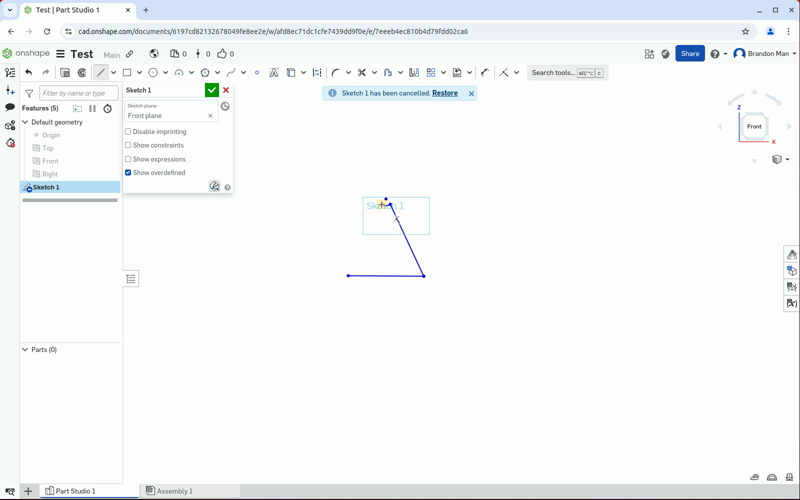
click(381, 204)
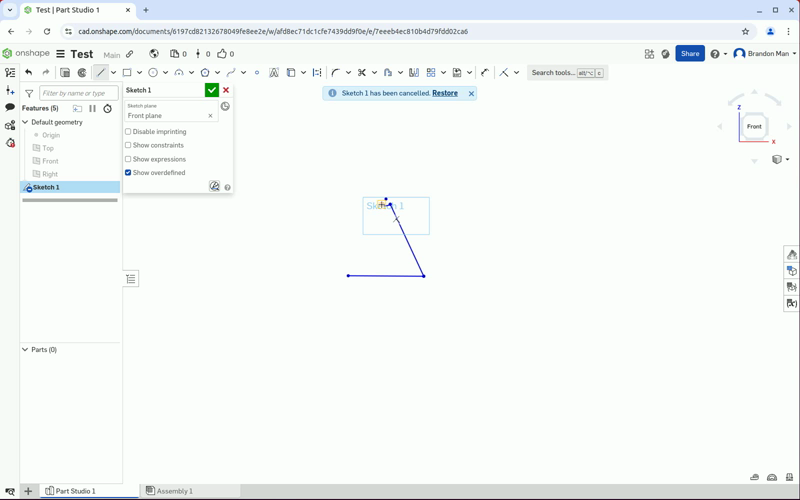
key_down(shift)
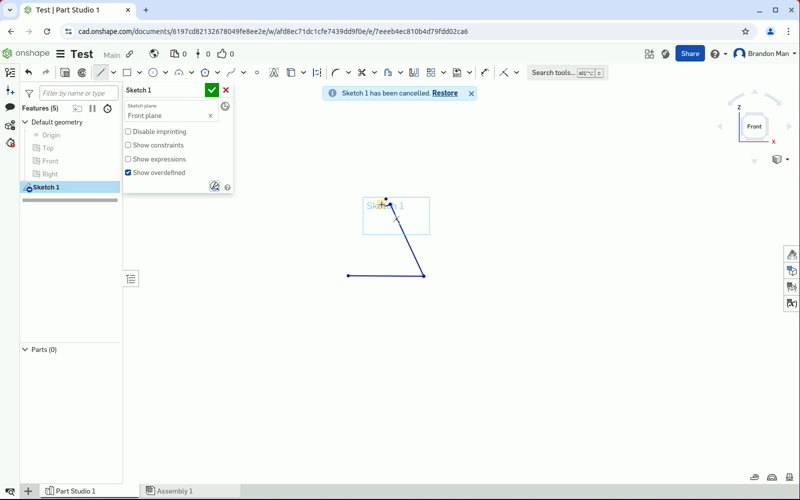
mouse_move(348, 275)
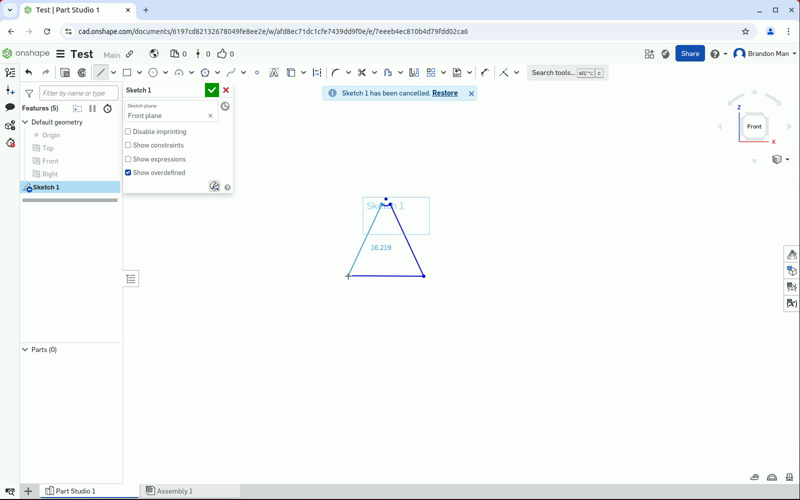
key_up(shift)
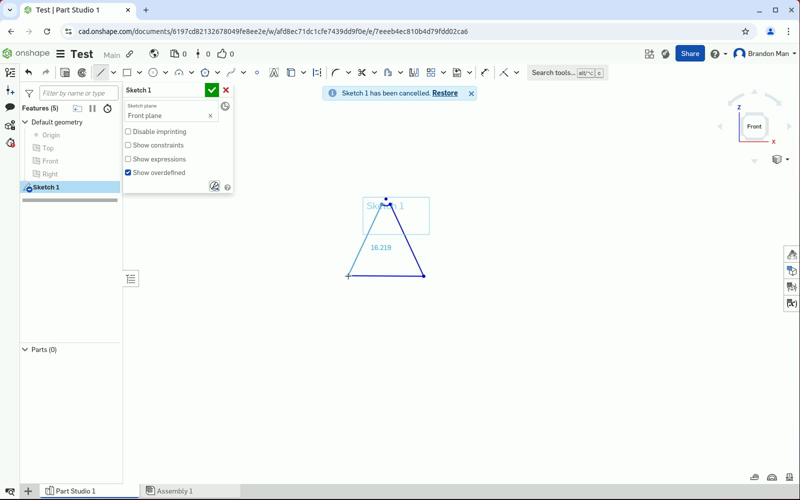
click(348, 275)
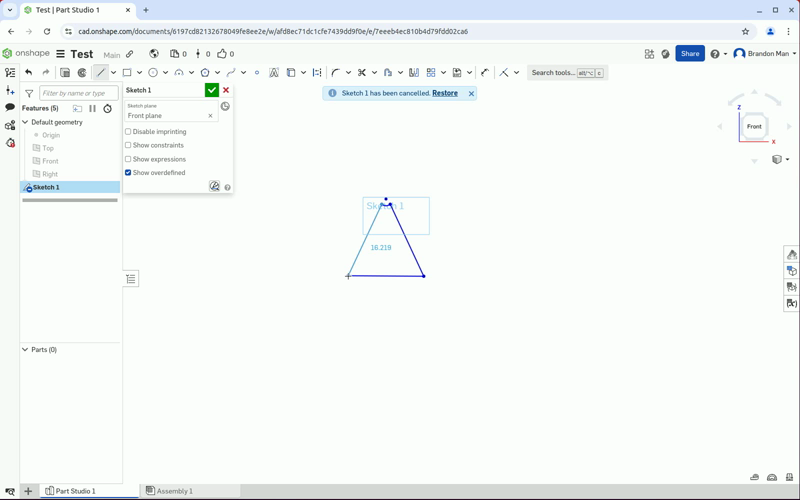
key(esc)
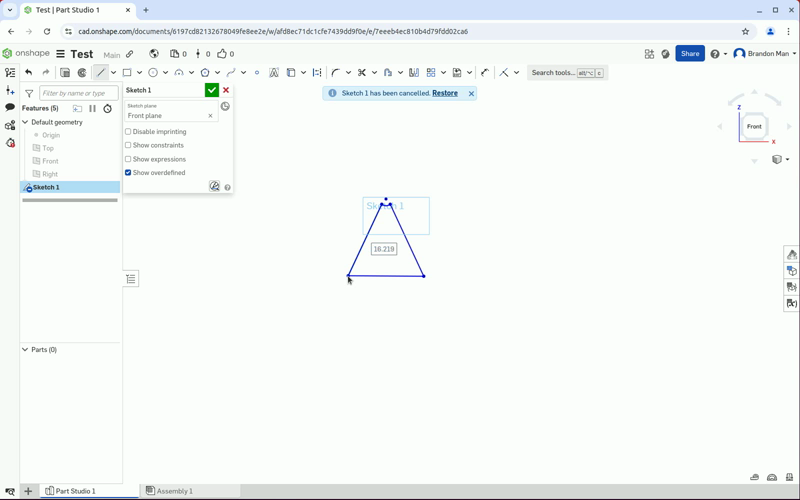
mouse_move(378, 227)
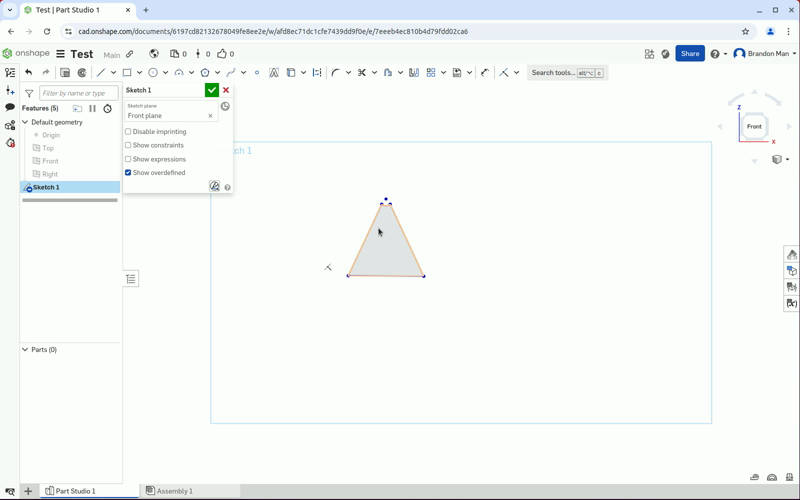
click(378, 227)
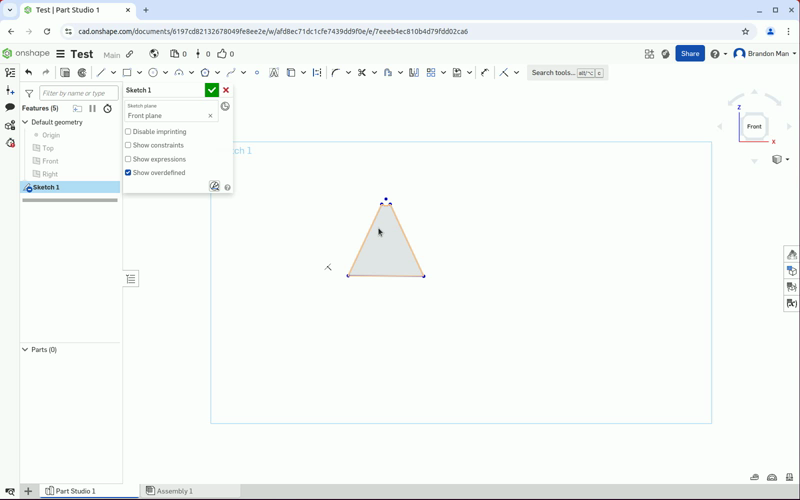
mouse_move(73, 352)
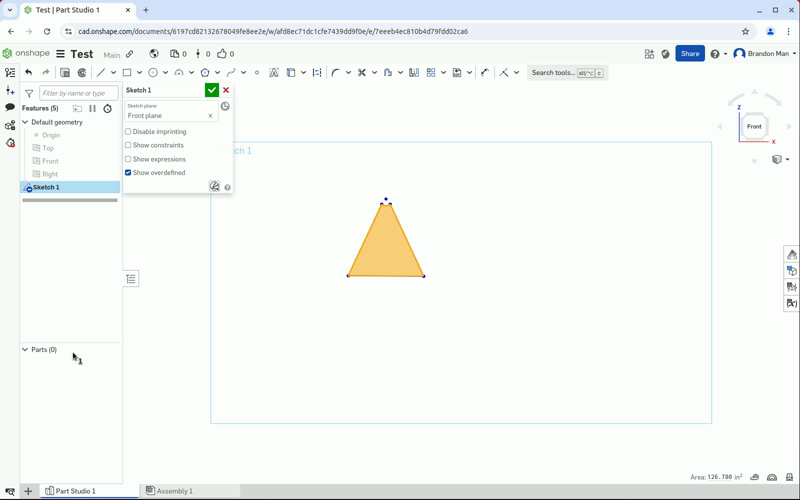
key(shift+y)
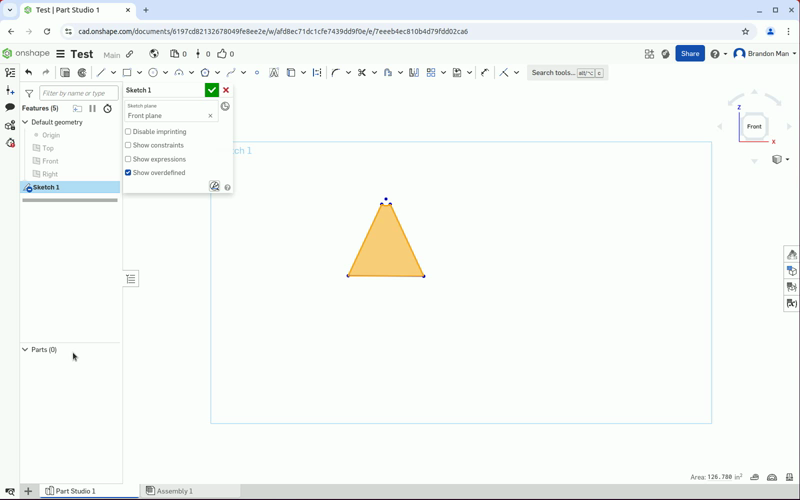
key(shift+e)
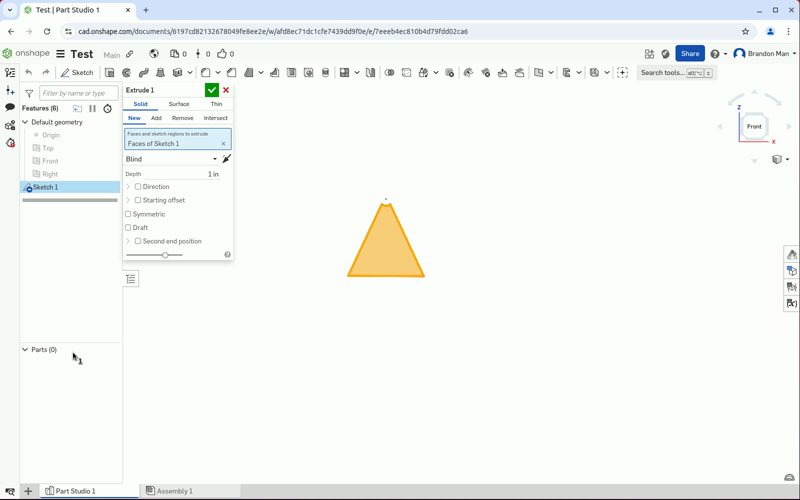
mouse_move(143, 106)
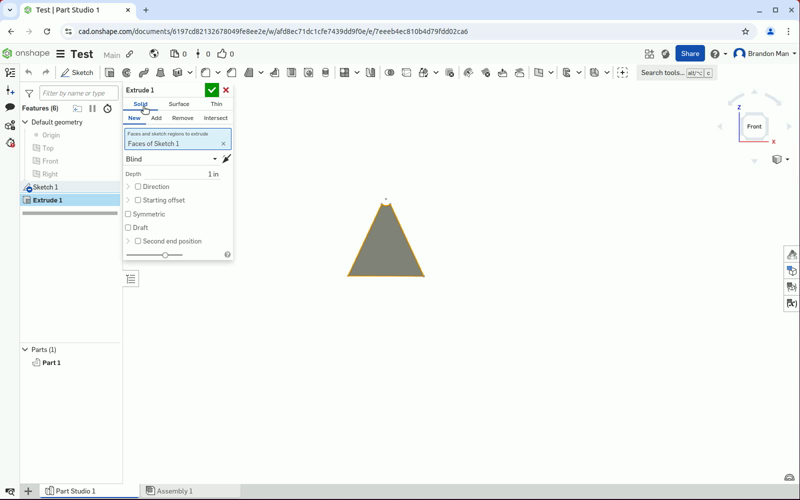
click(143, 106)
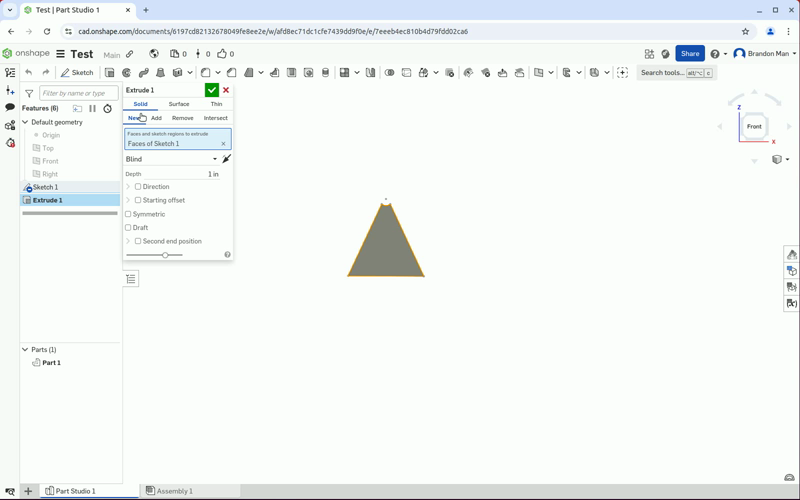
mouse_move(137, 120)
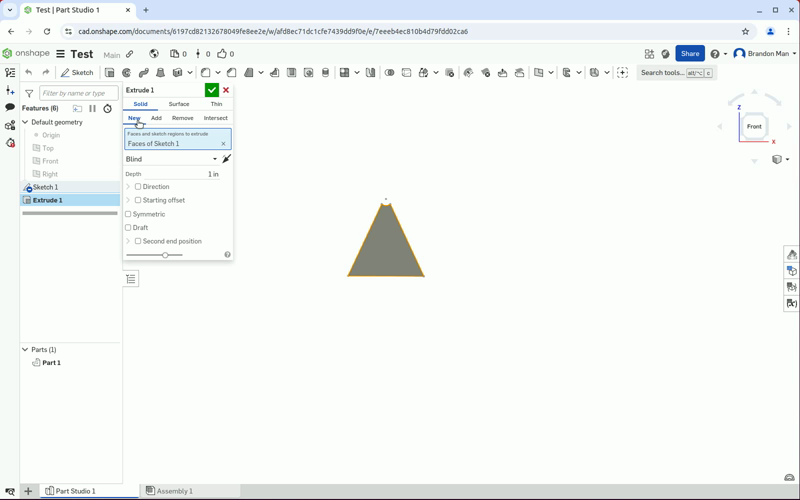
click(137, 120)
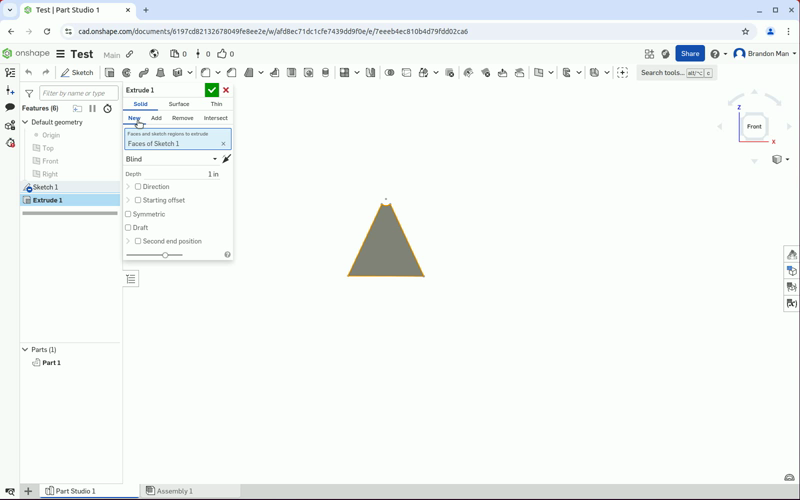
key(tab, 4)
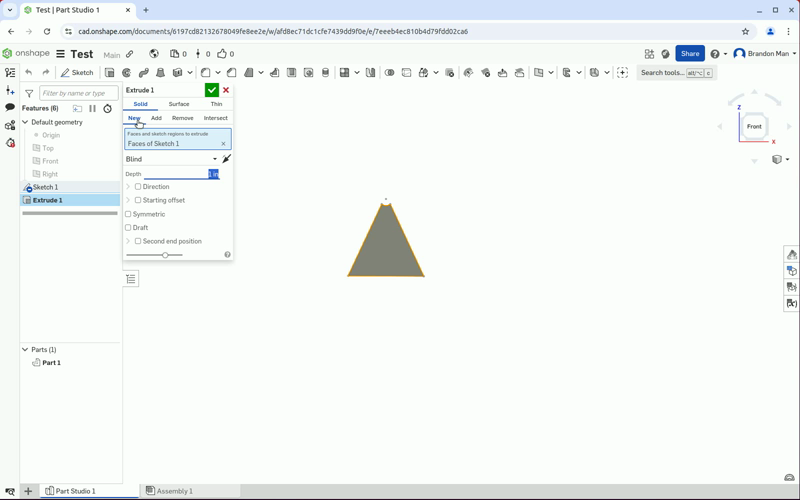
text(1.685)
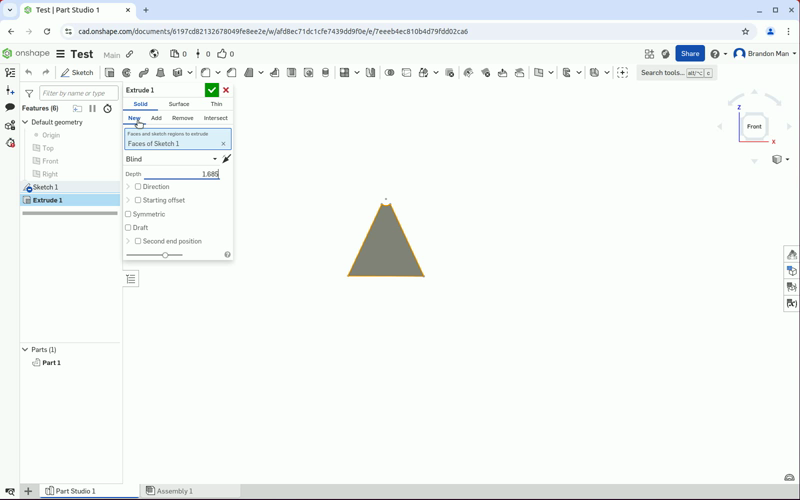
key(enter)
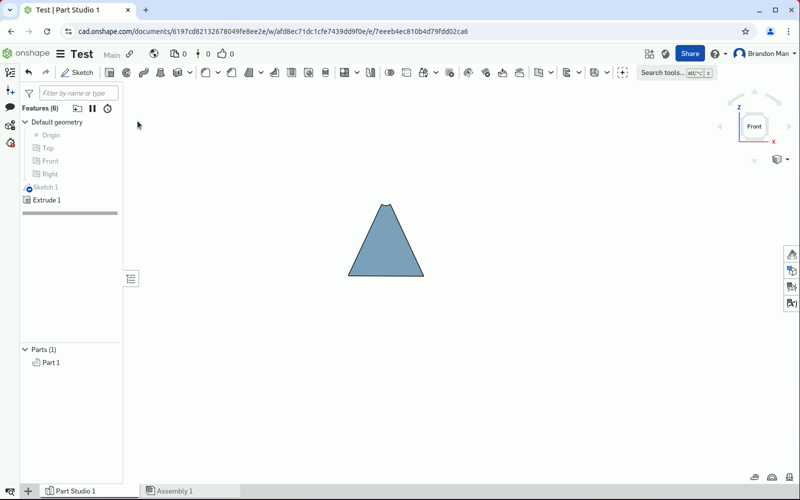
key(shift+h)
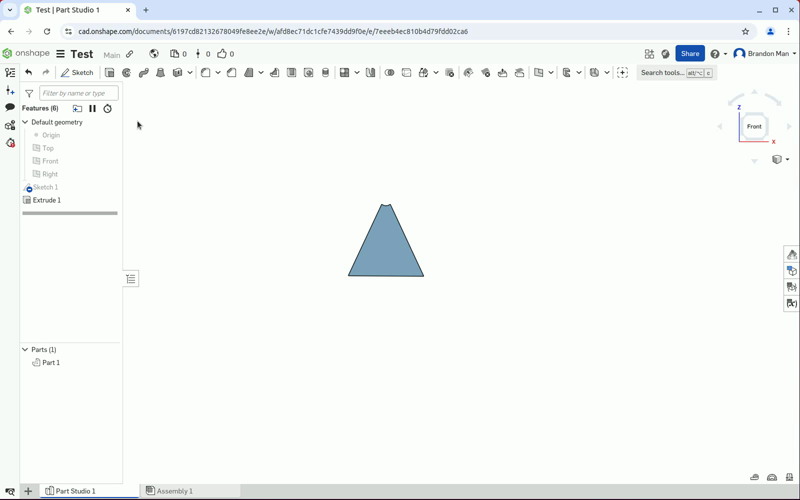
key(shift+h)
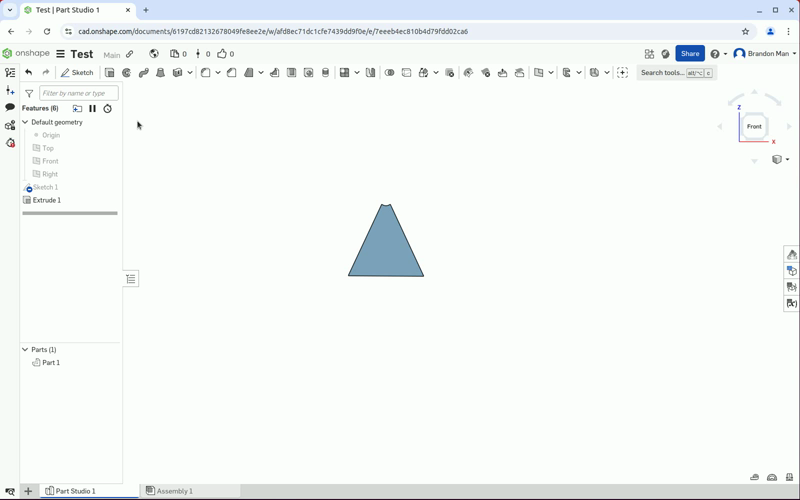
mouse_move(73, 189)
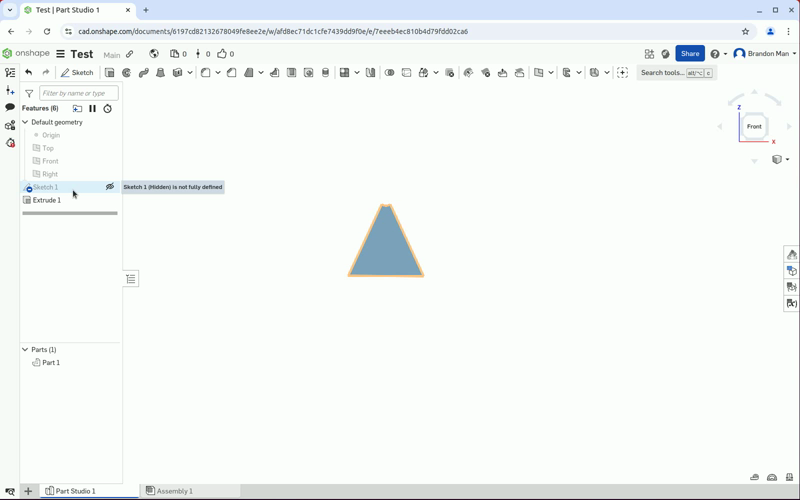
click(73, 189)
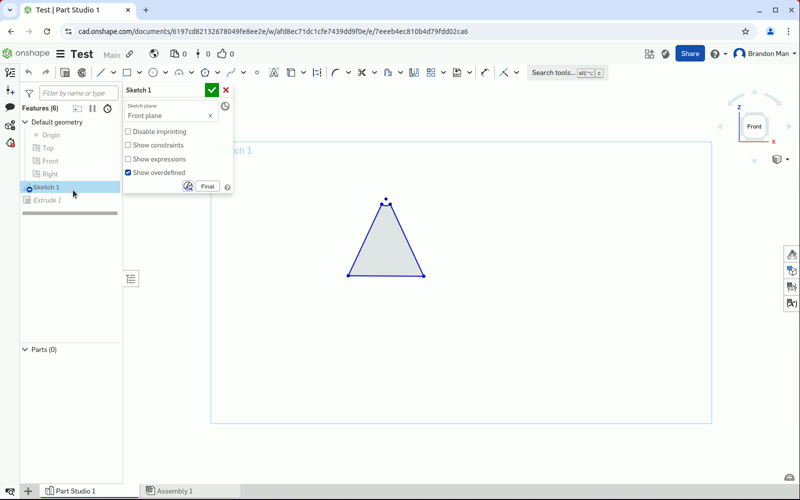
mouse_move(229, 92)
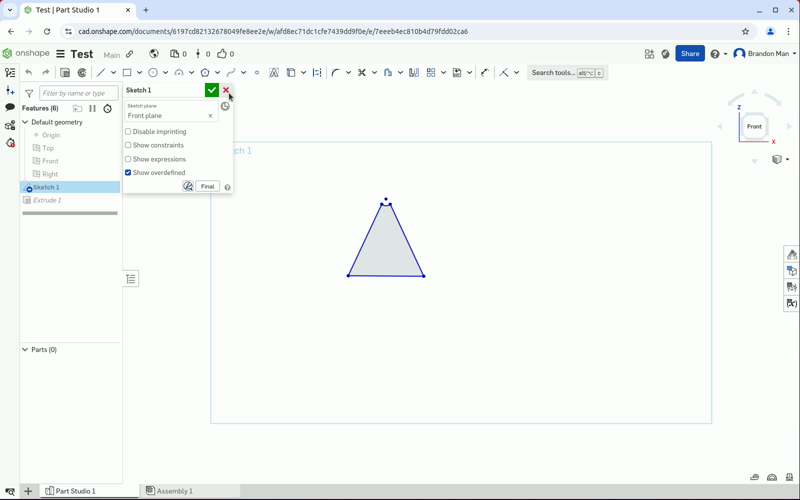
click(229, 92)
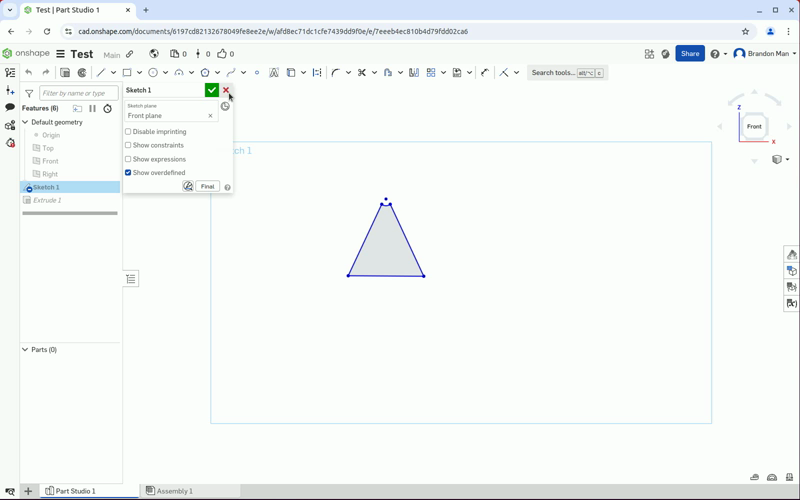
key(shift+s)
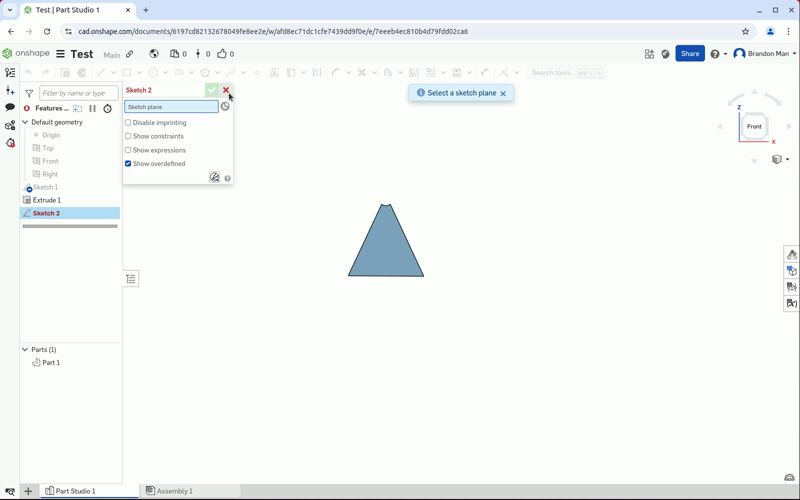
mouse_move(73, 163)
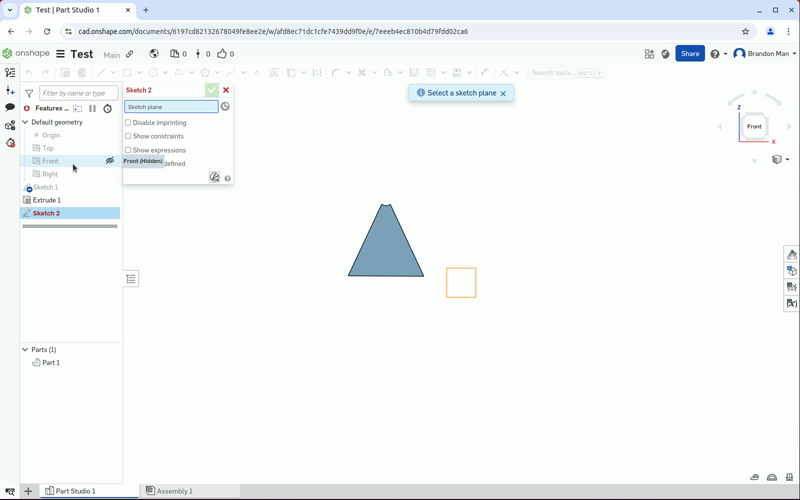
click(73, 163)
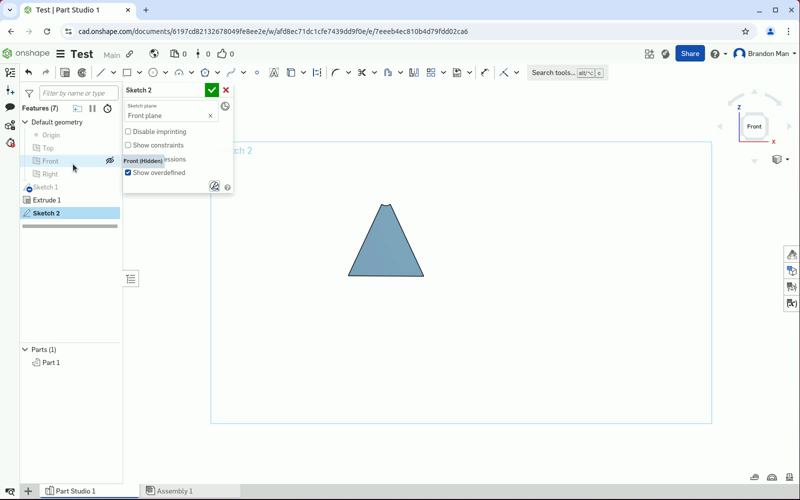
mouse_move(73, 352)
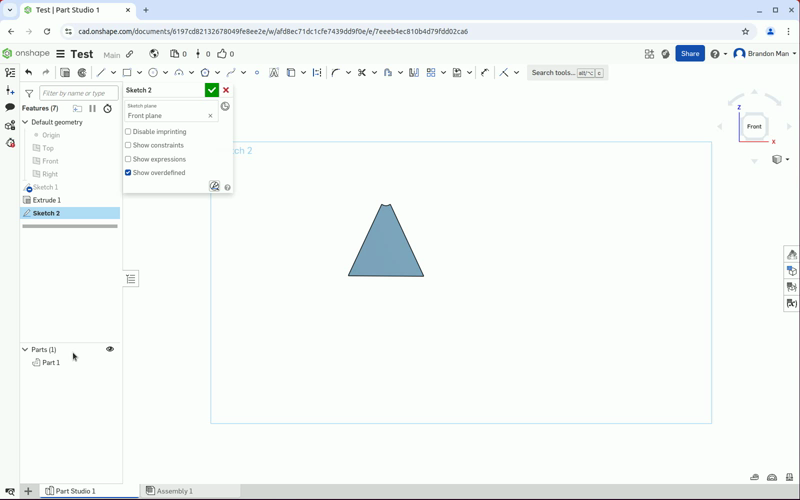
key(y)
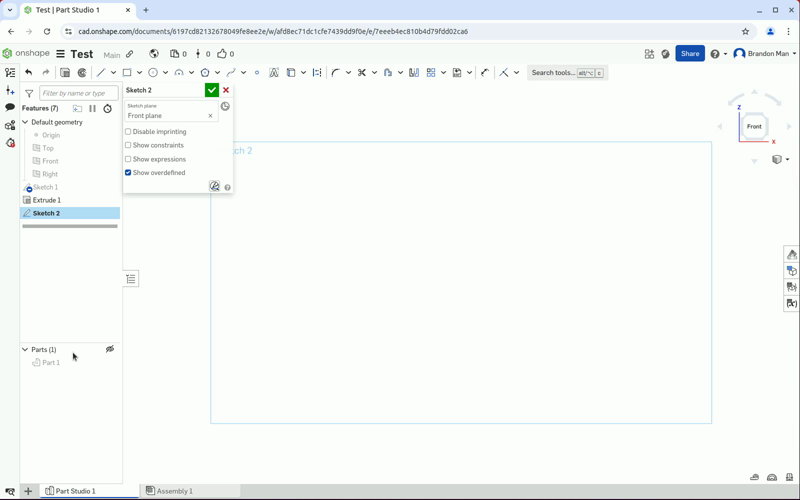
key(l)
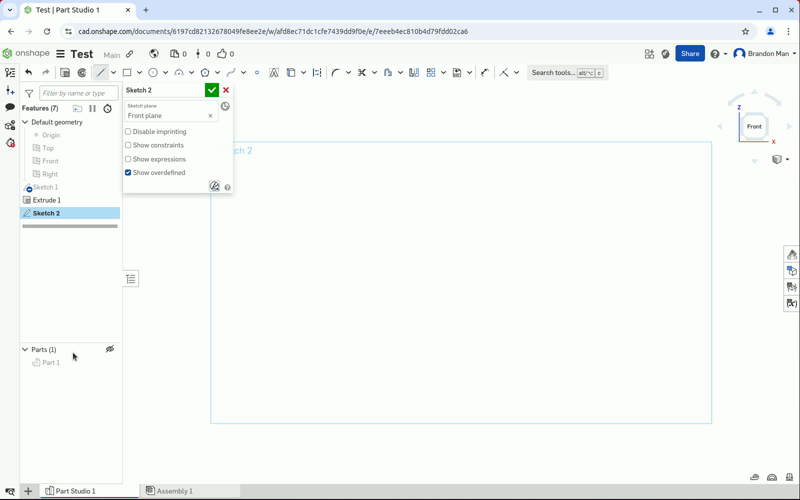
key_down(shift)
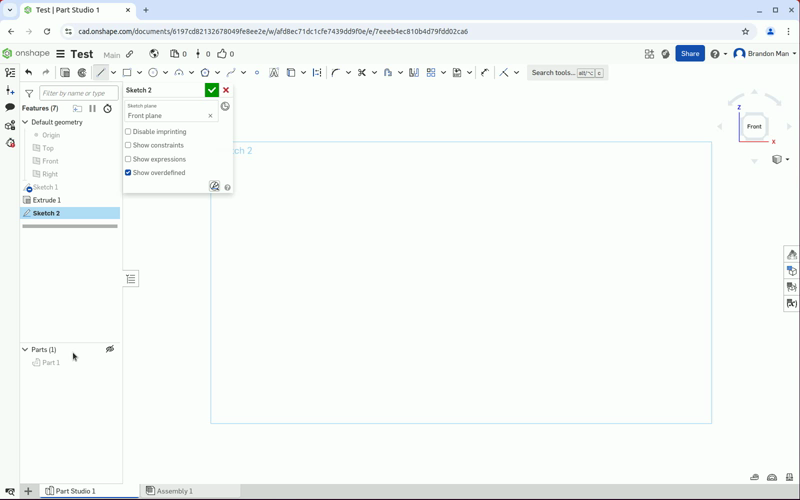
mouse_move(380, 205)
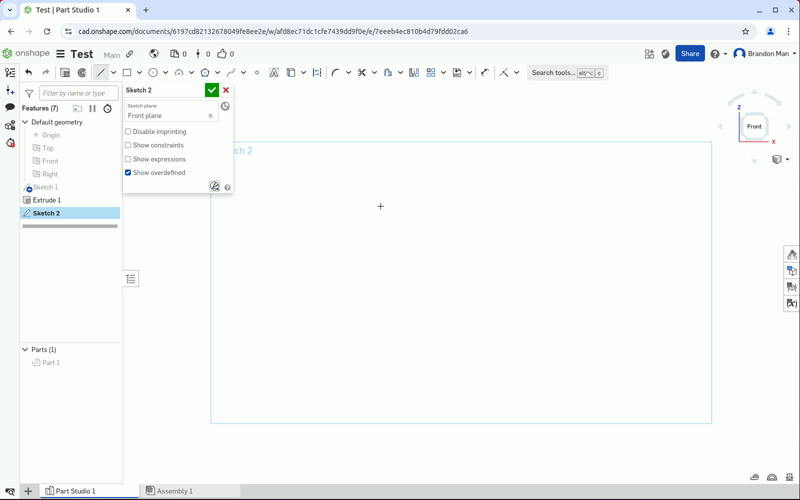
click(380, 205)
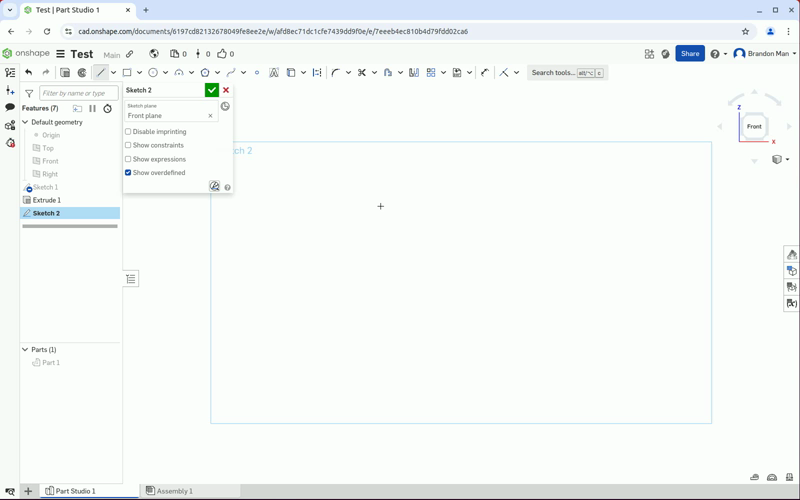
key_up(shift)
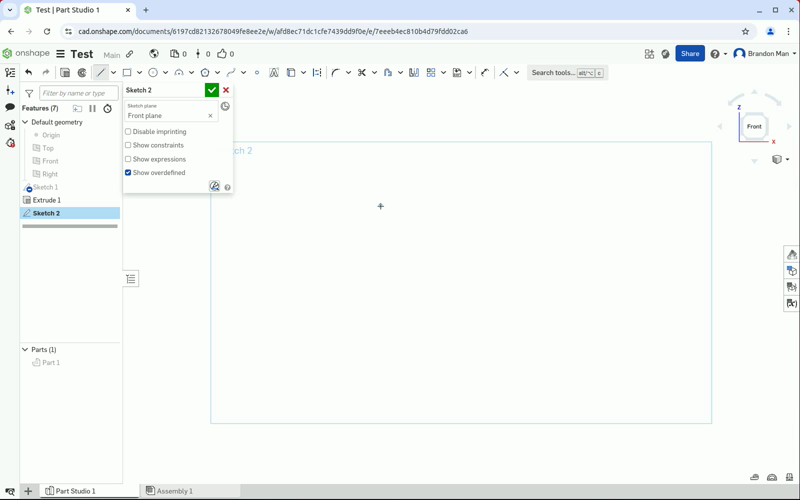
key_down(shift)
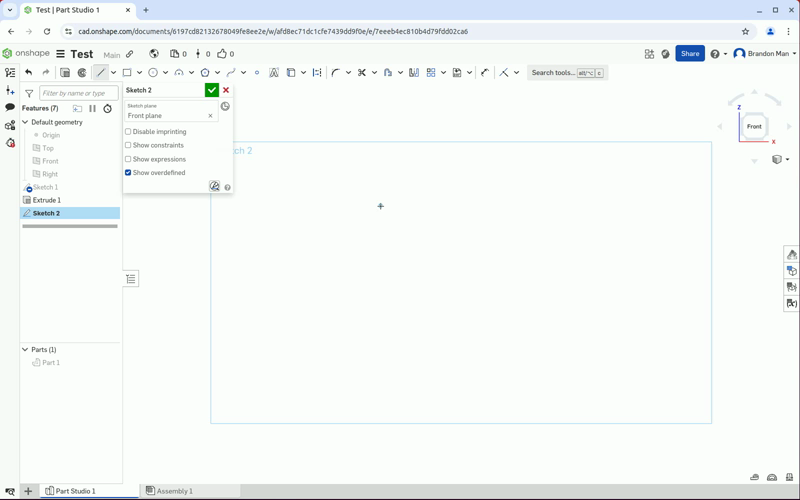
mouse_move(410, 205)
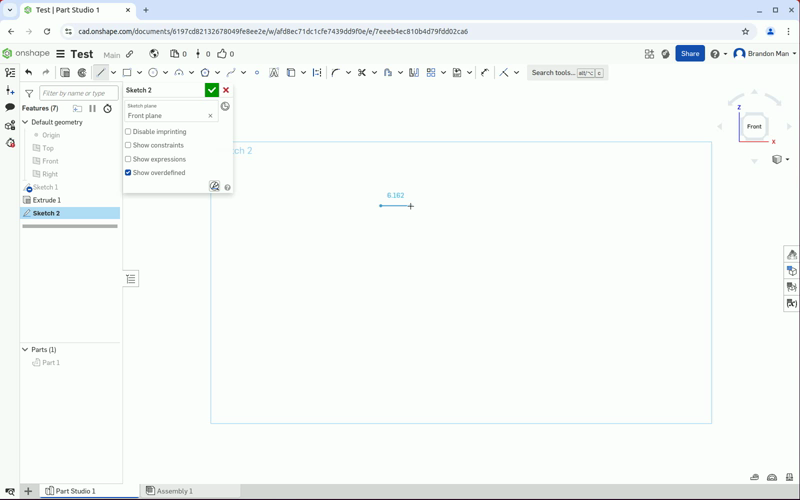
mouse_move(385, 195)
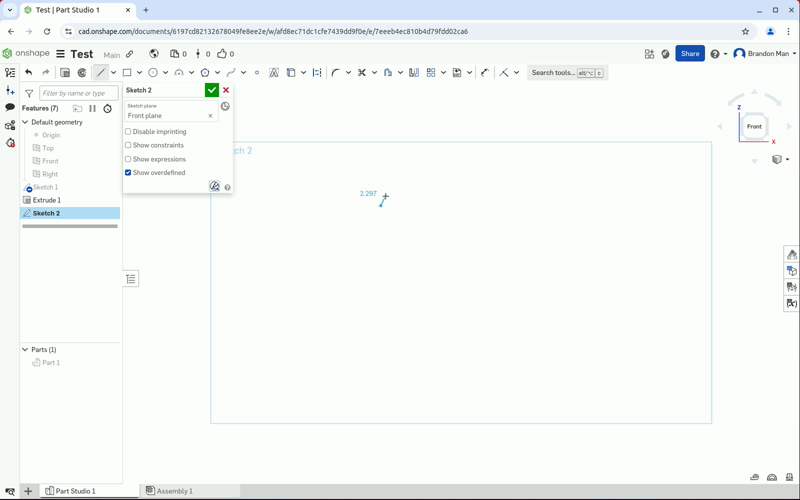
click(385, 195)
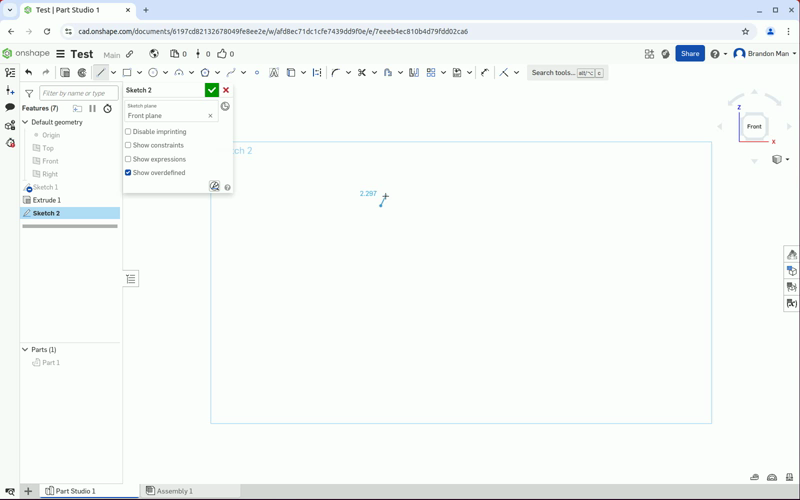
key_up(shift)
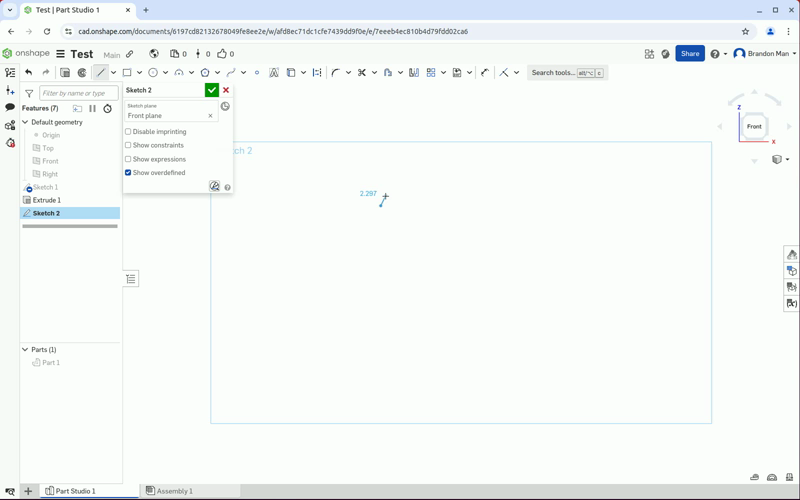
key_down(shift)
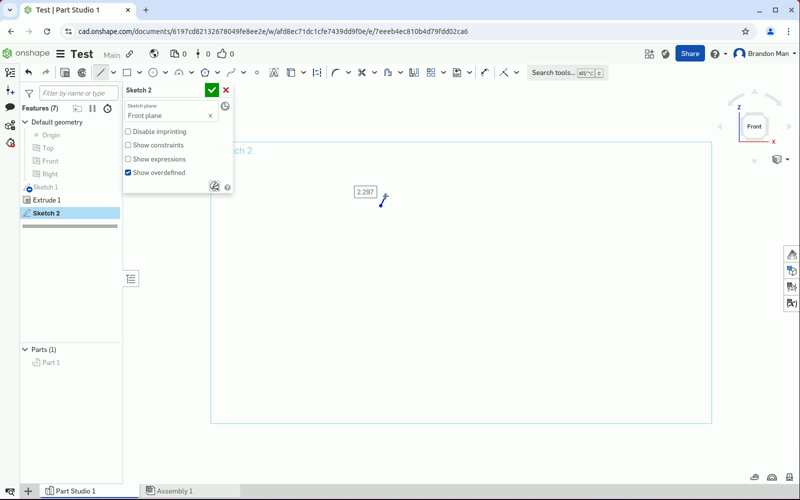
mouse_move(415, 195)
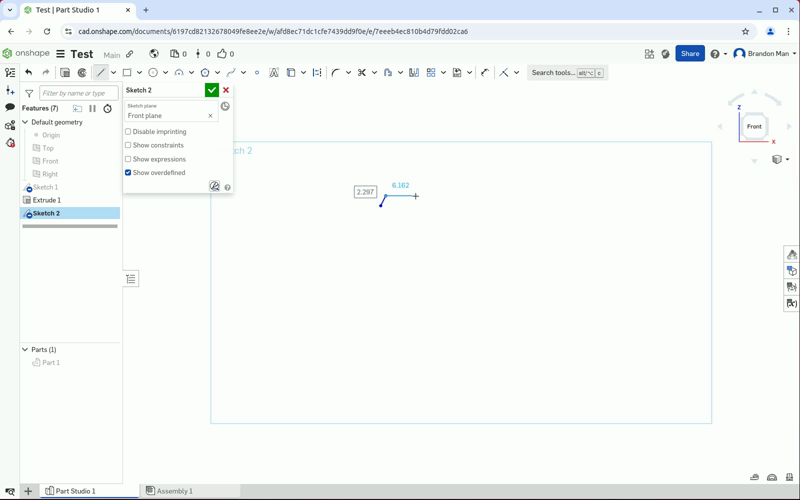
mouse_move(390, 205)
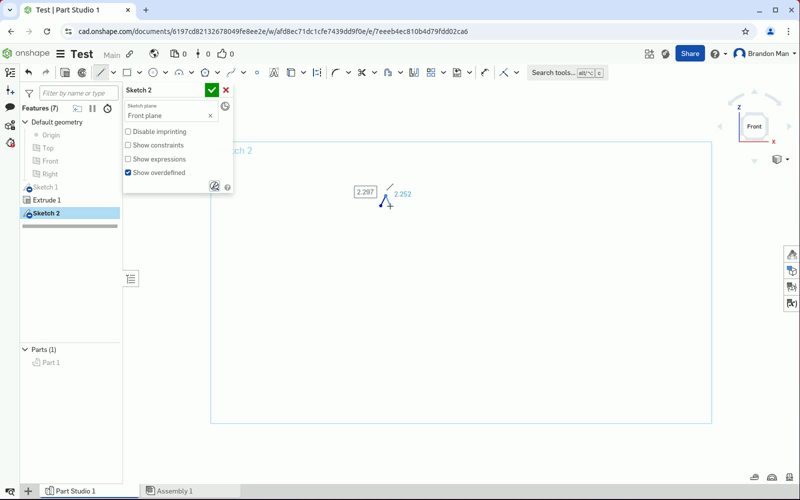
click(390, 205)
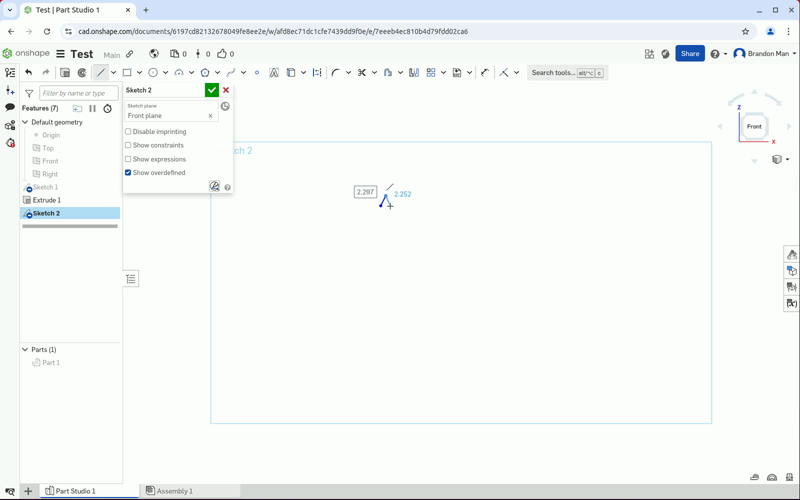
key_up(shift)
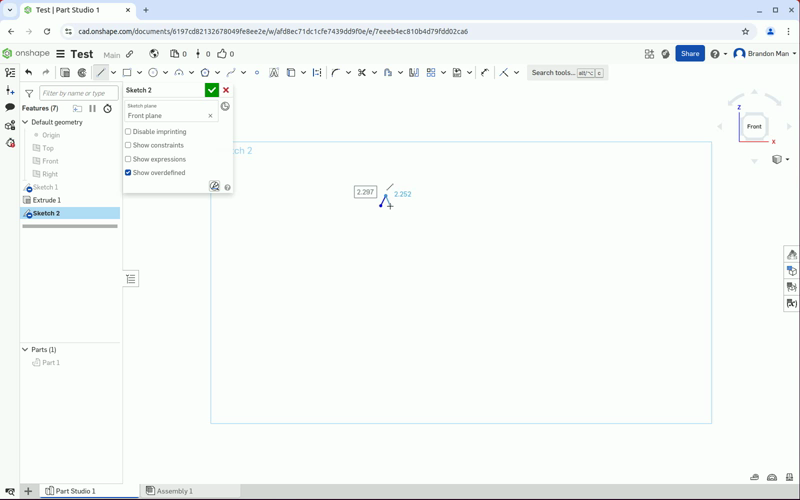
key(esc)
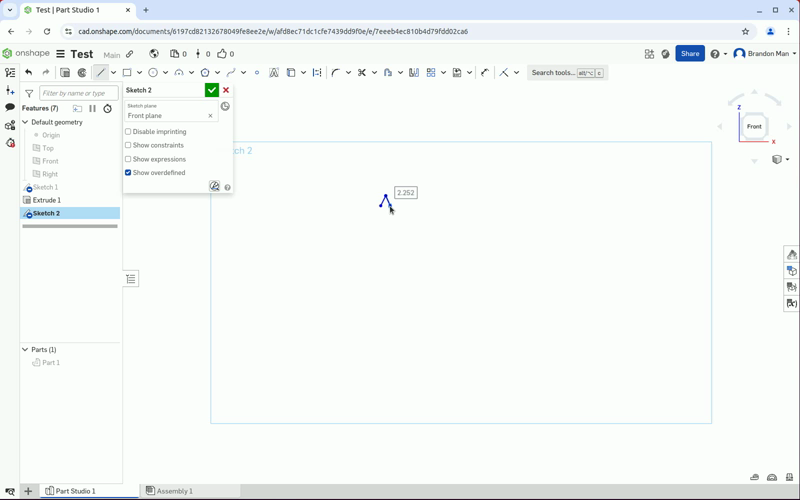
key(a)
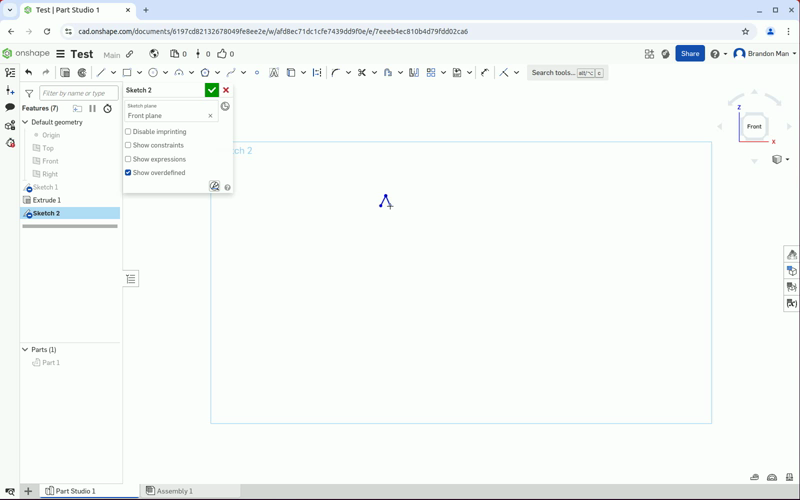
mouse_move(390, 205)
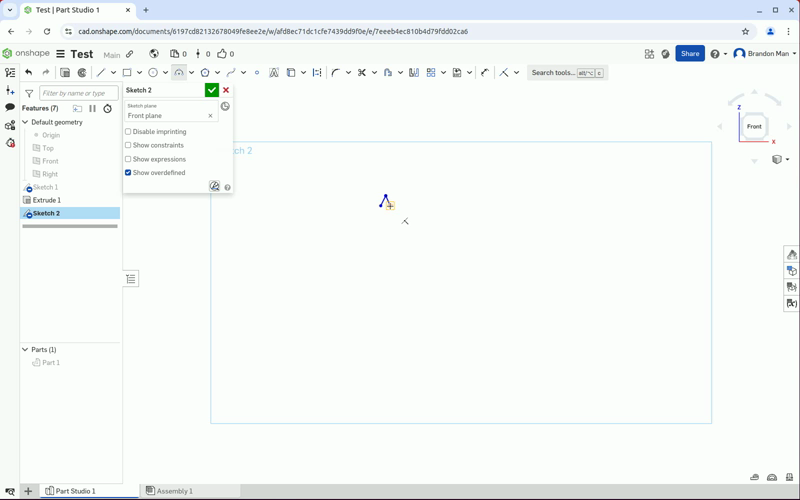
click(390, 205)
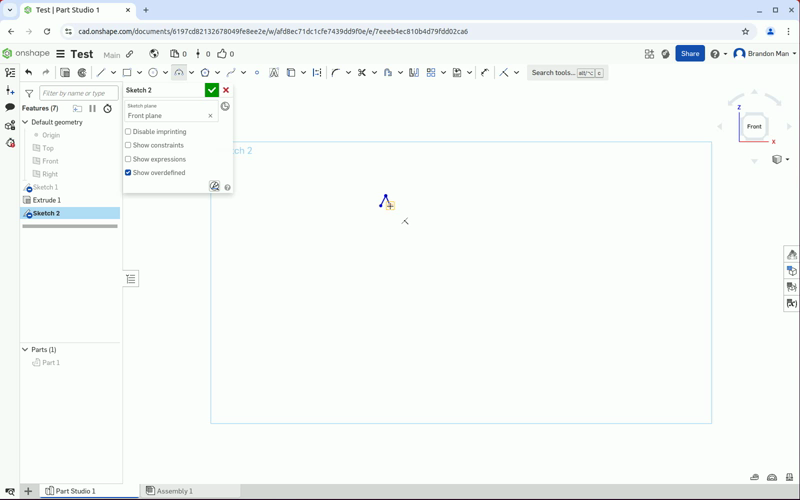
mouse_move(380, 205)
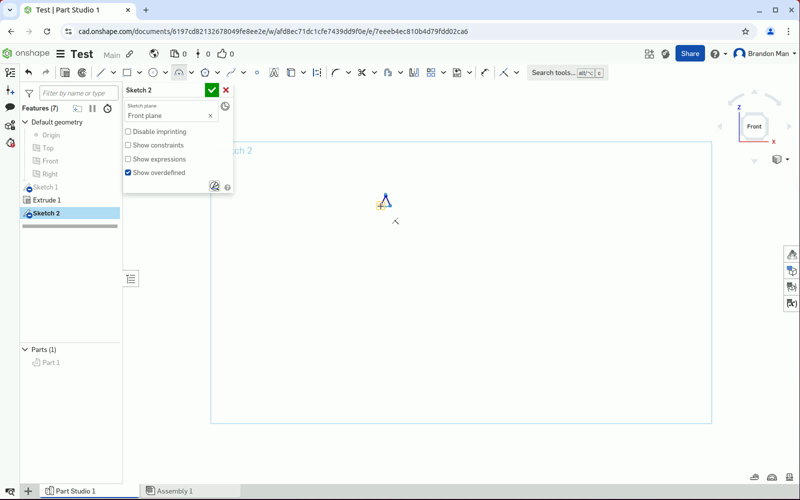
click(380, 205)
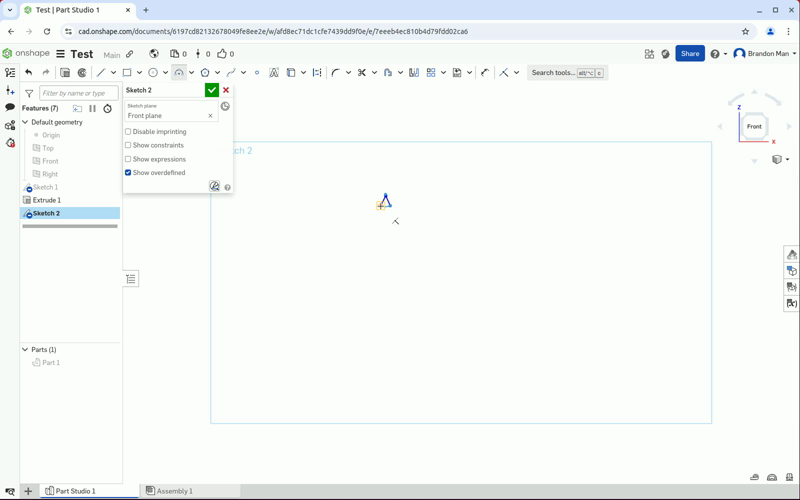
key_down(shift)
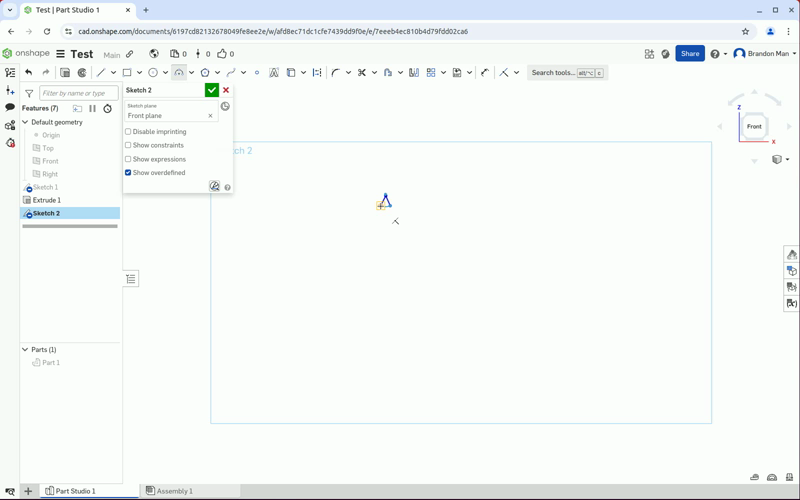
mouse_move(385, 185)
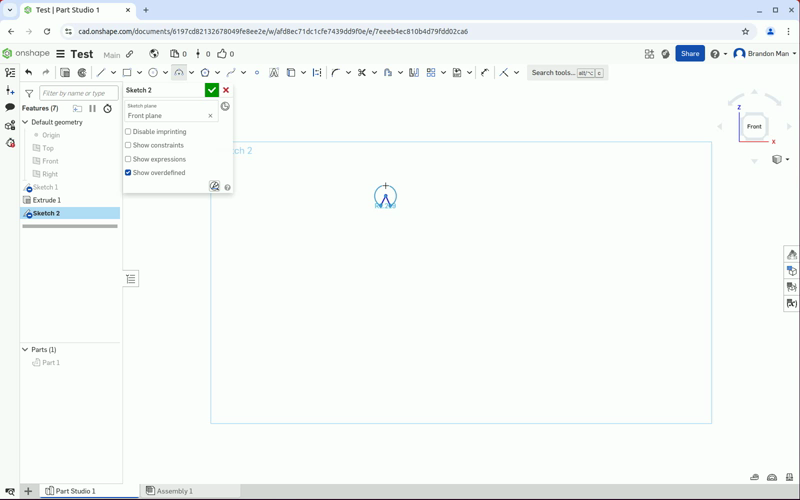
click(385, 185)
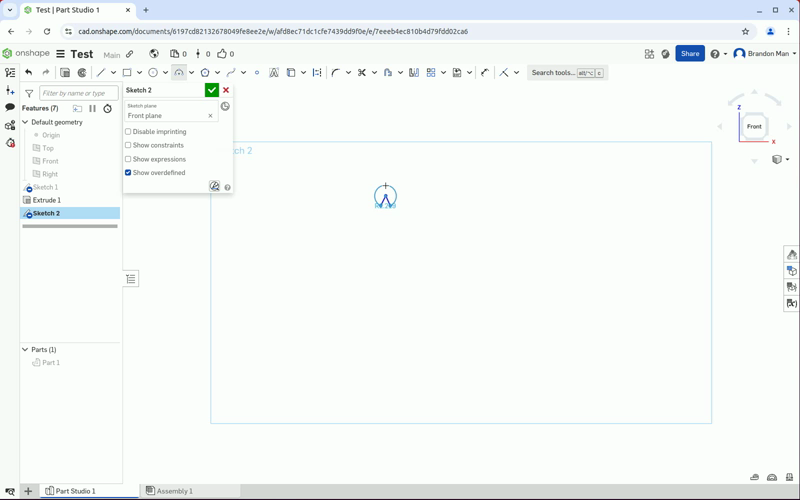
key_up(shift)
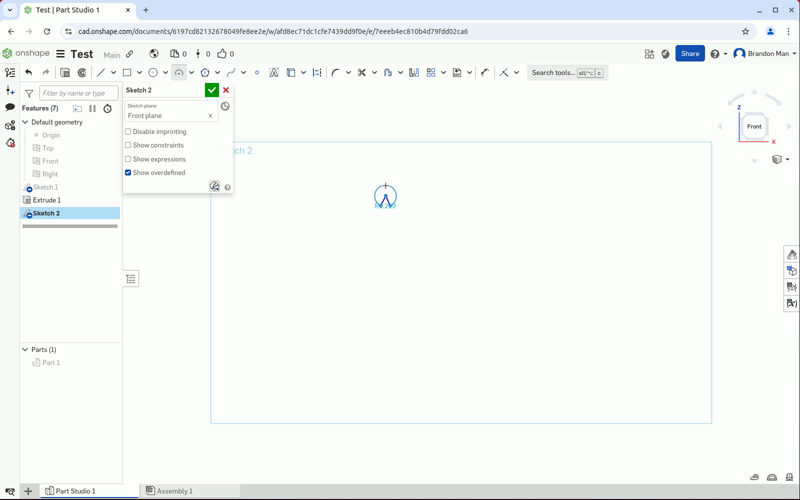
key(esc)
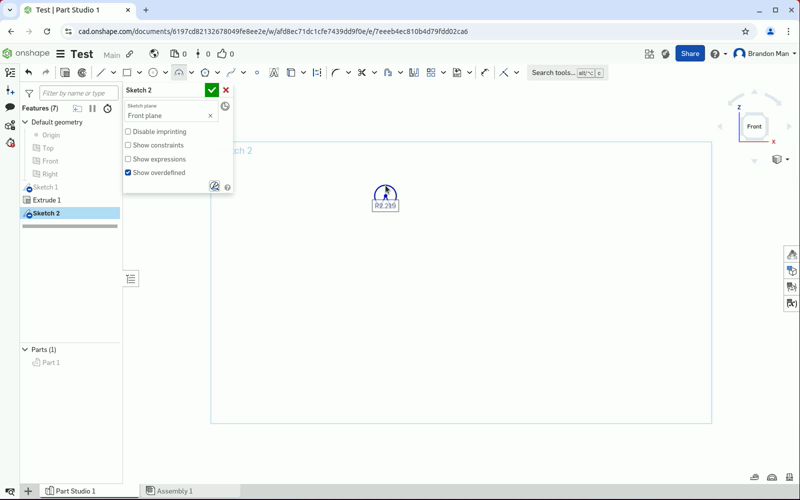
mouse_move(390, 193)
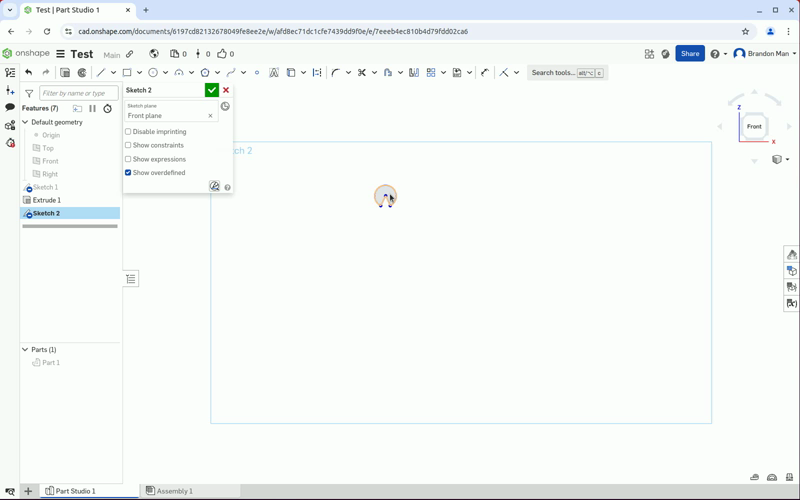
scroll(6)
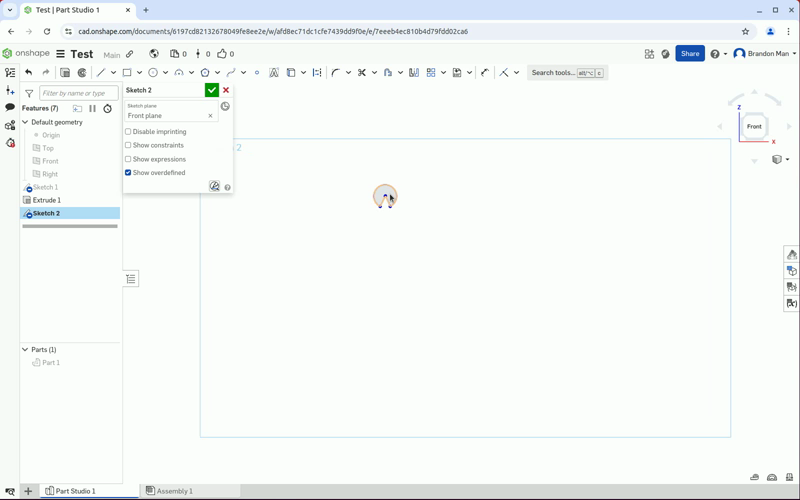
scroll(6)
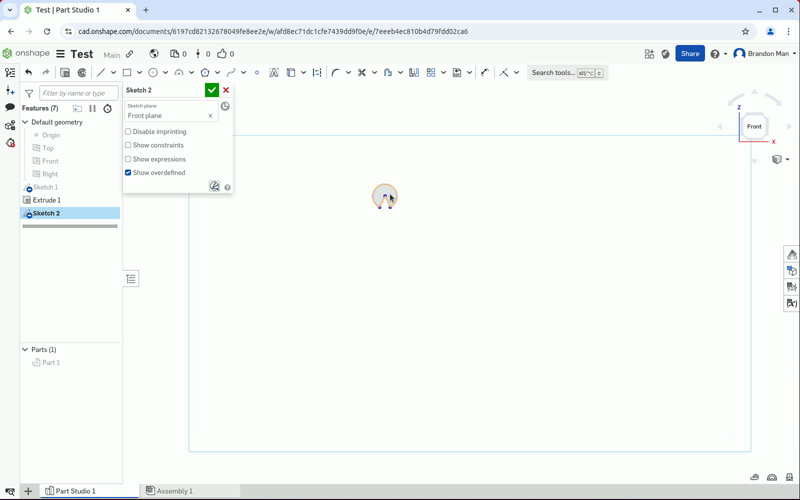
scroll(6)
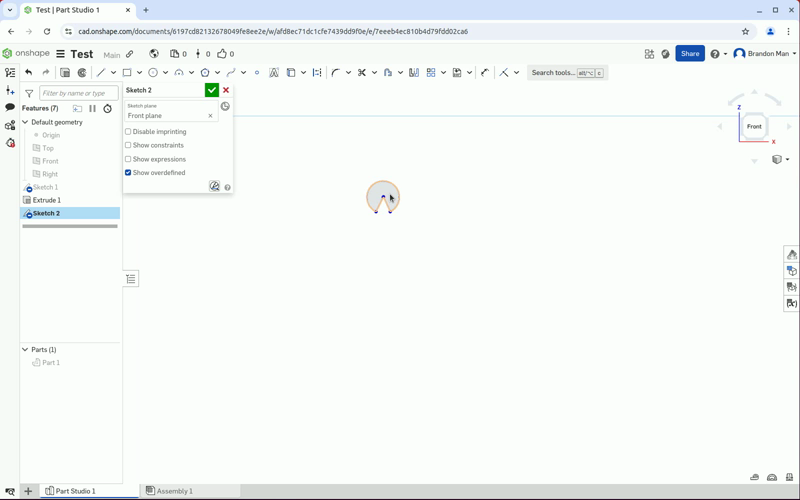
scroll(6)
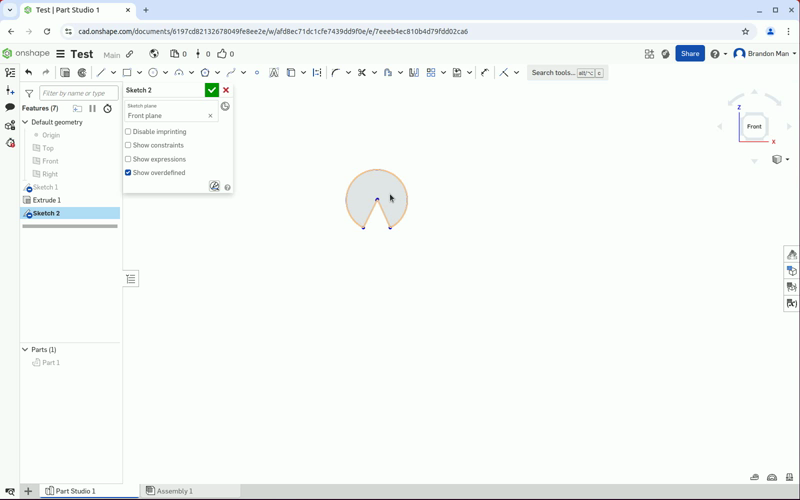
scroll(6)
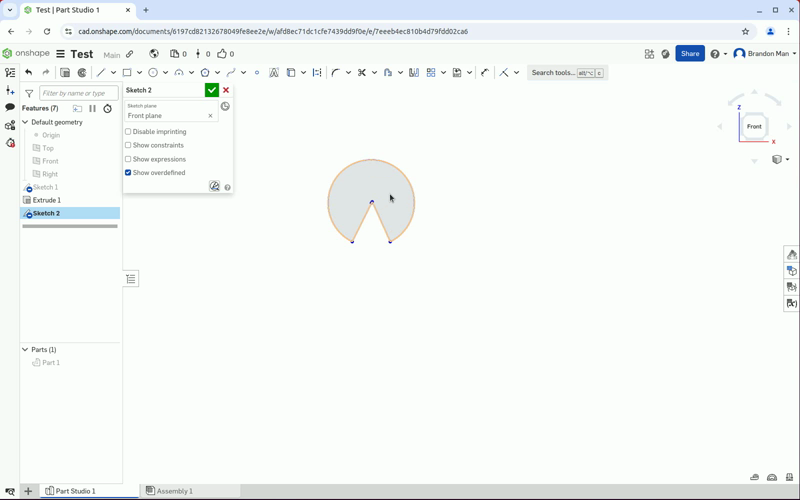
scroll(6)
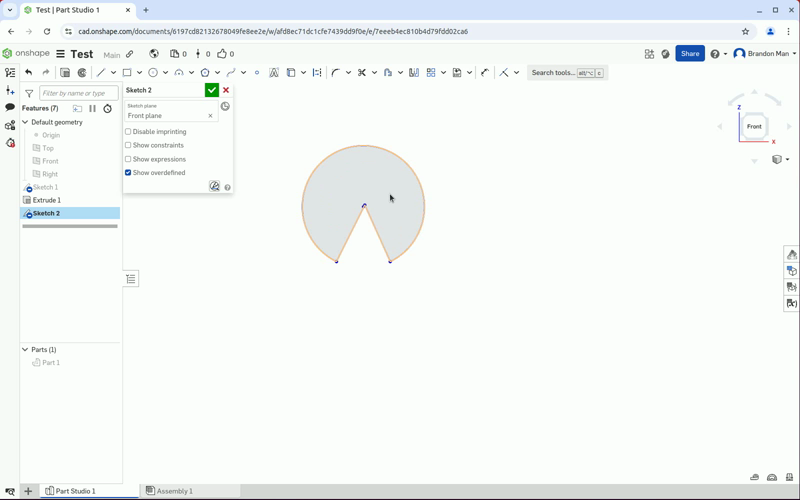
scroll(6)
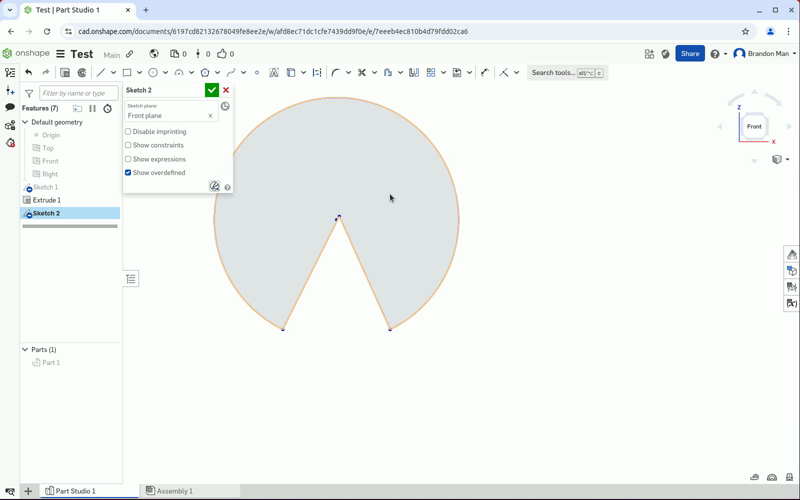
click(390, 193)
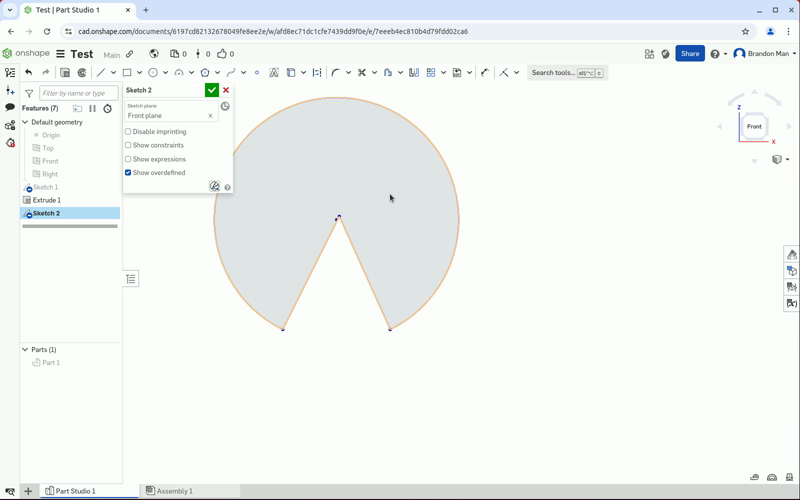
scroll(-6)
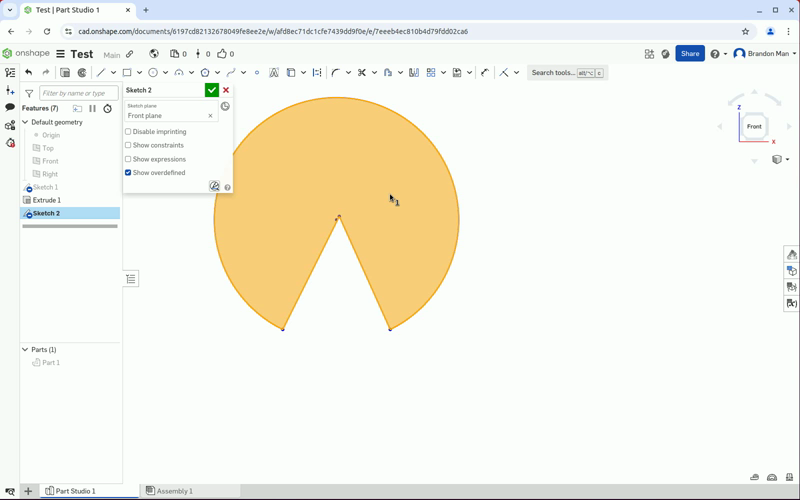
scroll(-6)
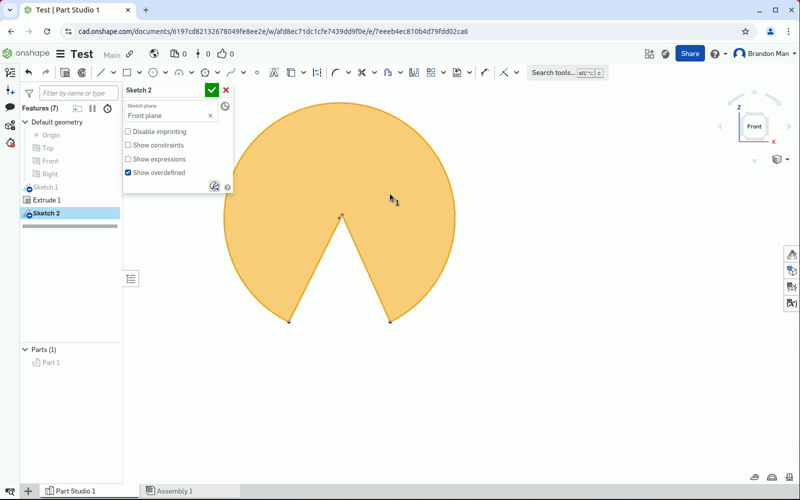
scroll(-6)
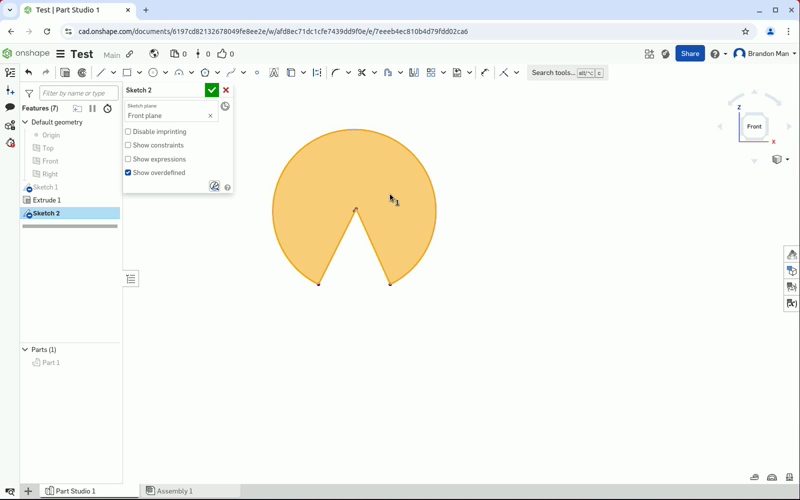
scroll(-6)
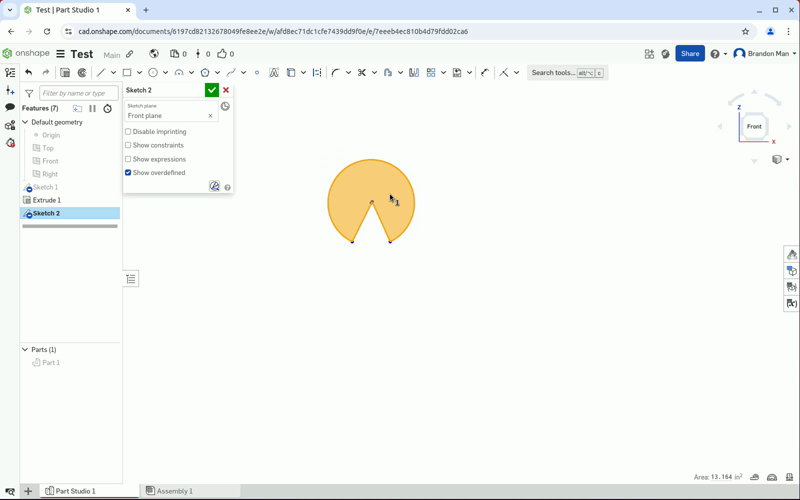
scroll(-6)
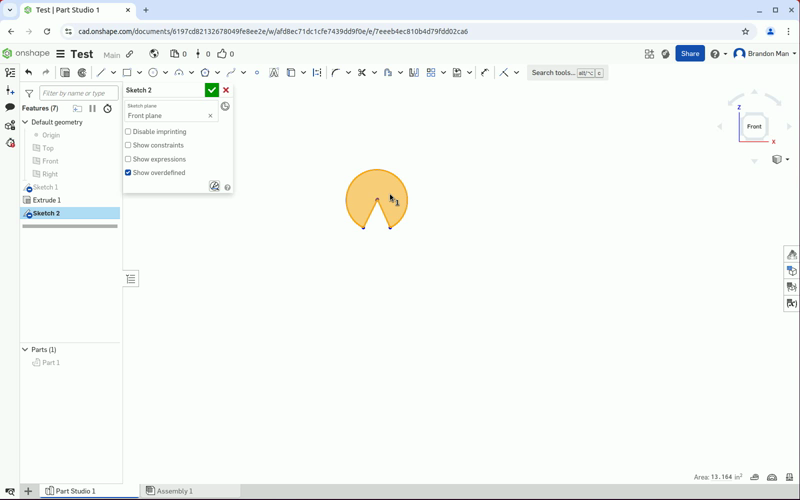
scroll(-6)
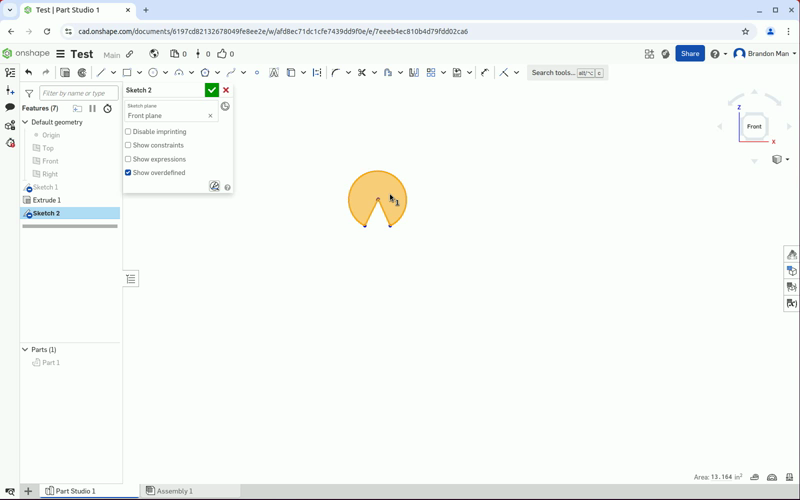
scroll(-6)
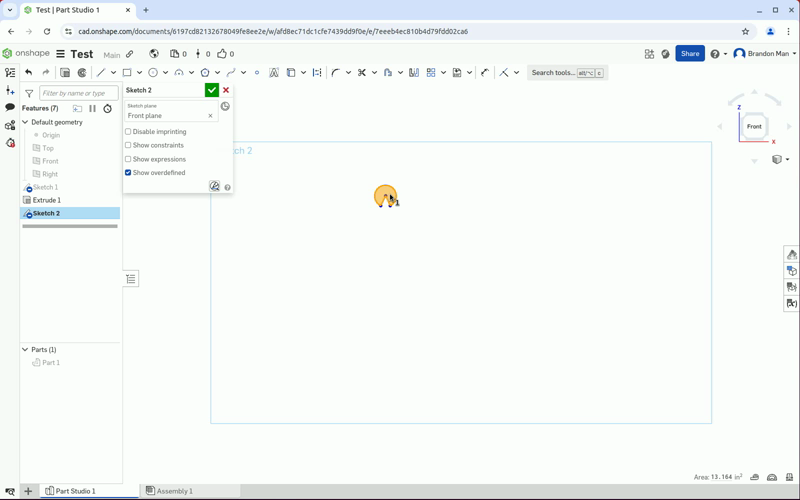
mouse_move(73, 352)
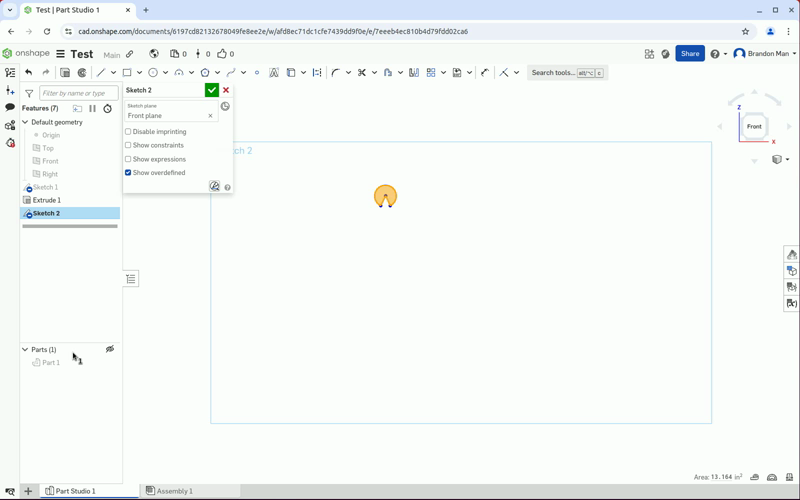
key(shift+y)
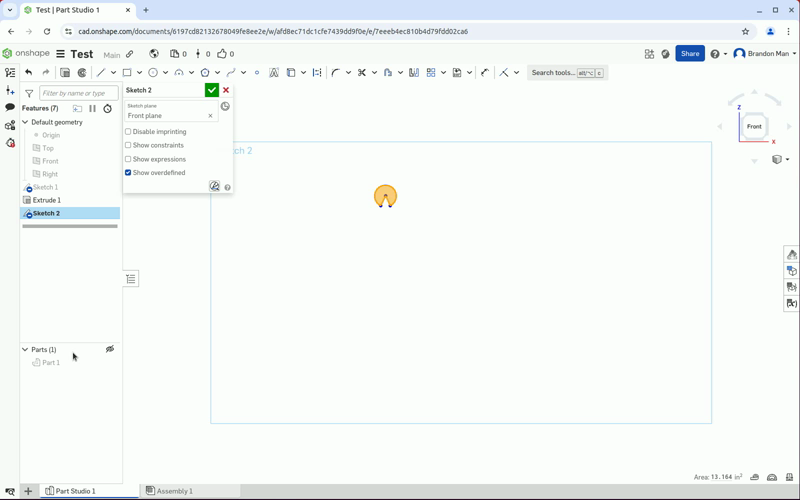
key(shift+e)
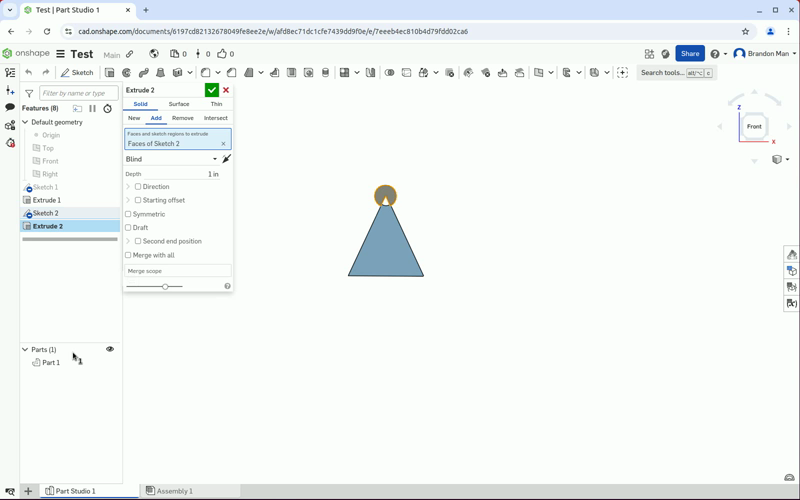
mouse_move(143, 106)
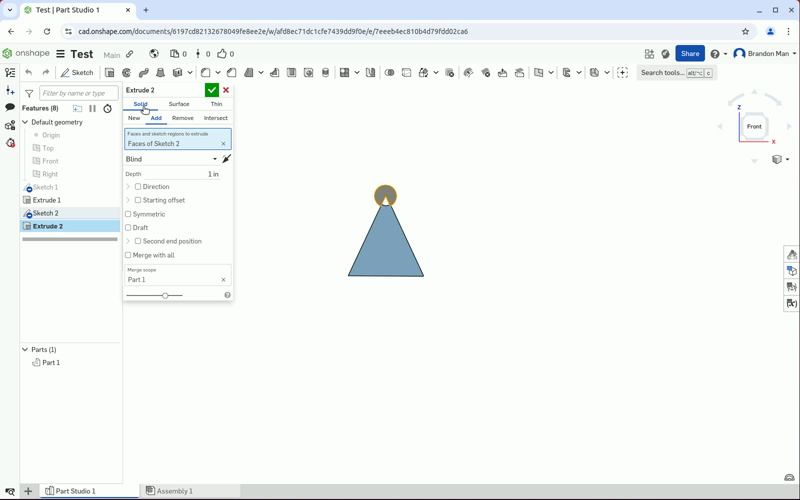
click(143, 106)
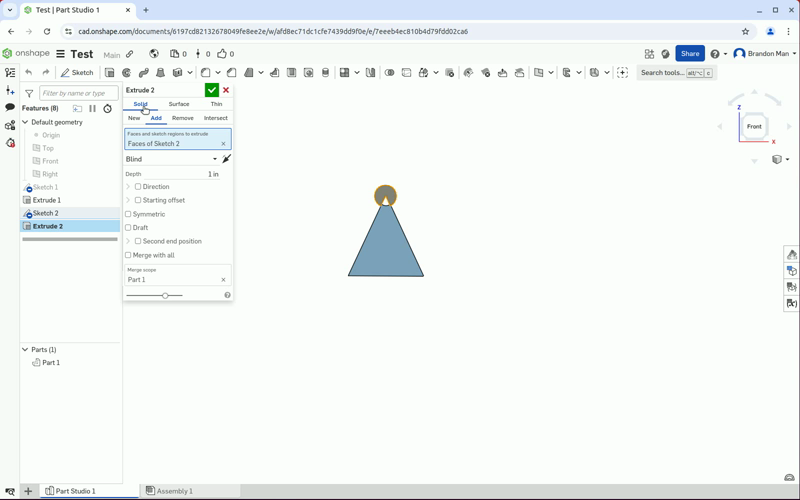
mouse_move(137, 120)
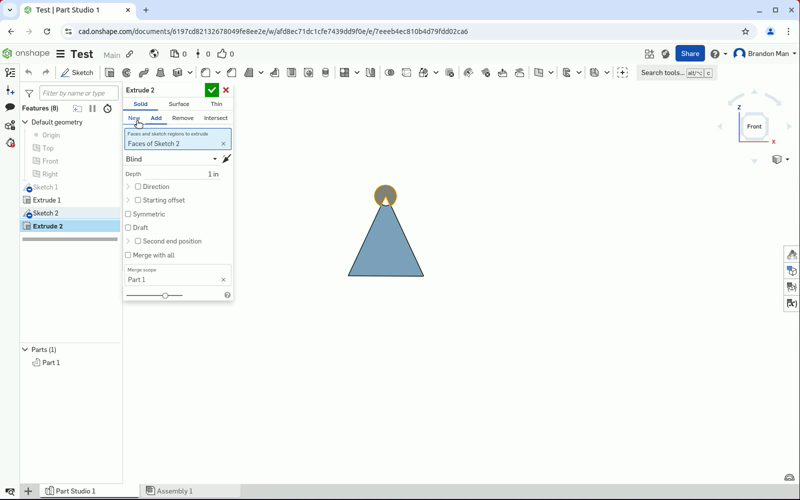
click(137, 120)
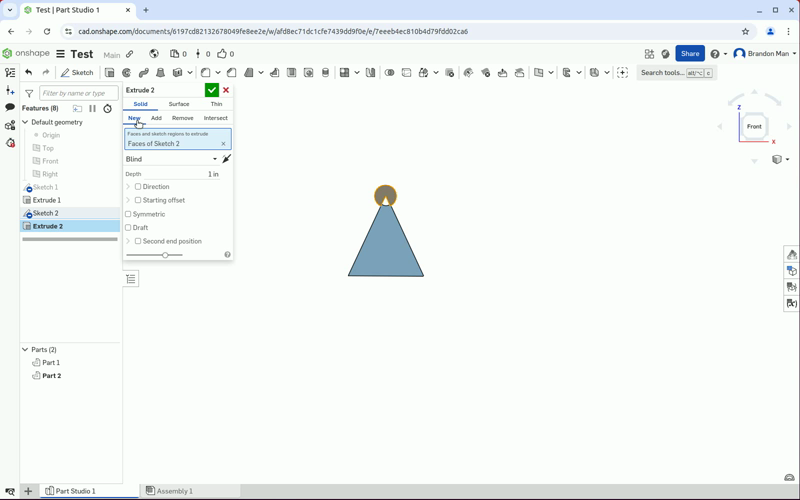
key(tab, 4)
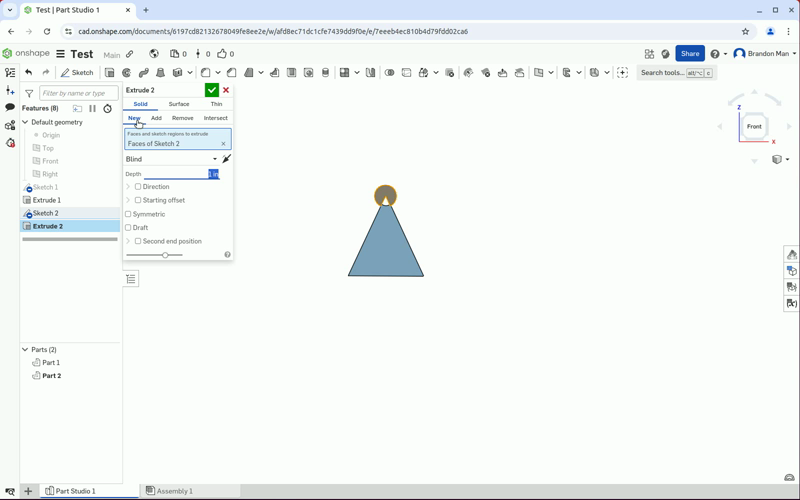
text(1.685)
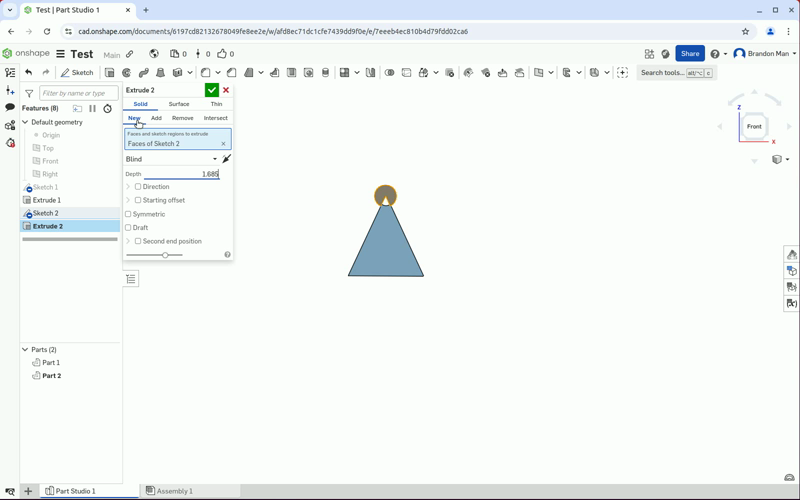
key(enter)
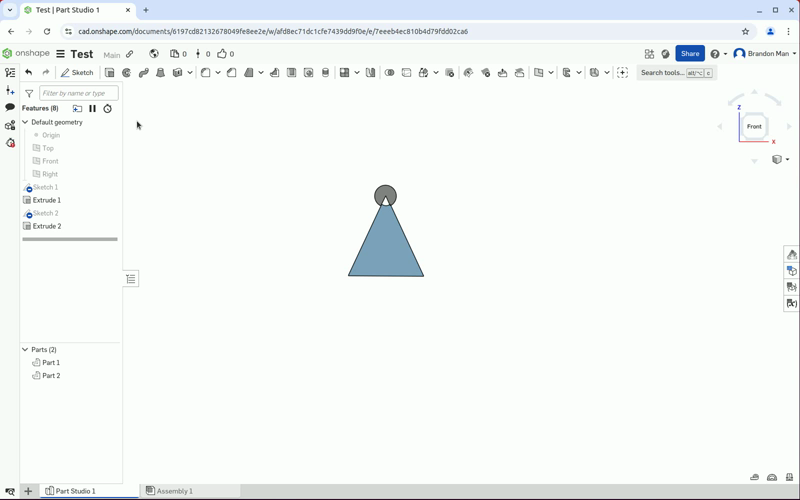
key(shift+h)
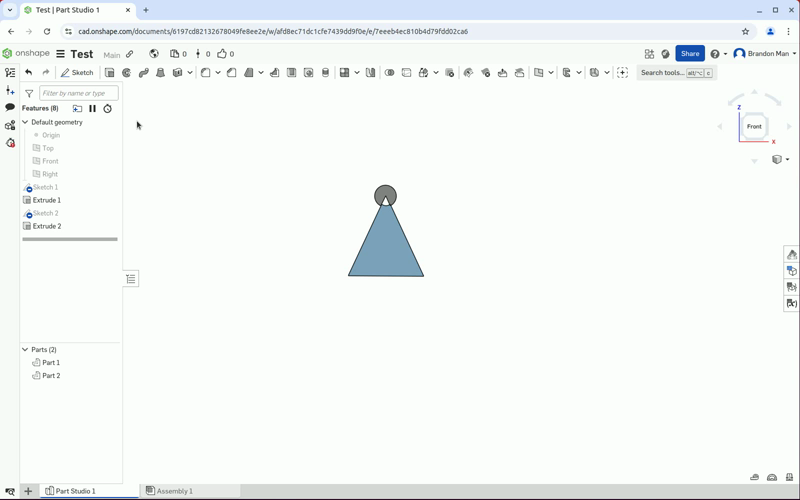
key(shift+h)
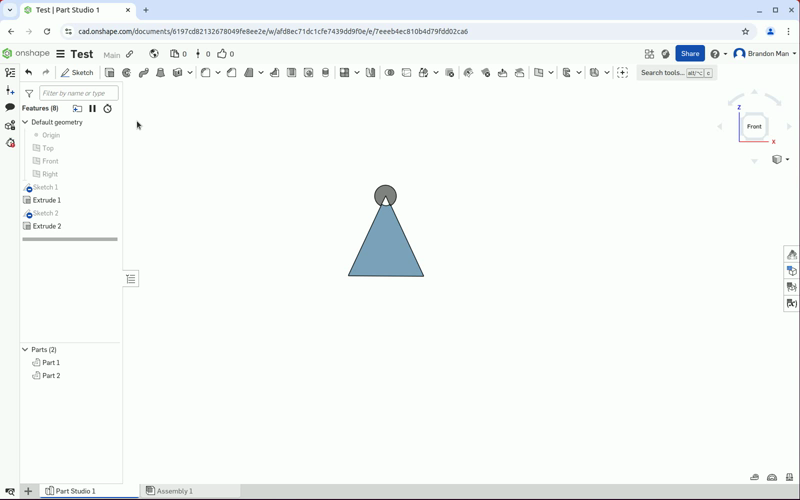
mouse_move(73, 189)
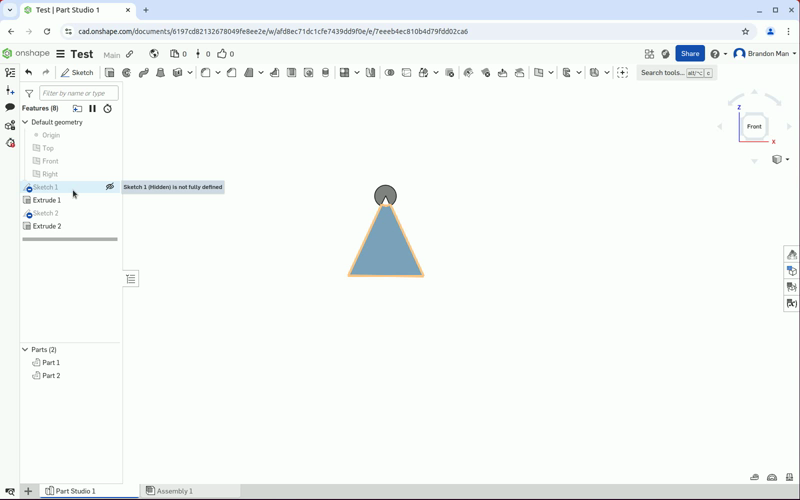
click(73, 189)
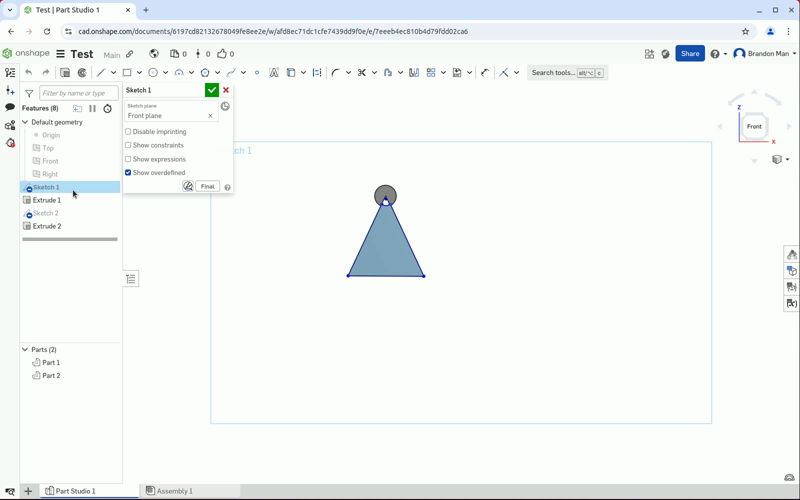
mouse_move(229, 92)
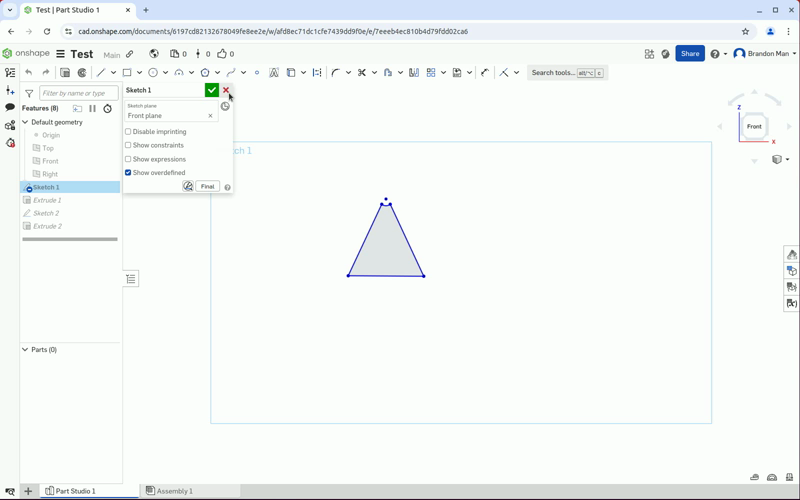
click(229, 92)
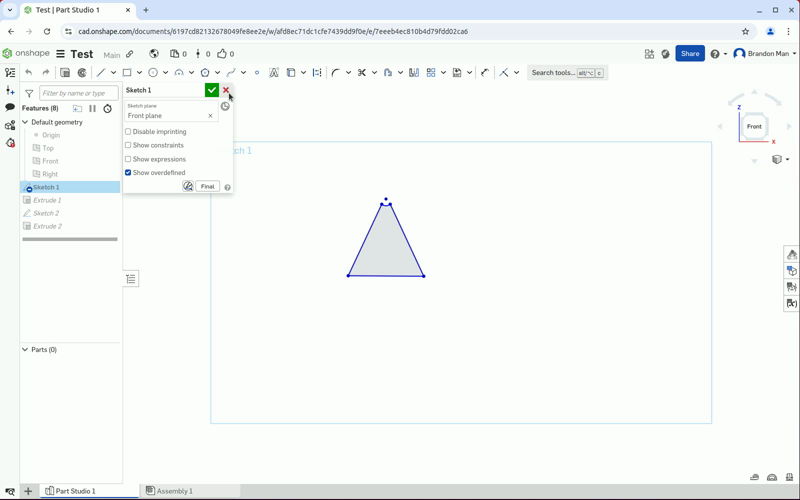
key(shift+s)
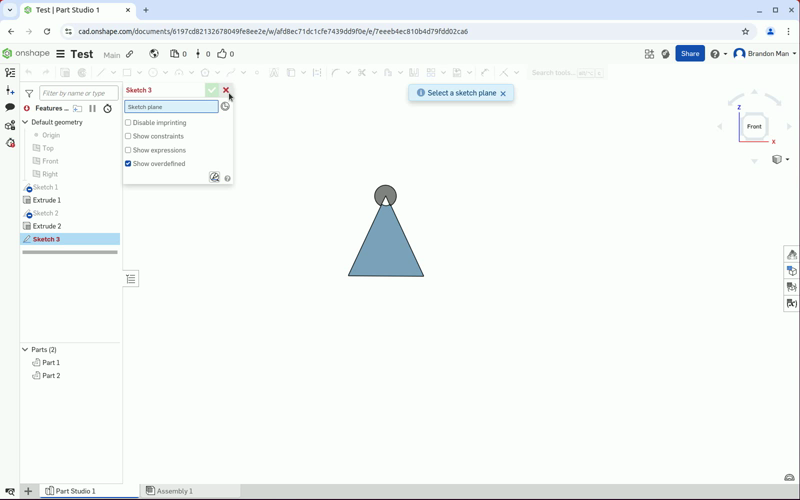
mouse_move(73, 163)
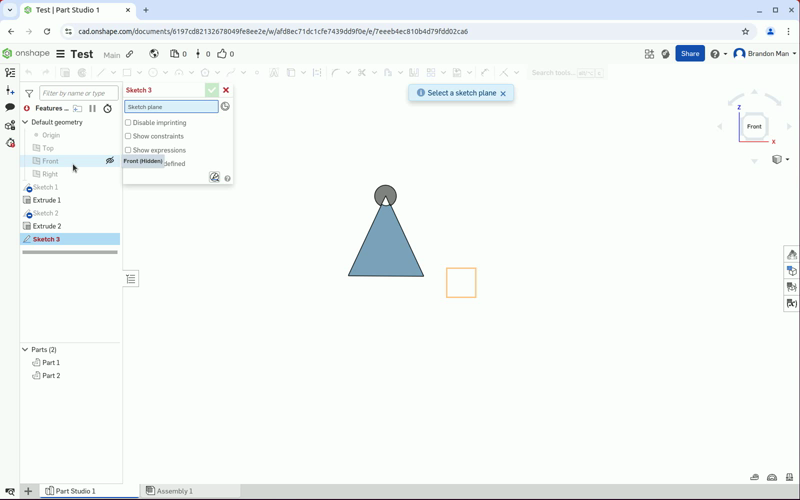
click(73, 163)
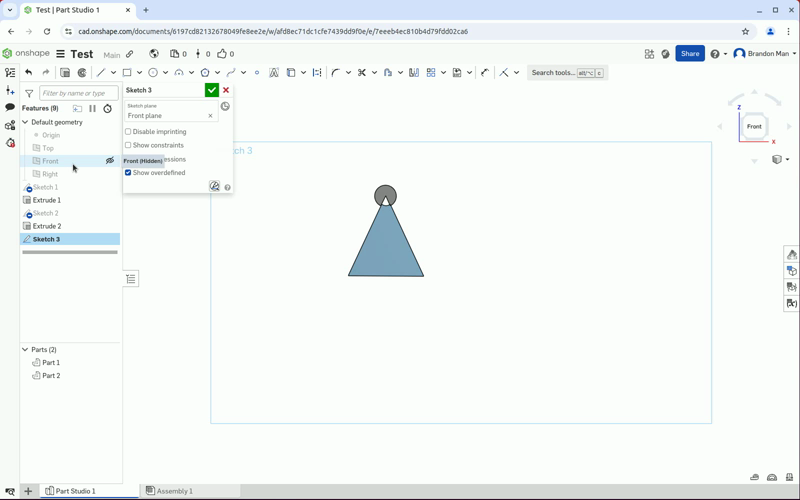
mouse_move(73, 352)
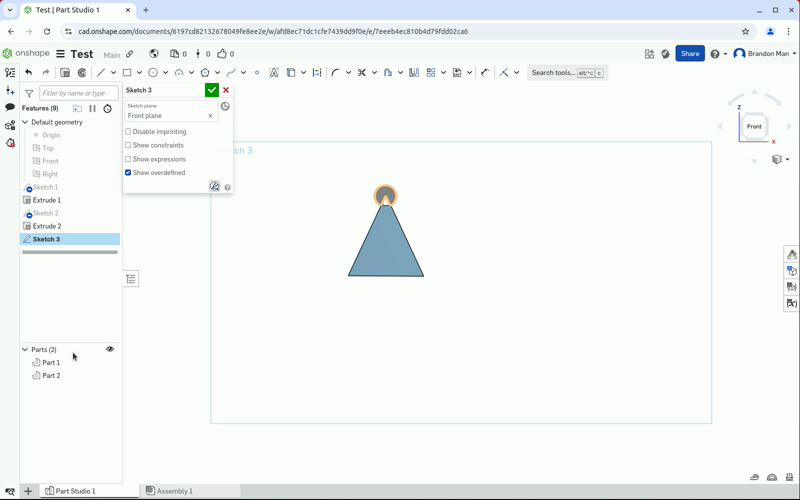
key(y)
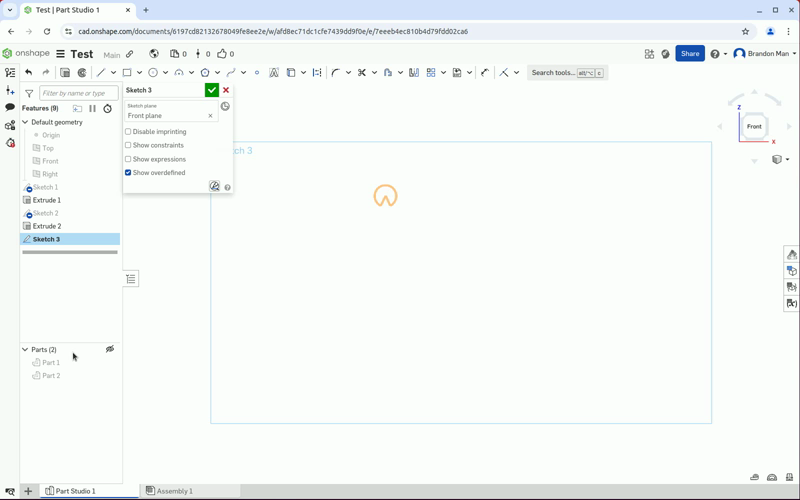
key(a)
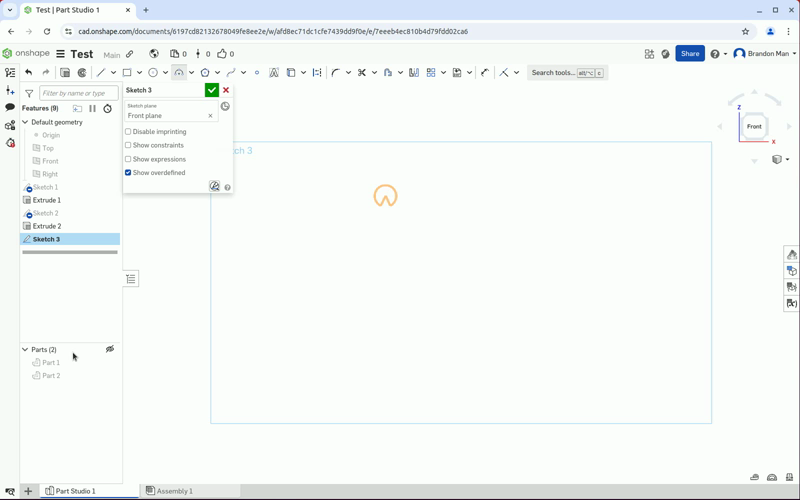
key_down(shift)
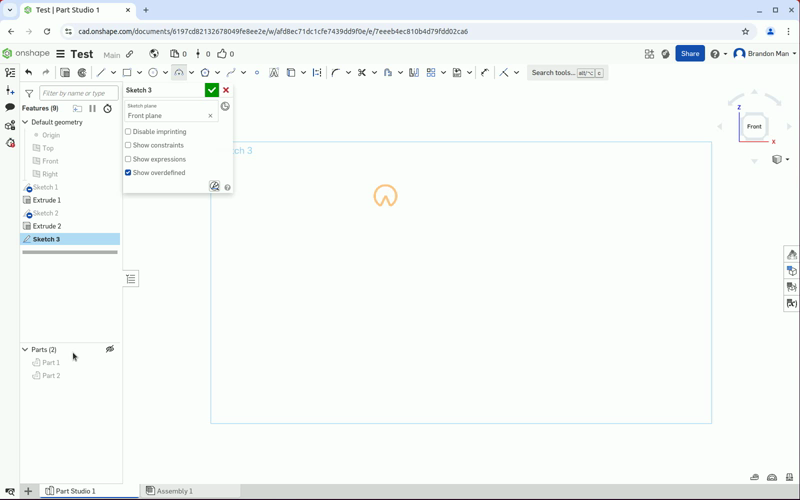
mouse_move(380, 205)
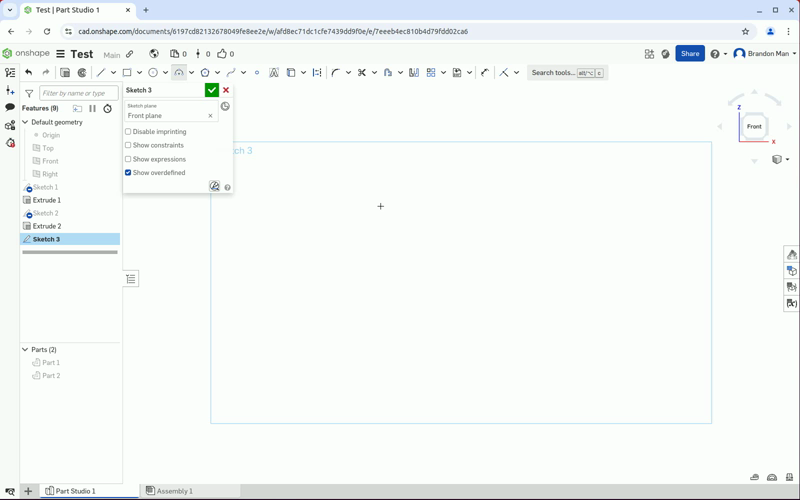
click(380, 205)
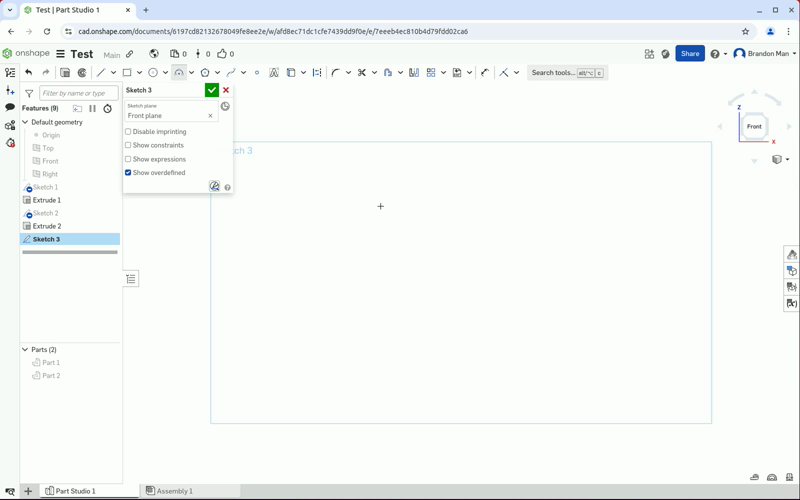
key_up(shift)
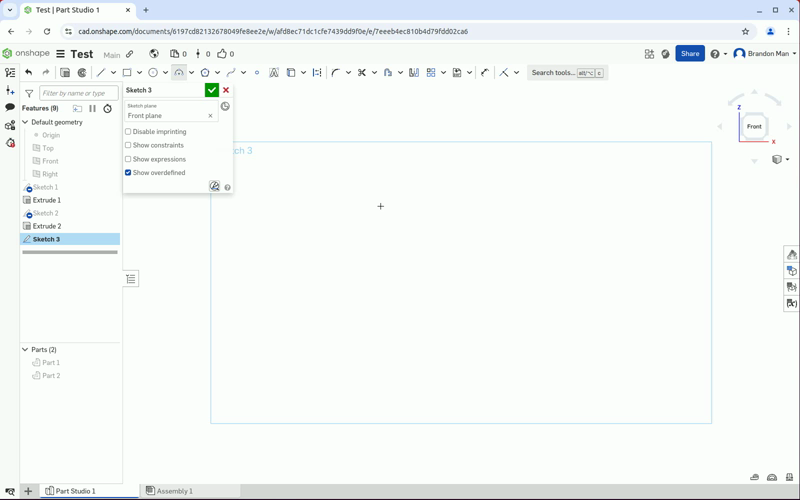
key_down(shift)
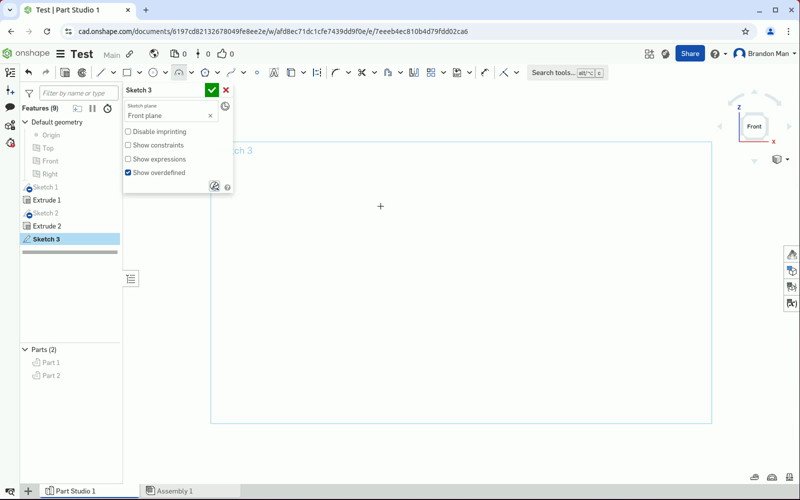
mouse_move(390, 205)
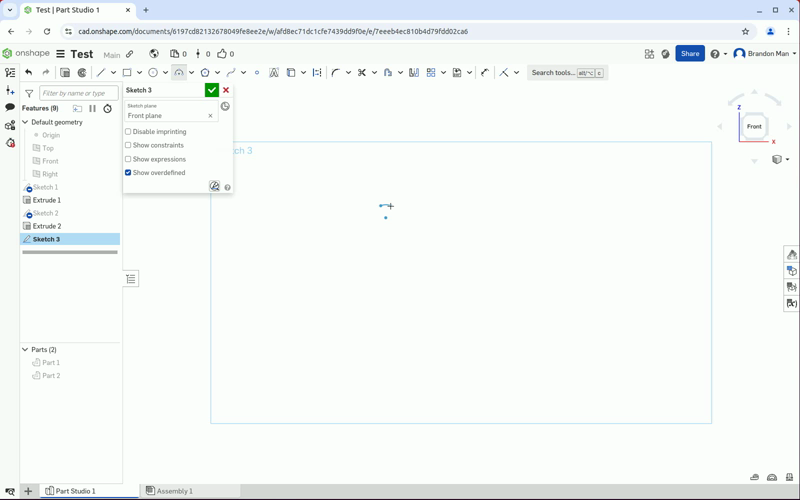
click(390, 205)
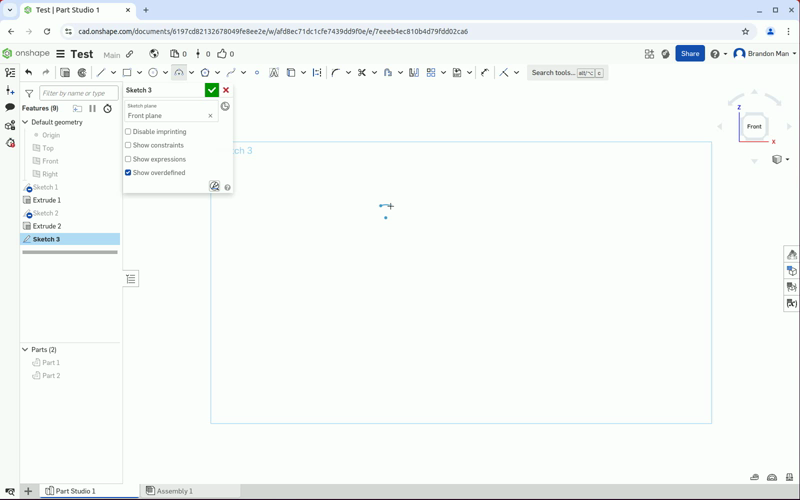
mouse_move(386, 206)
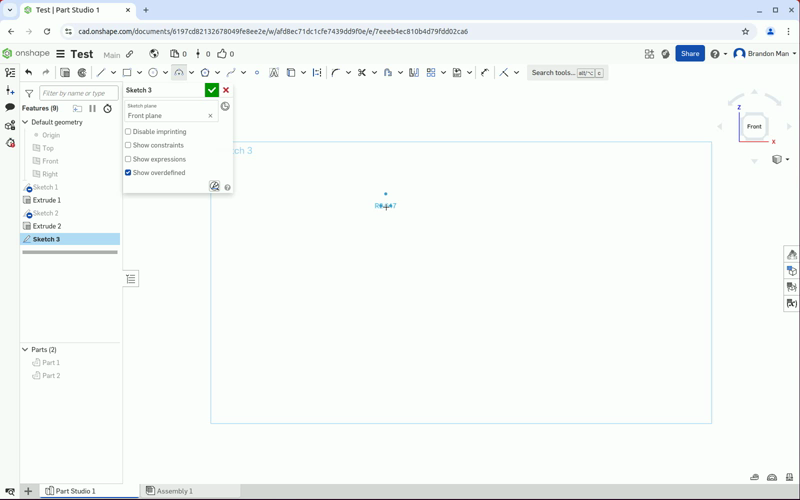
click(386, 206)
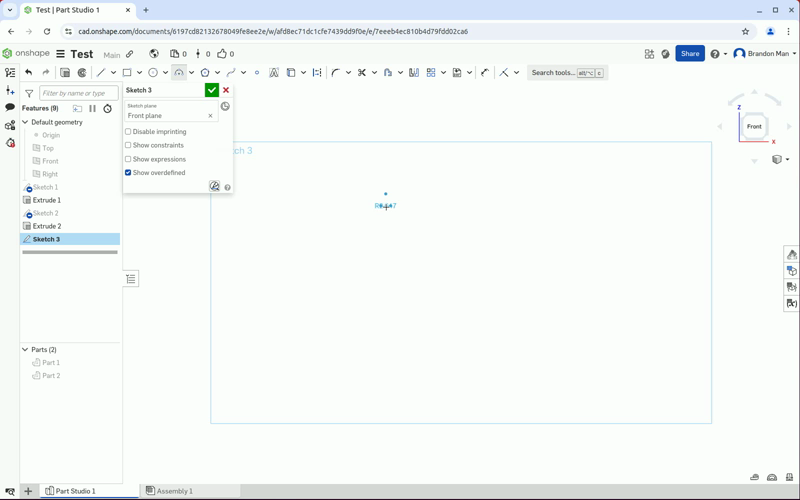
key_up(shift)
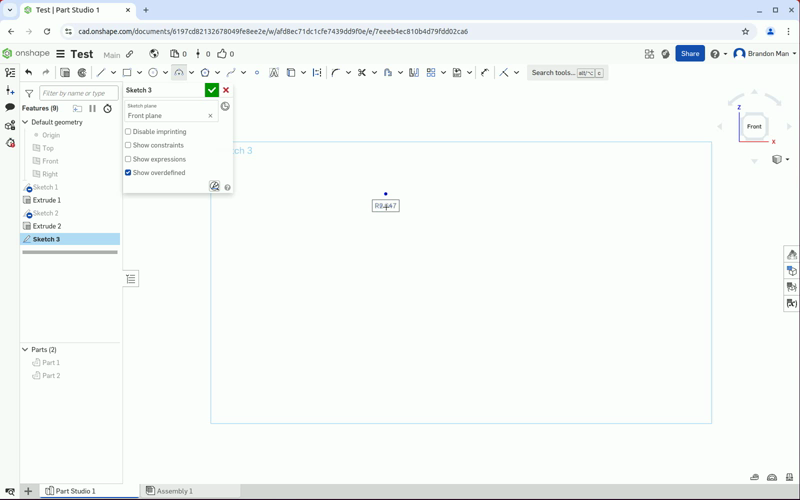
key(esc)
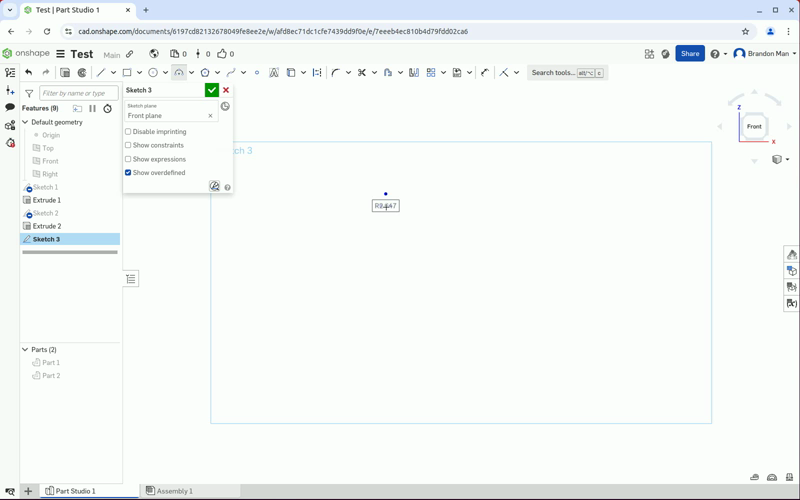
key(l)
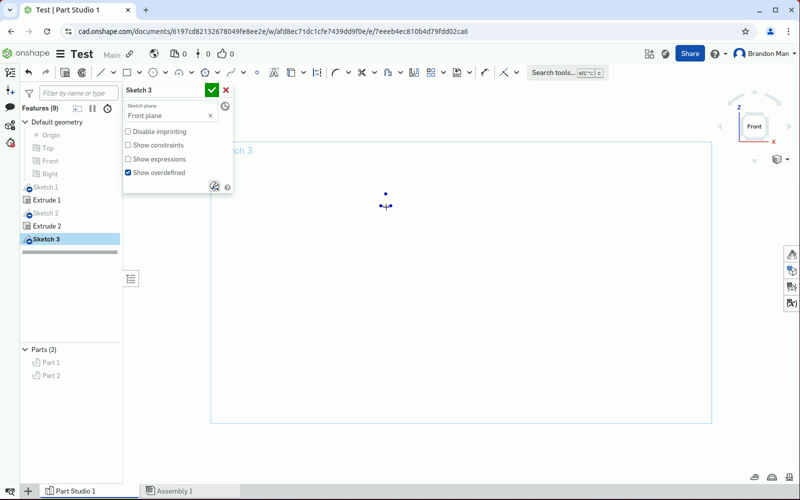
mouse_move(390, 205)
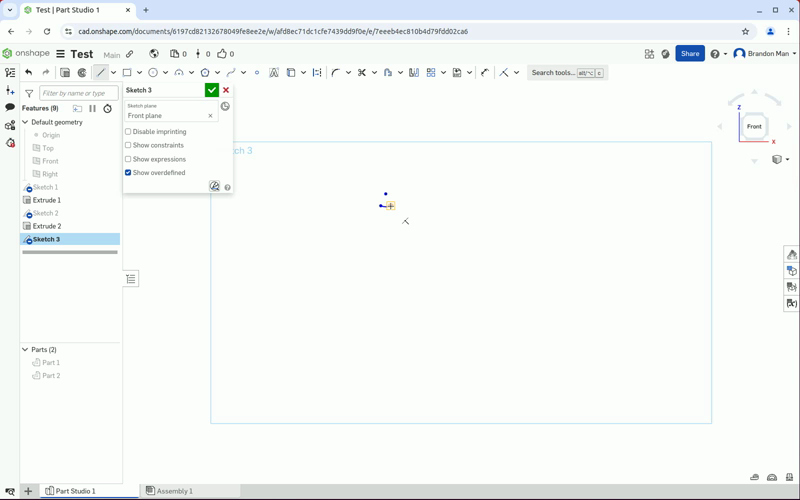
click(390, 205)
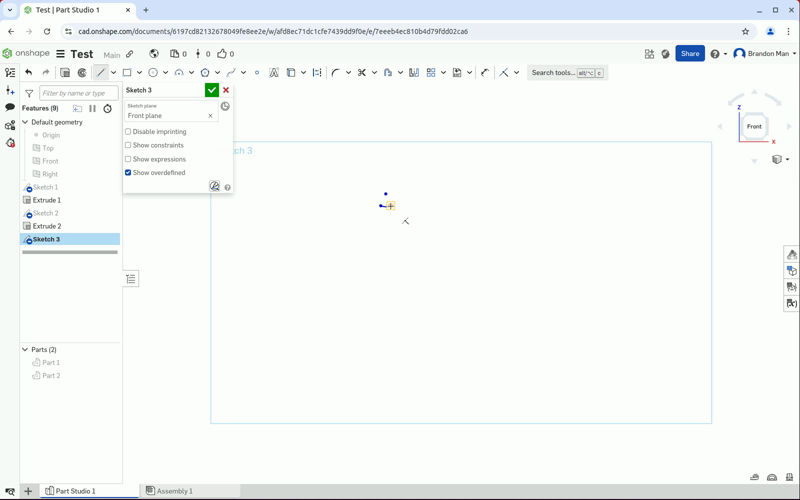
key_down(shift)
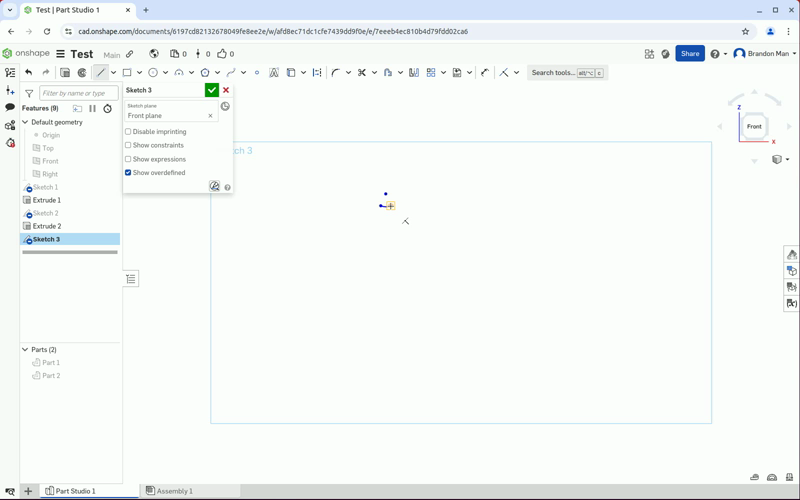
mouse_move(420, 205)
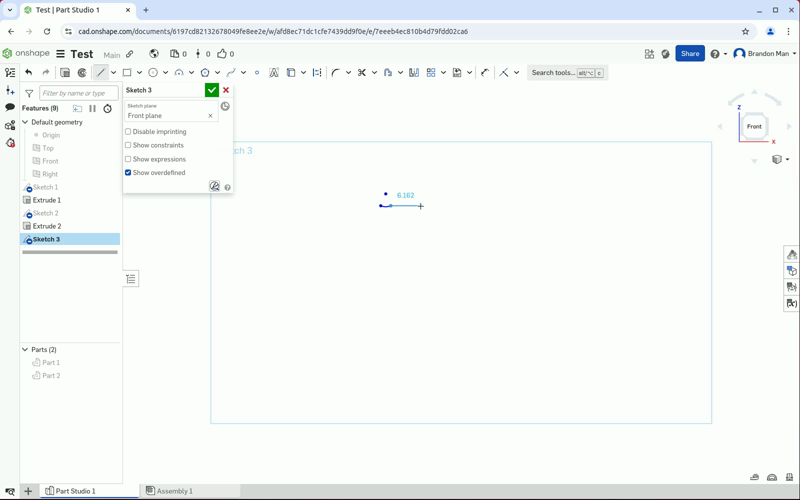
mouse_move(386, 195)
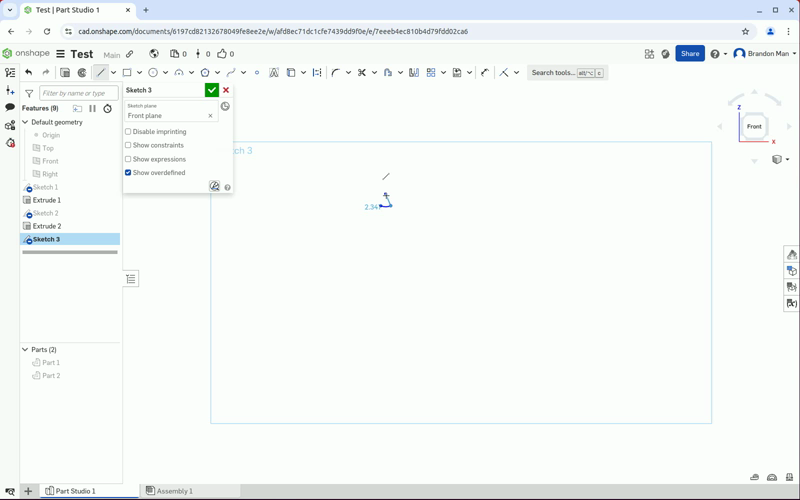
click(386, 195)
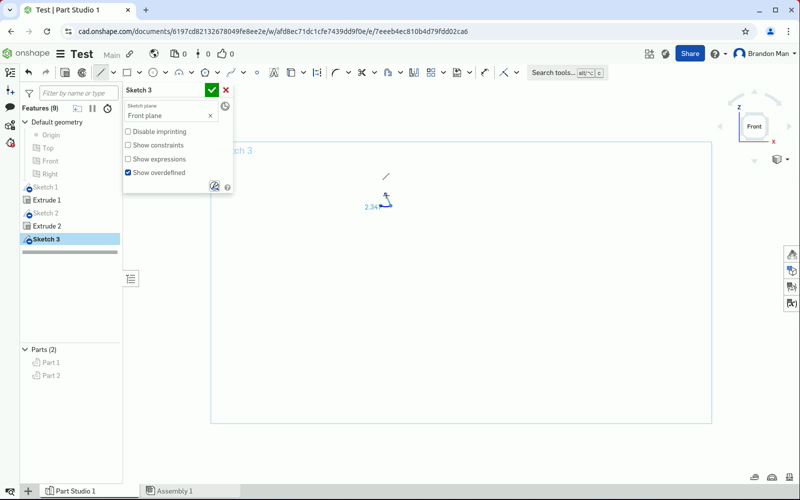
key_up(shift)
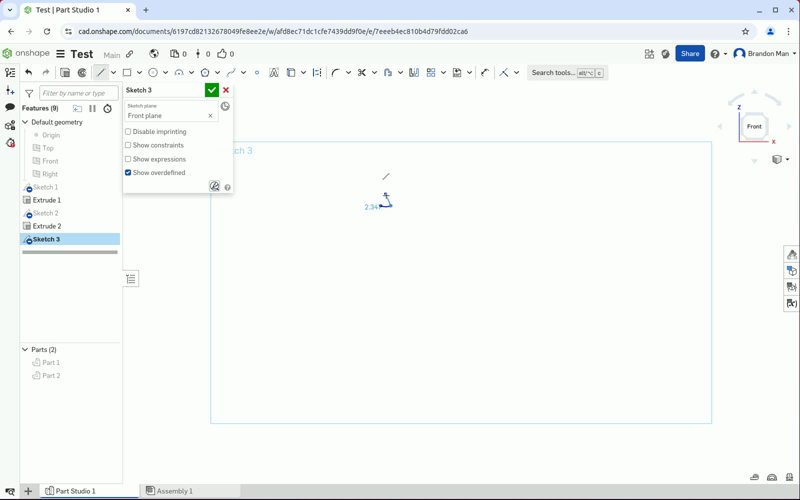
mouse_move(416, 195)
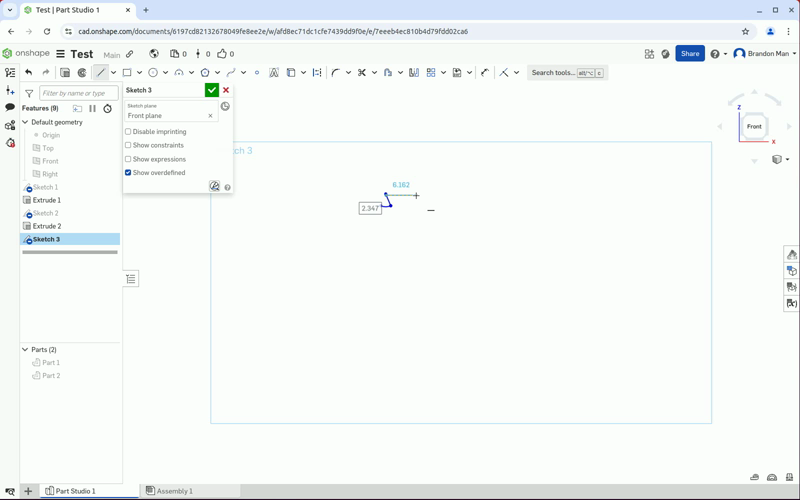
key_down(shift)
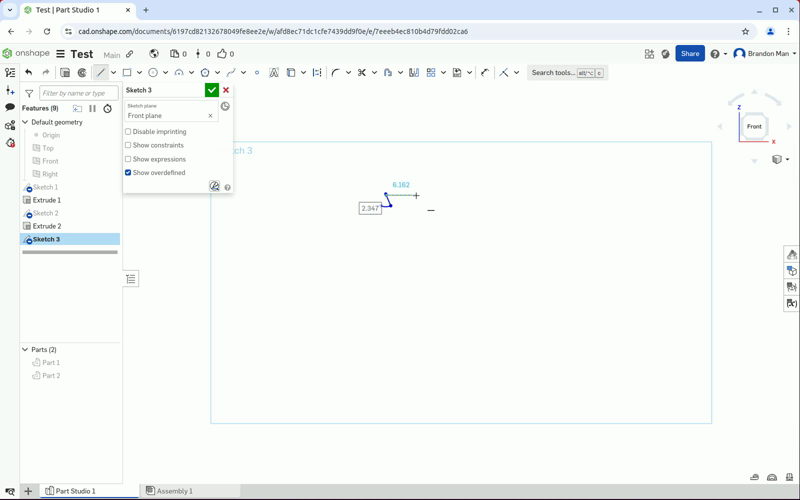
mouse_move(380, 205)
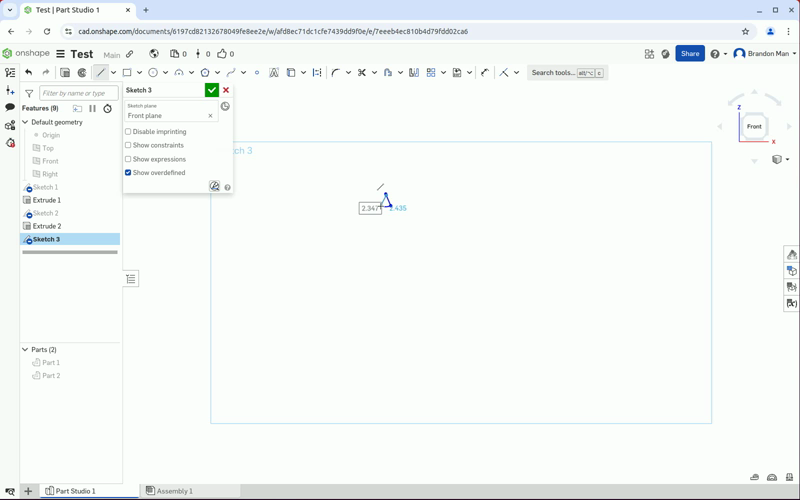
key_up(shift)
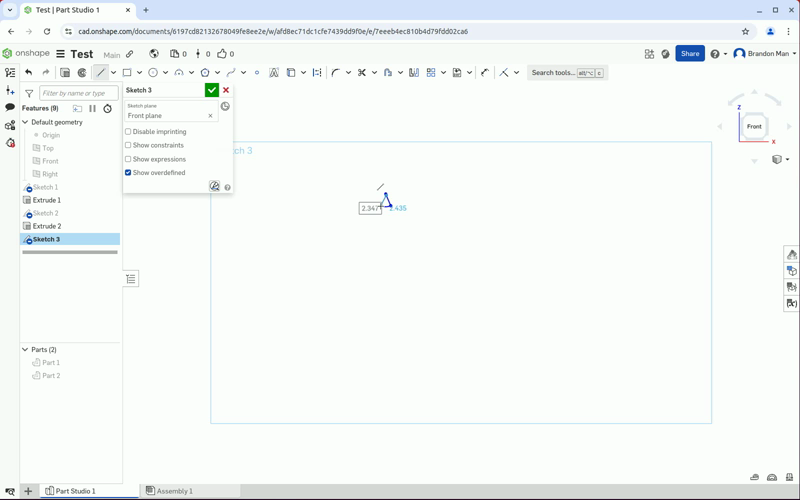
click(380, 205)
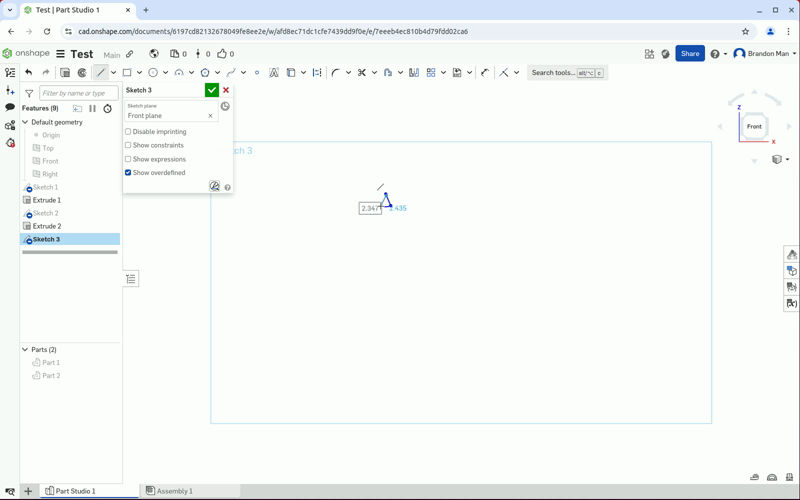
key(esc)
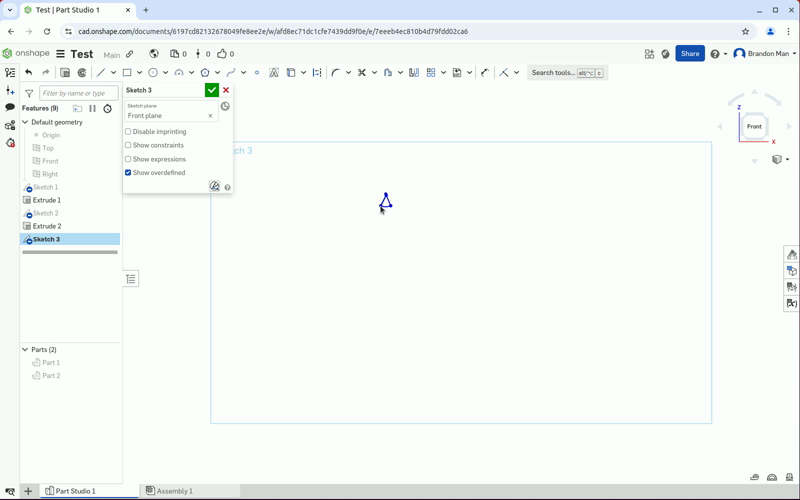
mouse_move(384, 199)
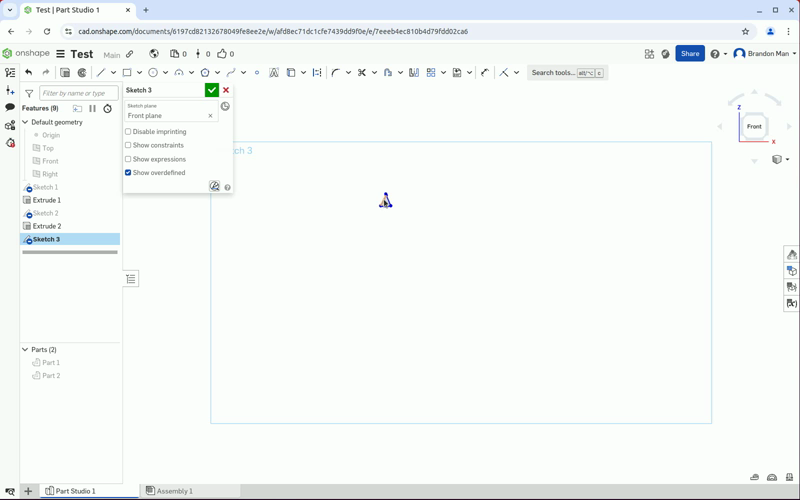
scroll(6)
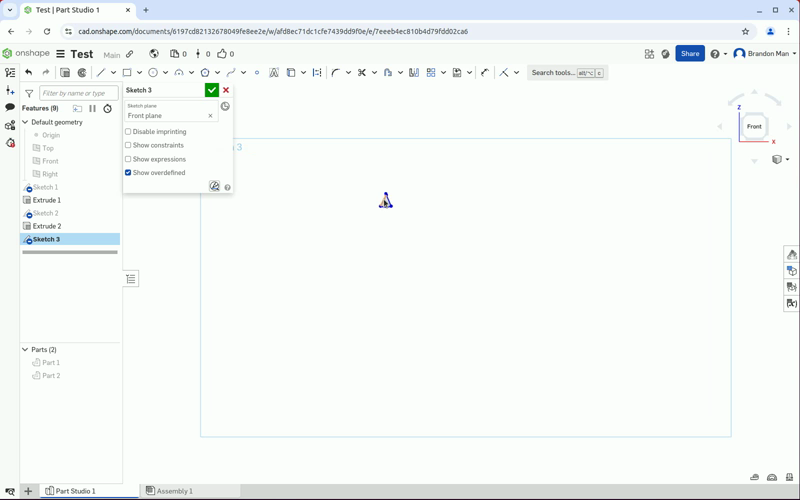
scroll(6)
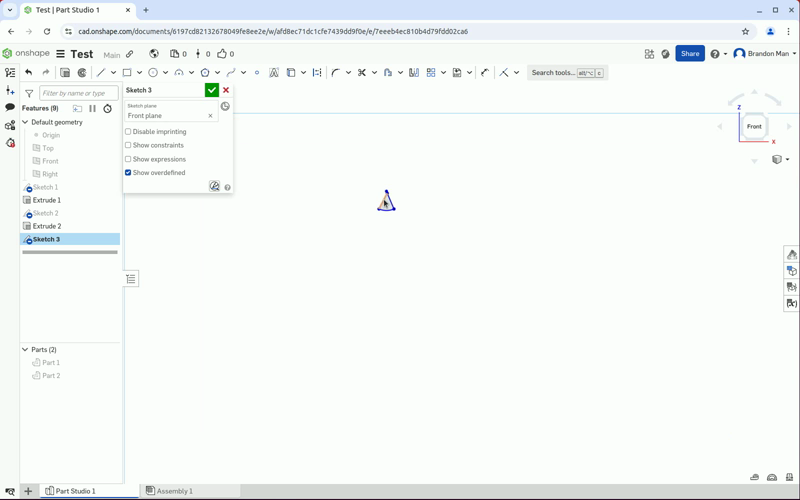
scroll(6)
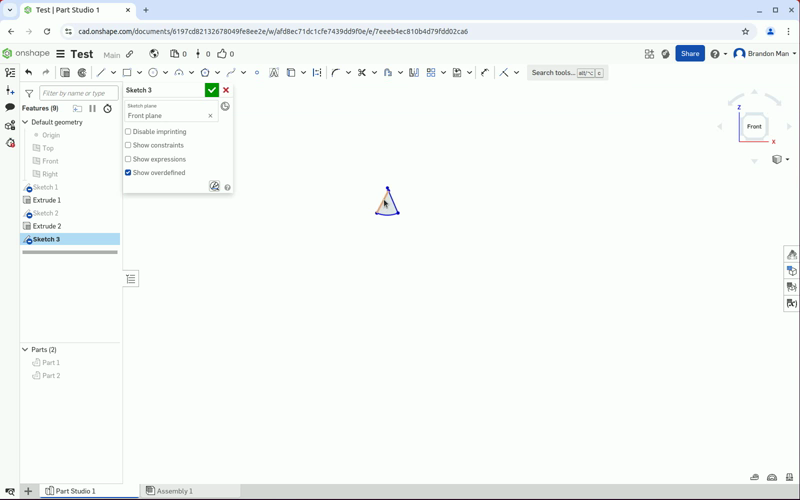
scroll(6)
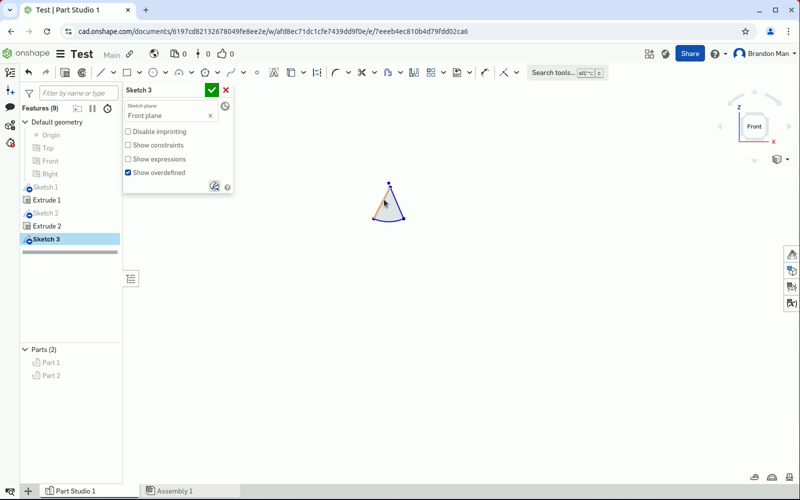
scroll(6)
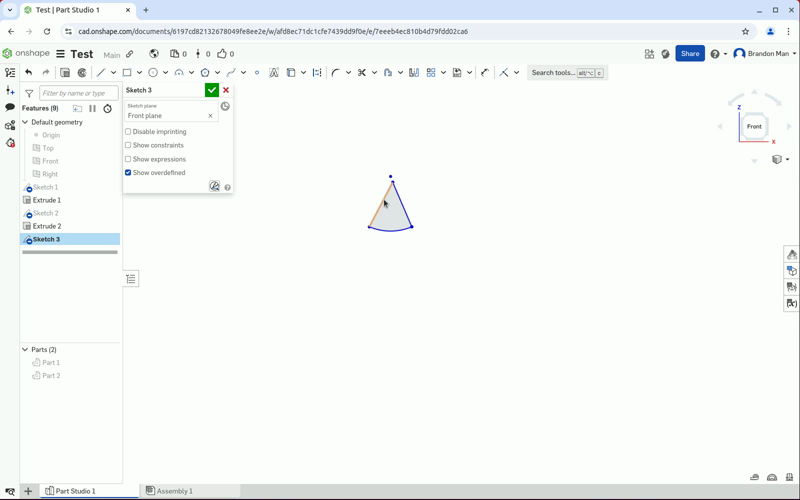
scroll(6)
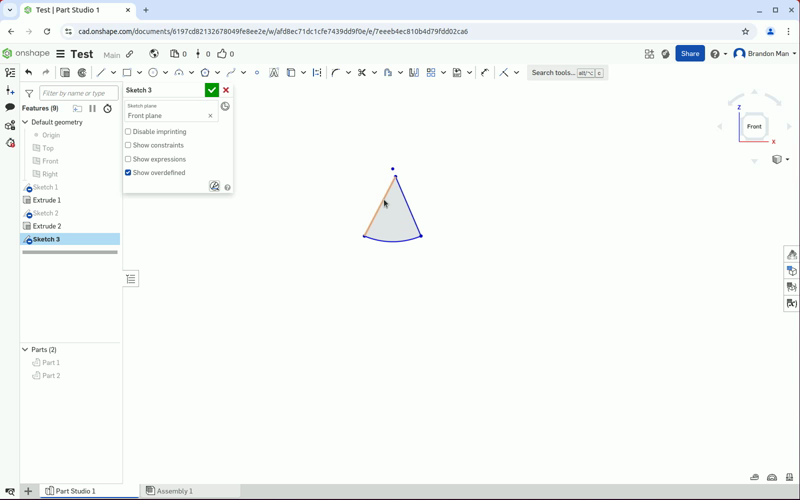
scroll(6)
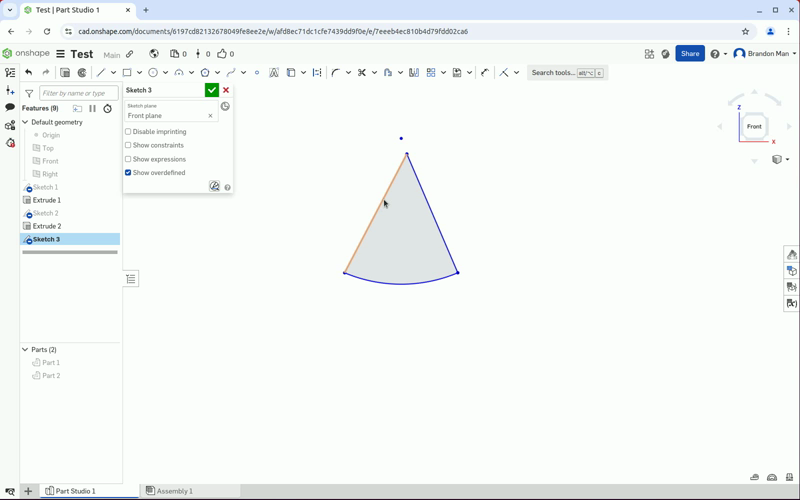
click(384, 199)
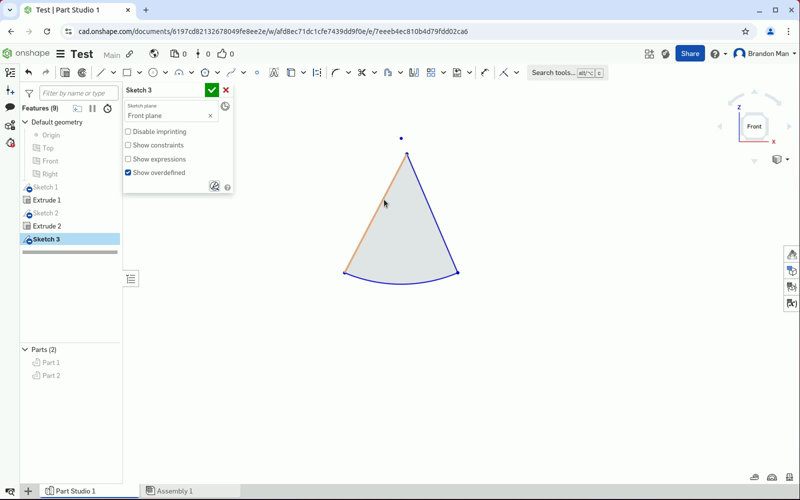
scroll(-6)
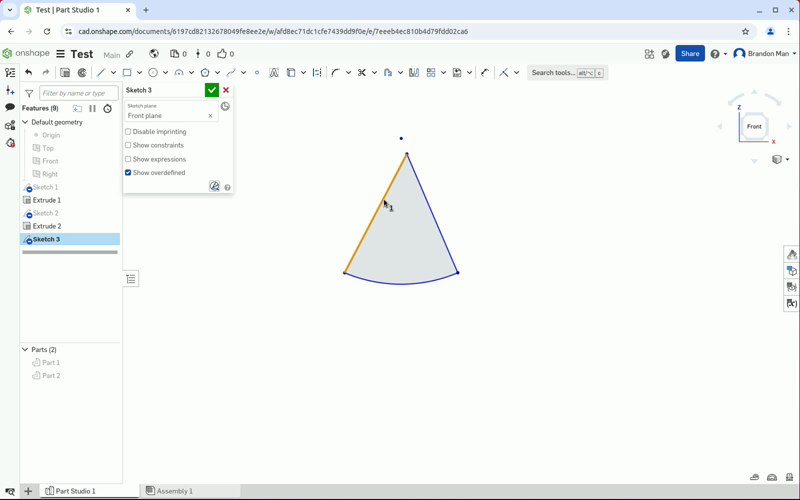
scroll(-6)
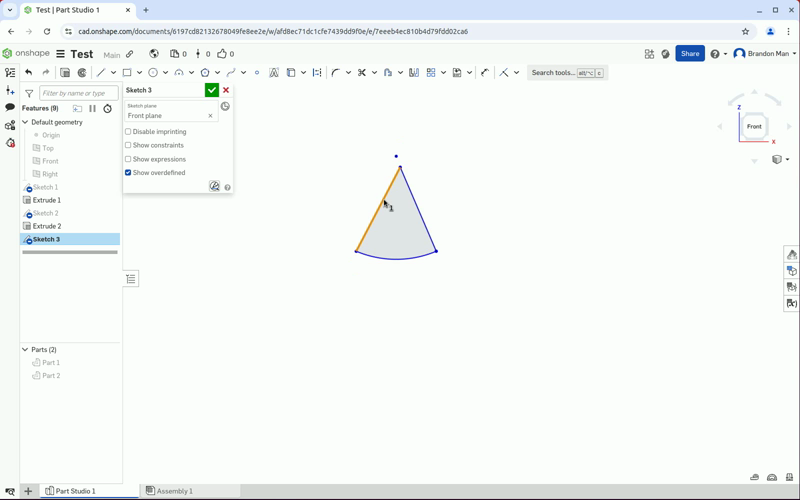
scroll(-6)
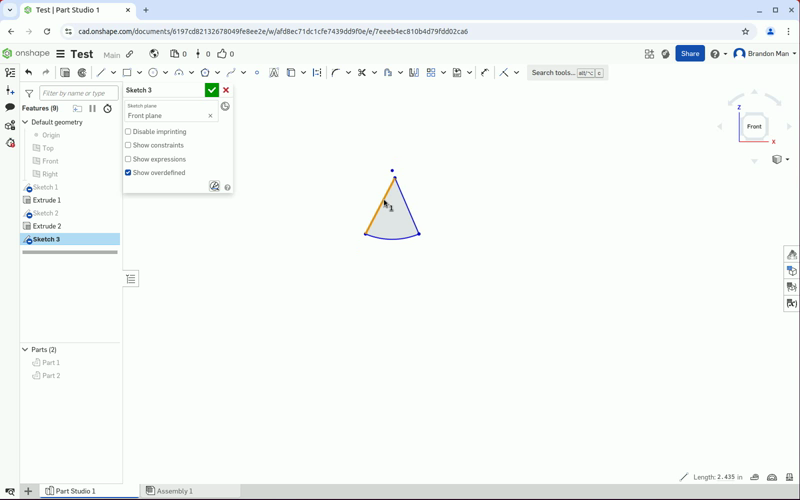
scroll(-6)
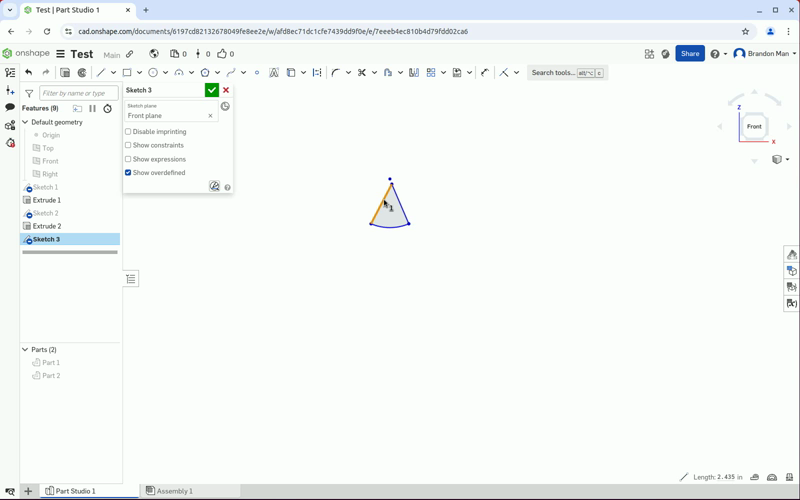
scroll(-6)
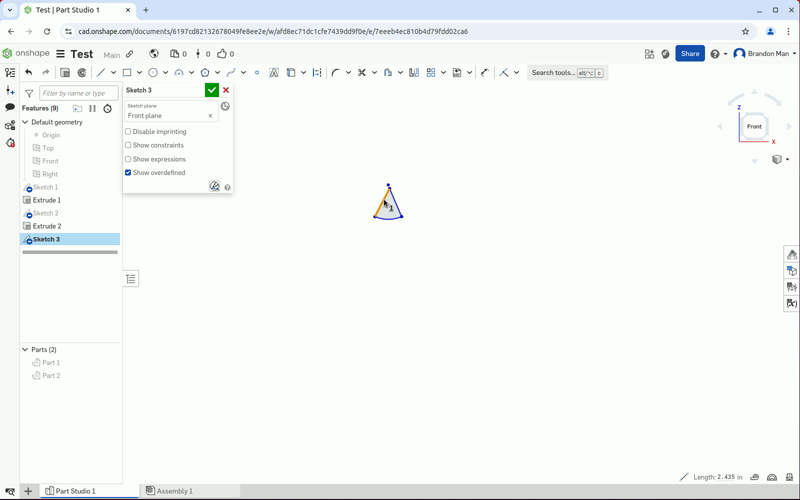
scroll(-6)
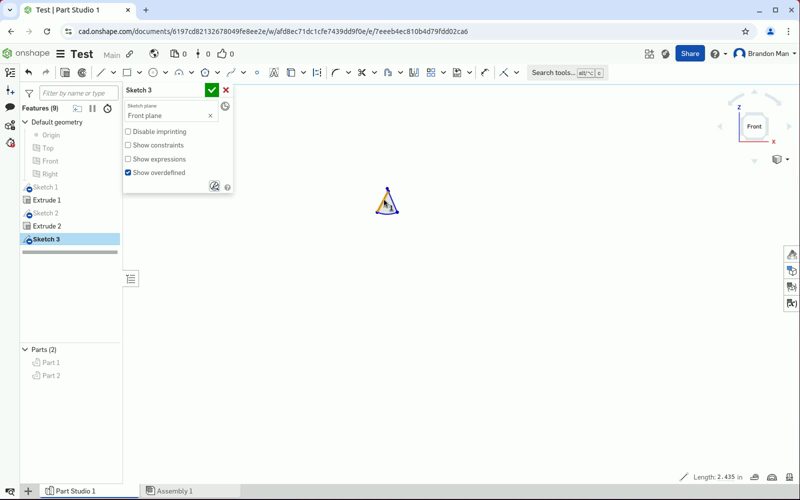
scroll(-6)
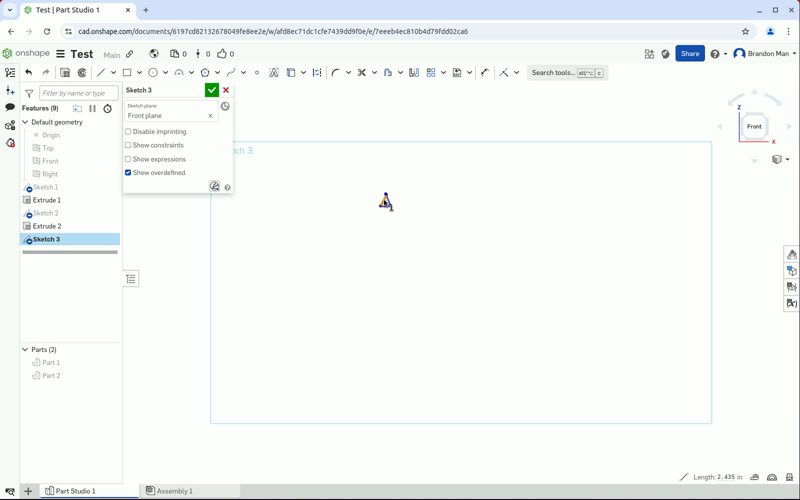
mouse_move(73, 352)
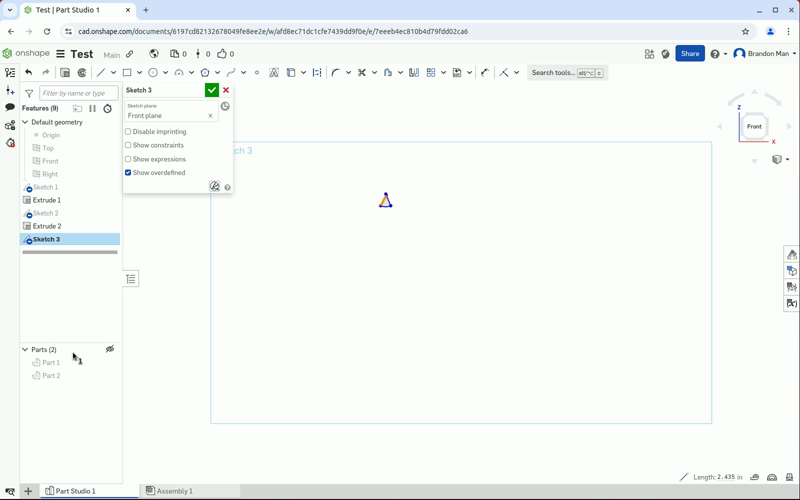
key(shift+y)
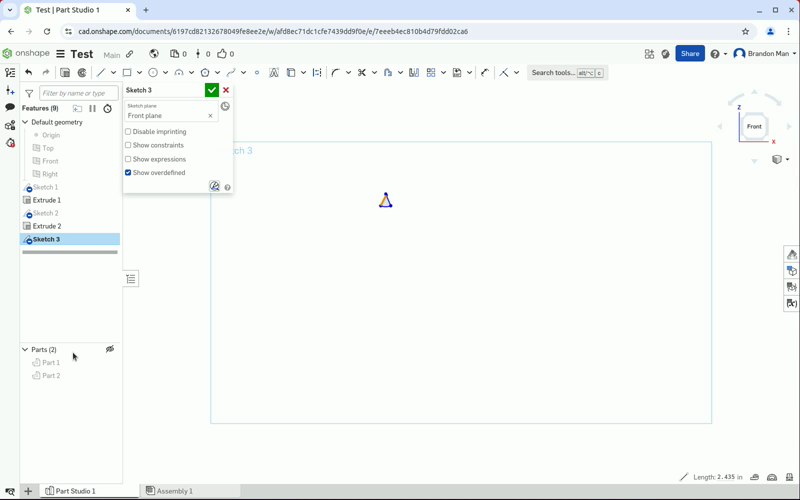
key(shift+e)
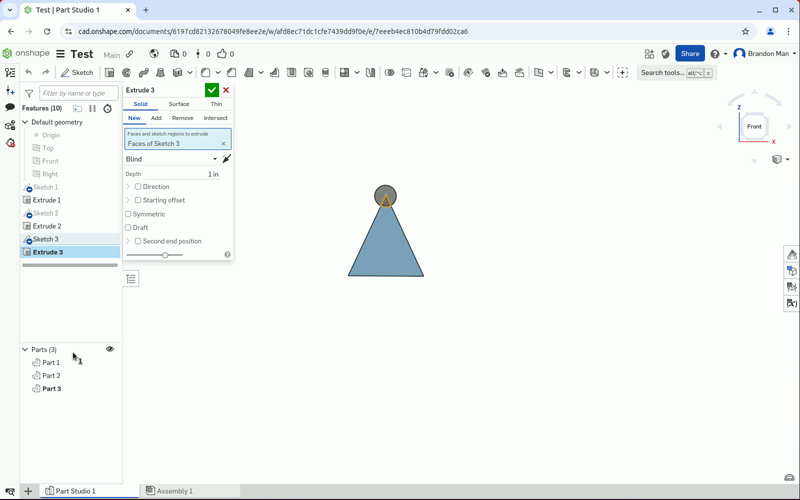
mouse_move(143, 106)
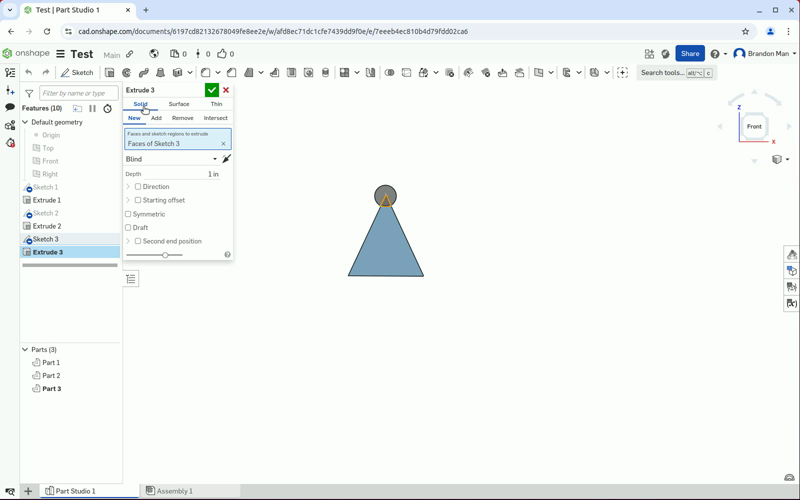
click(143, 106)
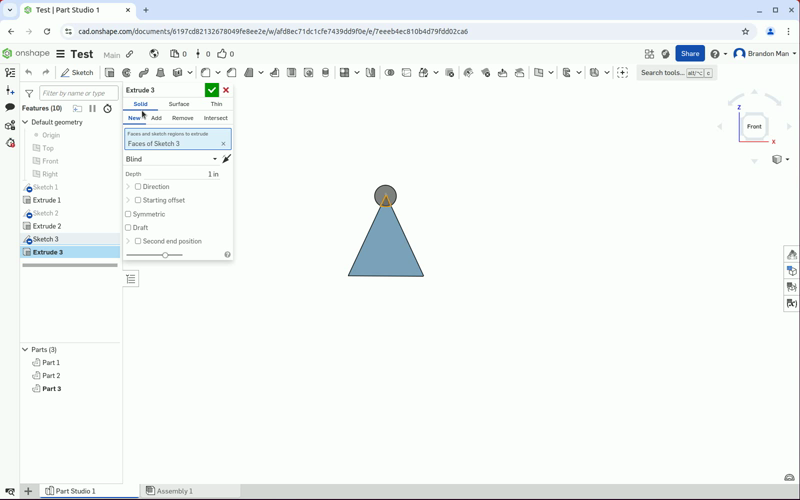
mouse_move(137, 120)
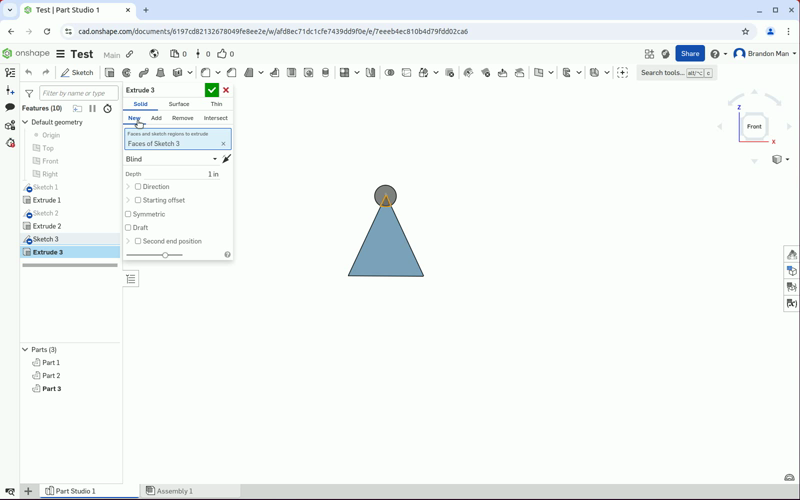
click(137, 120)
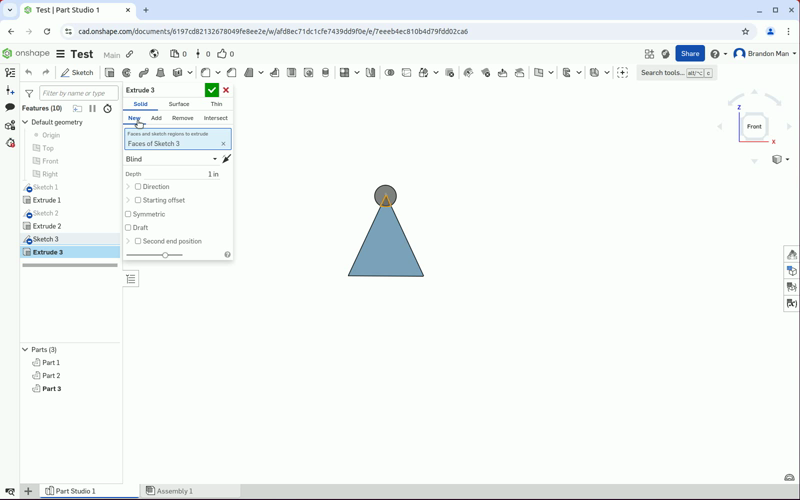
key(tab, 4)
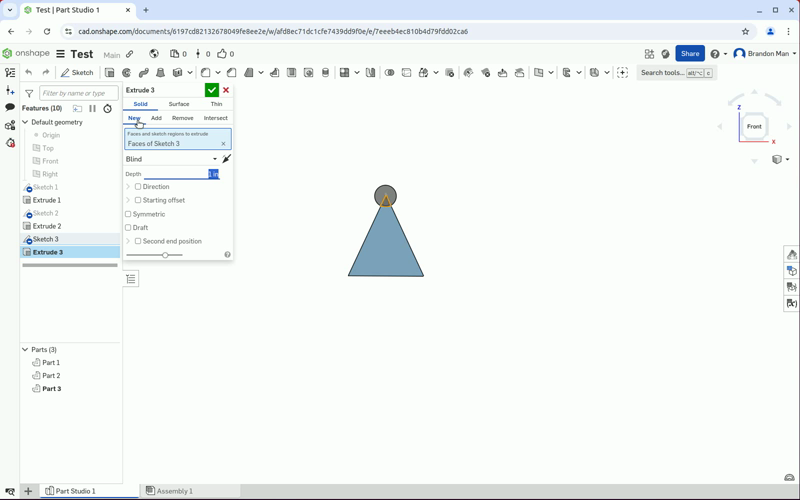
text(1.685)
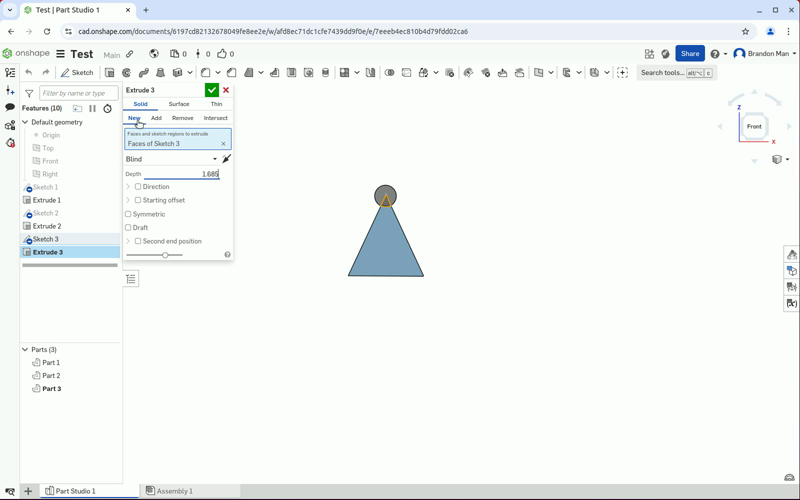
key(enter)
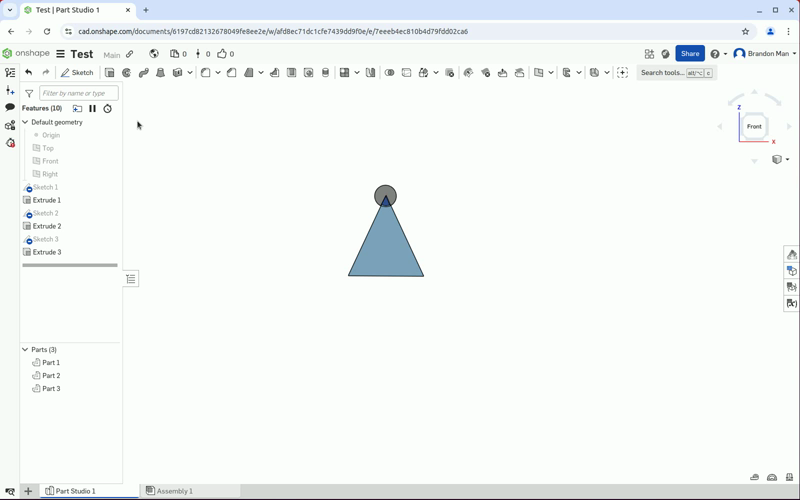
key(shift+h)
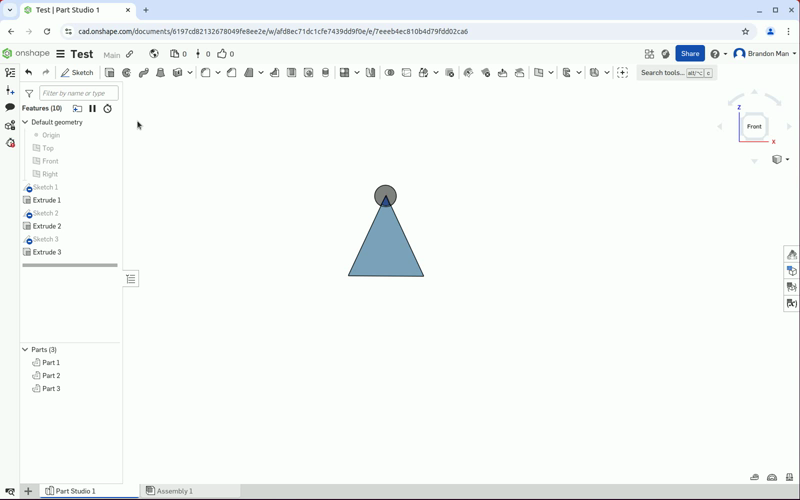
key(shift+h)
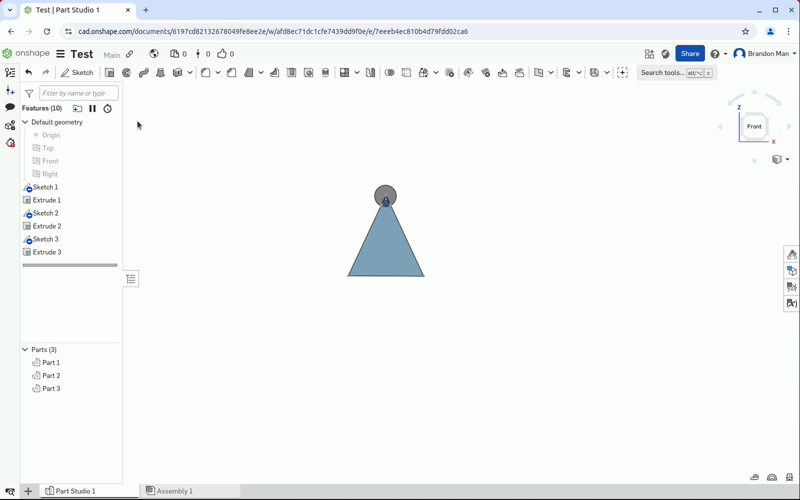
key(shift+7)
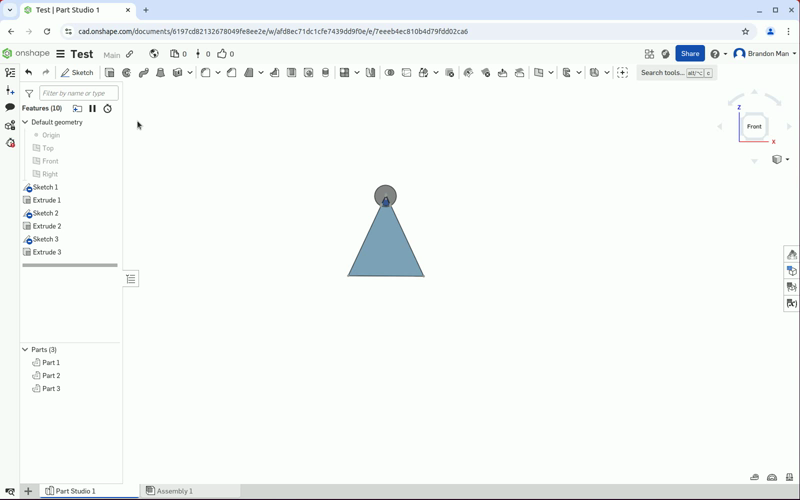
key(left, 2)
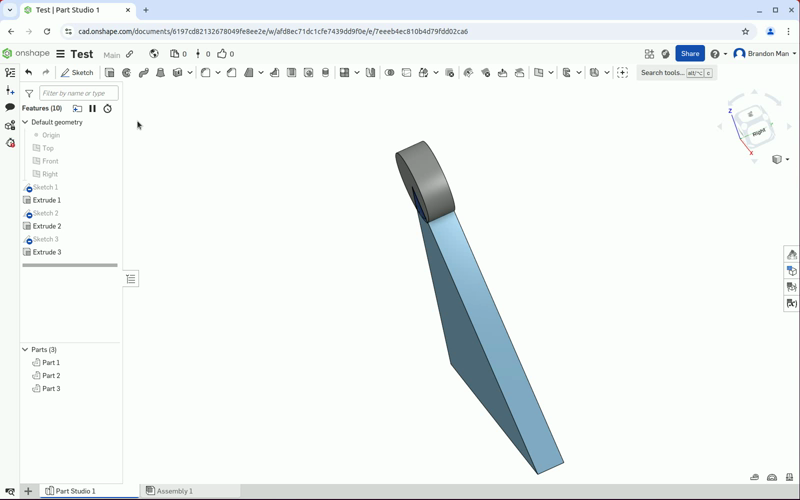
key(down, 2)
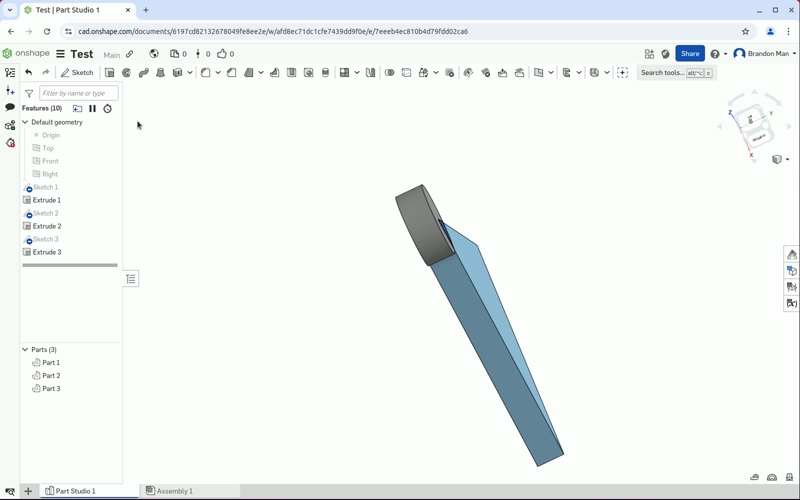
key(up, 2)
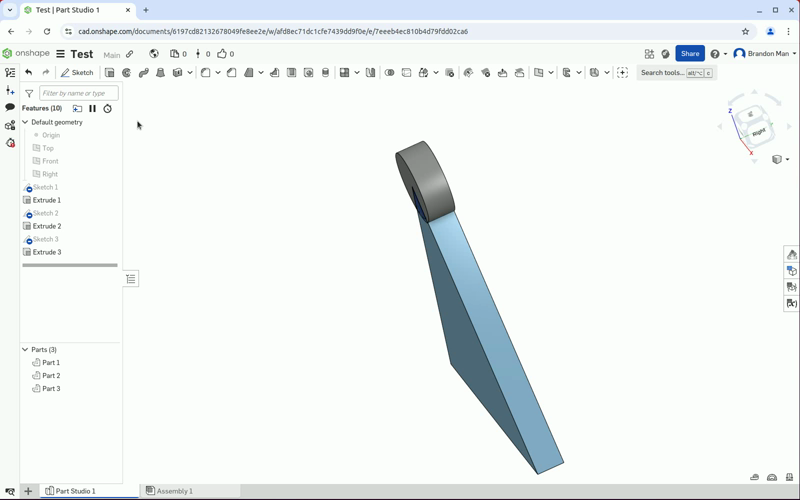
key(right, 2)
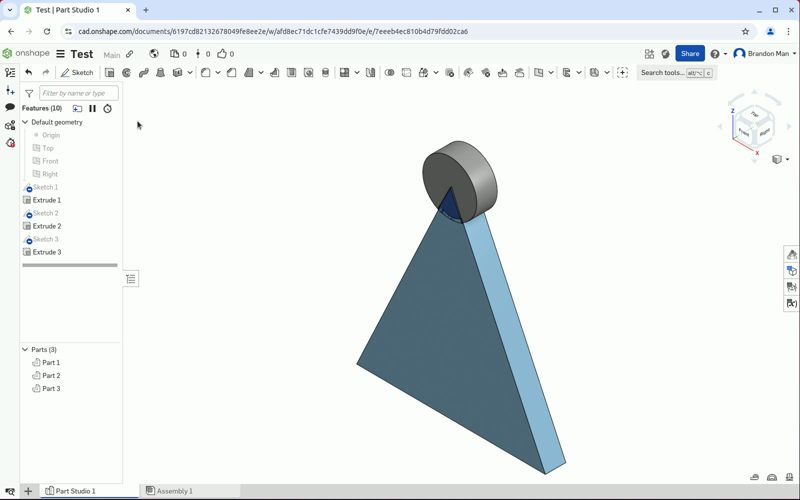
mouse_move(73, 189)
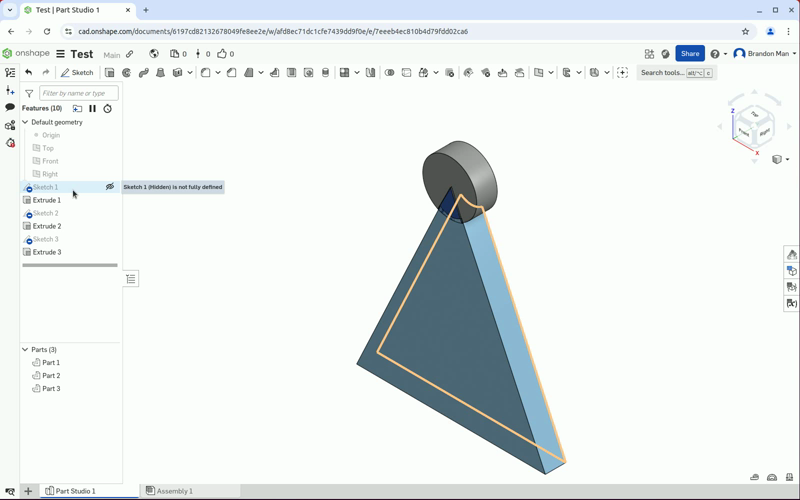
click(73, 189)